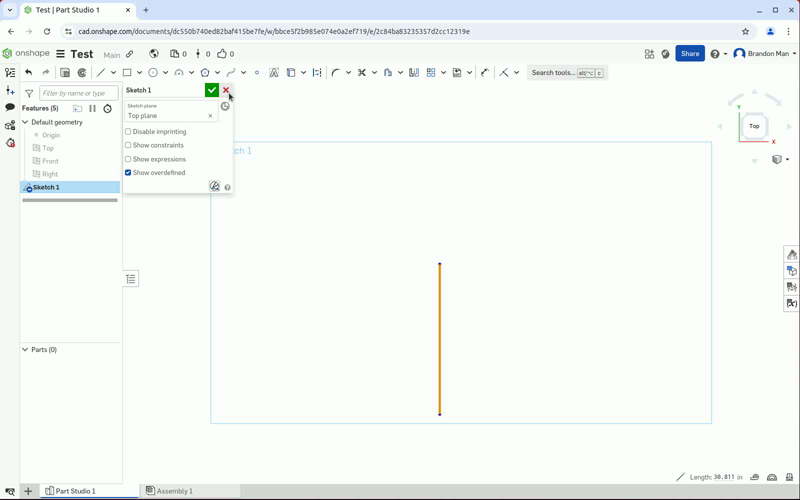
key(shift+h)
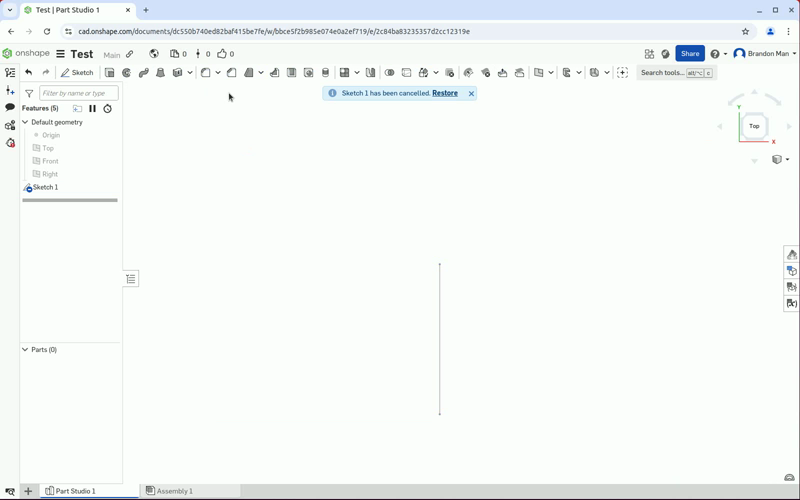
key(shift+s)
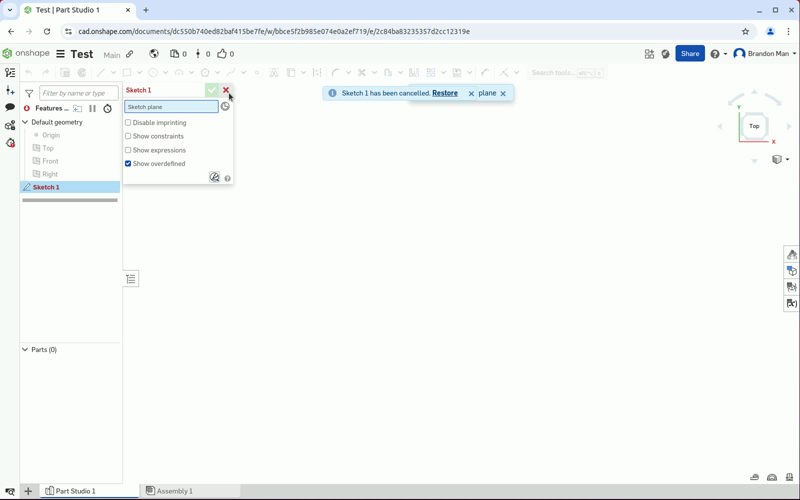
mouse_move(73, 150)
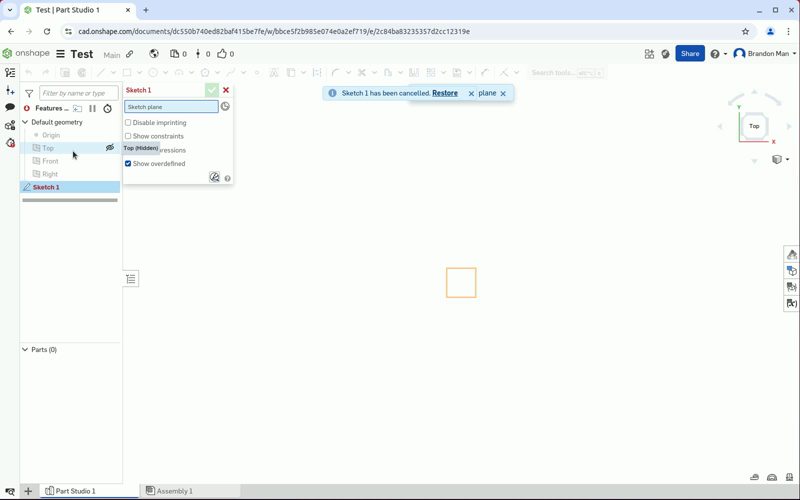
click(73, 150)
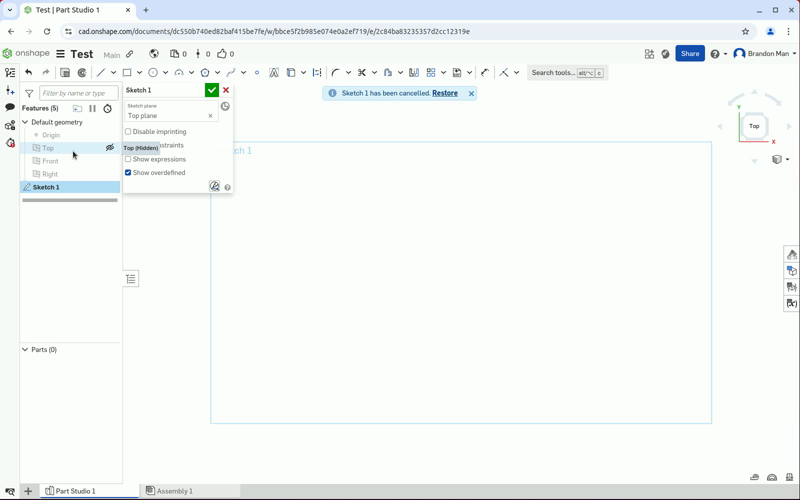
mouse_move(73, 352)
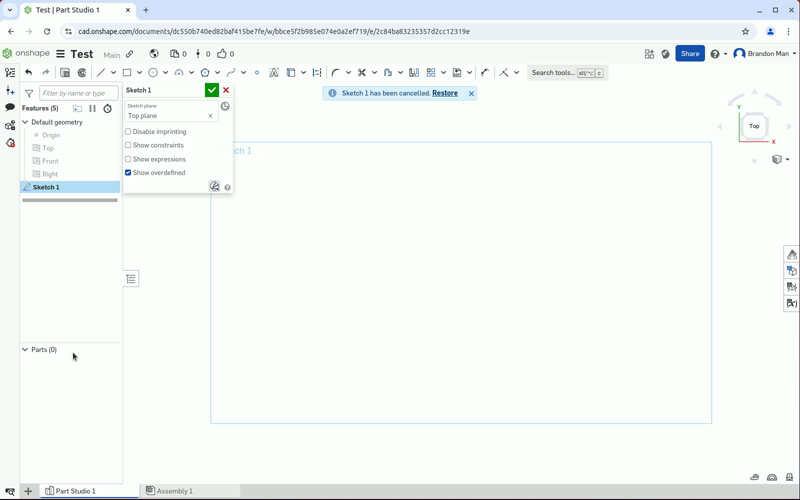
key(y)
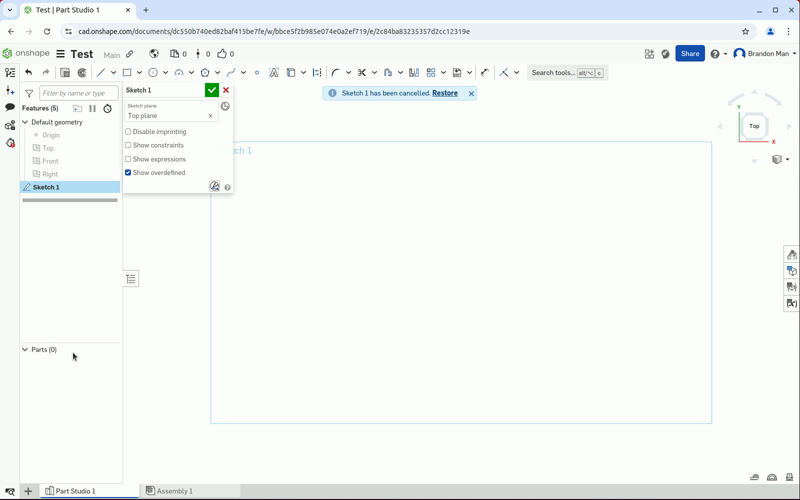
key(l)
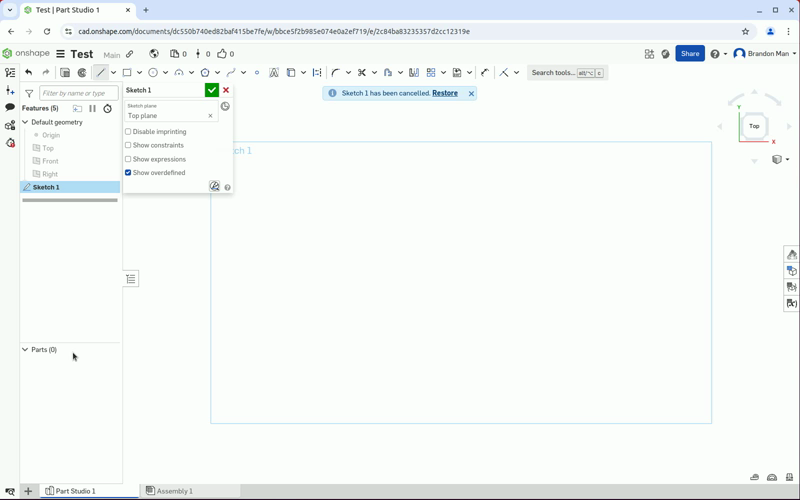
key_down(shift)
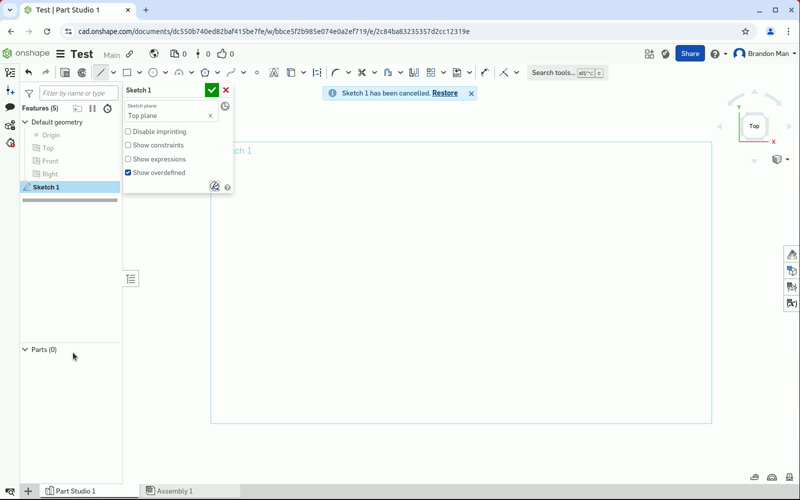
mouse_move(460, 282)
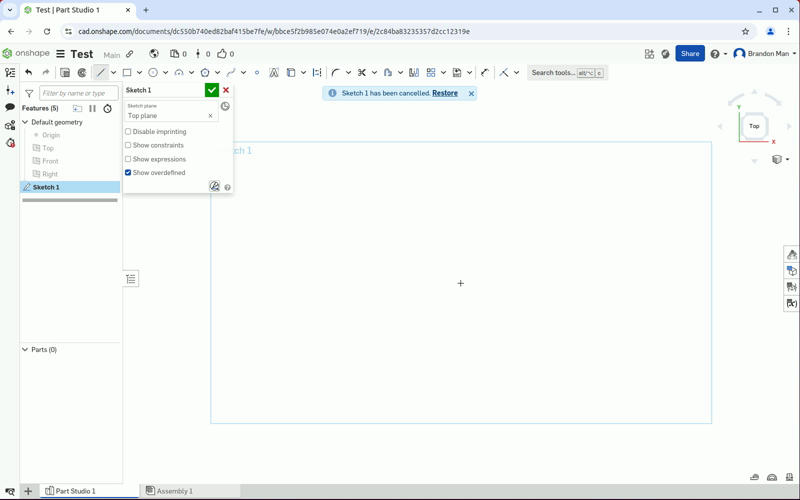
click(460, 282)
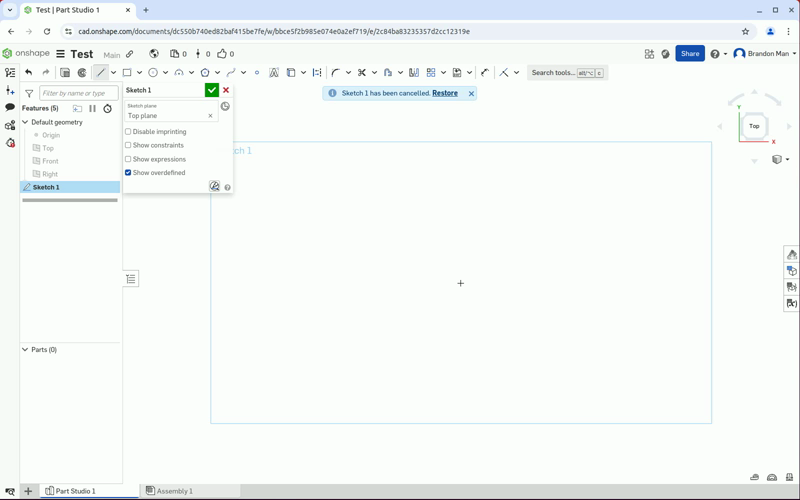
key_up(shift)
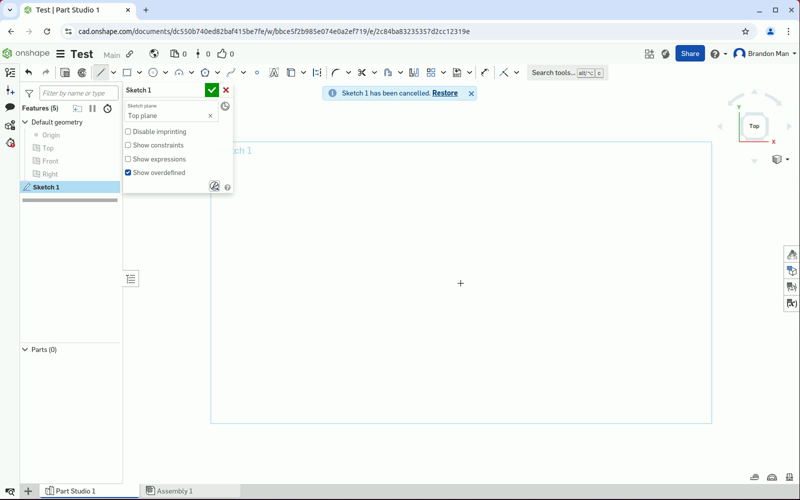
key_down(shift)
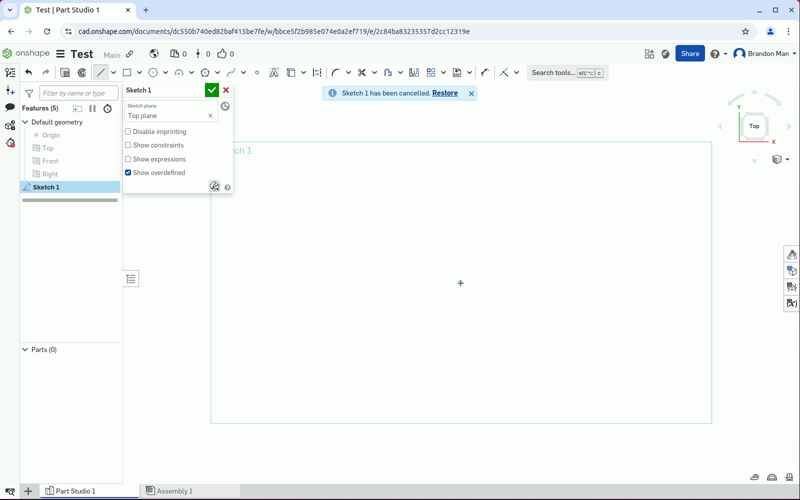
mouse_move(490, 282)
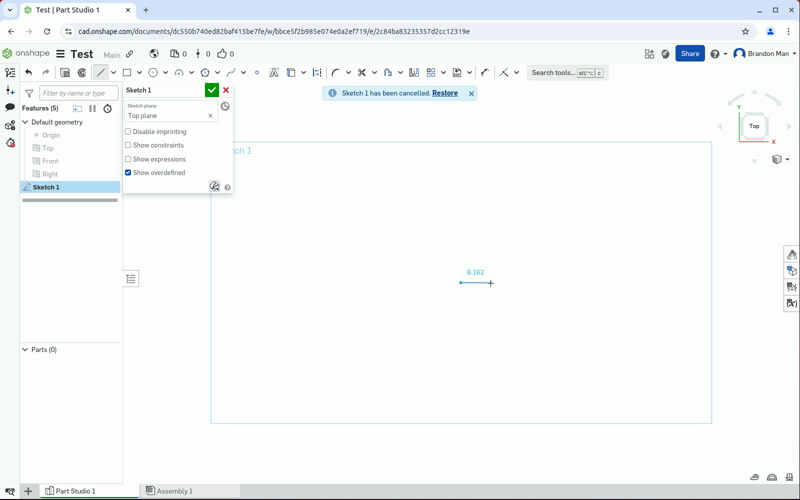
mouse_move(471, 282)
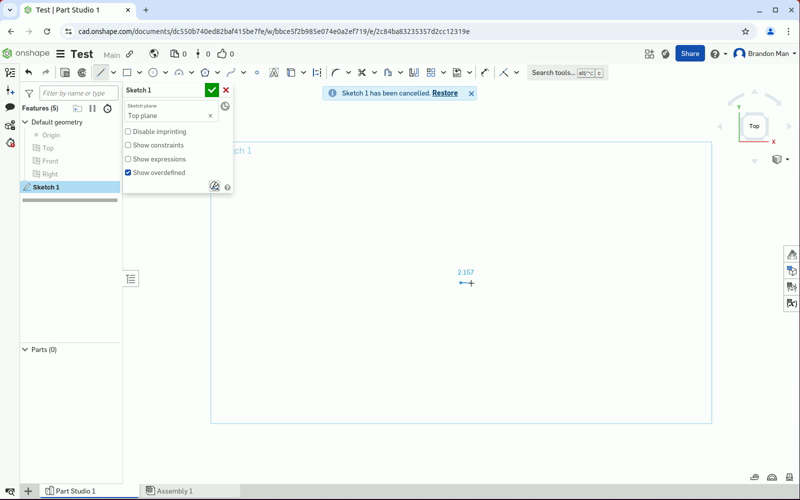
click(471, 282)
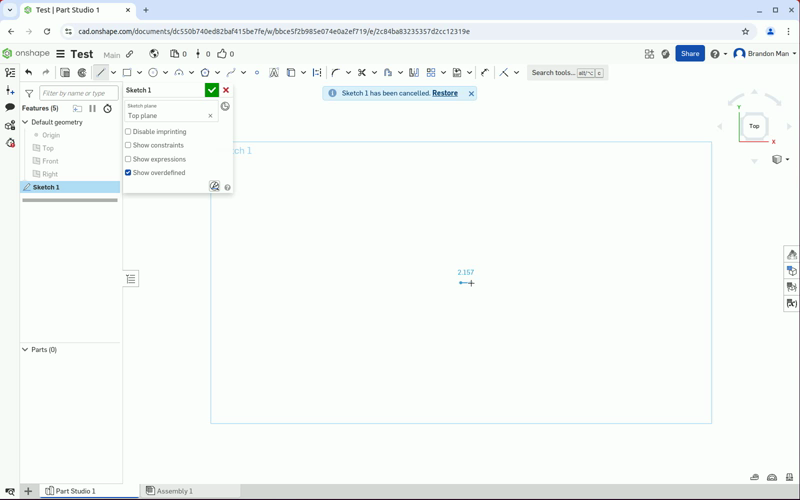
key_up(shift)
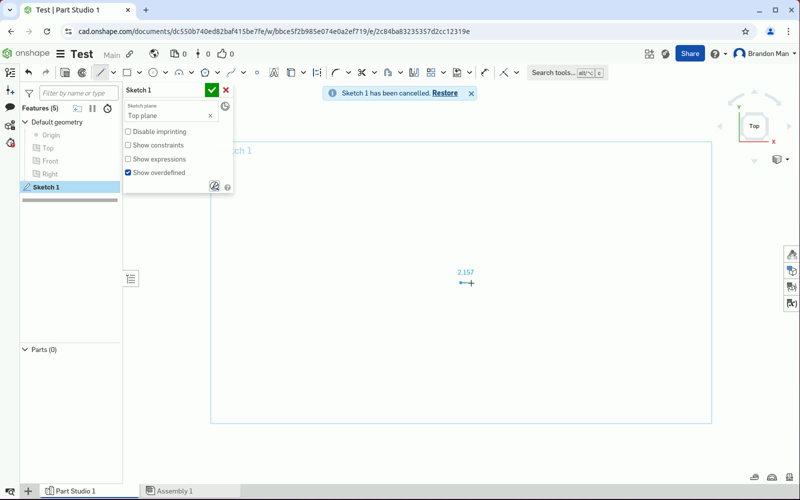
key_down(shift)
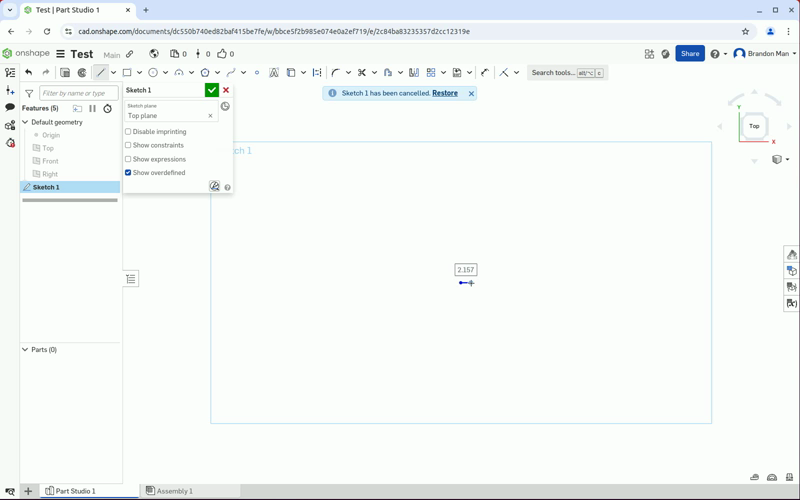
mouse_move(501, 282)
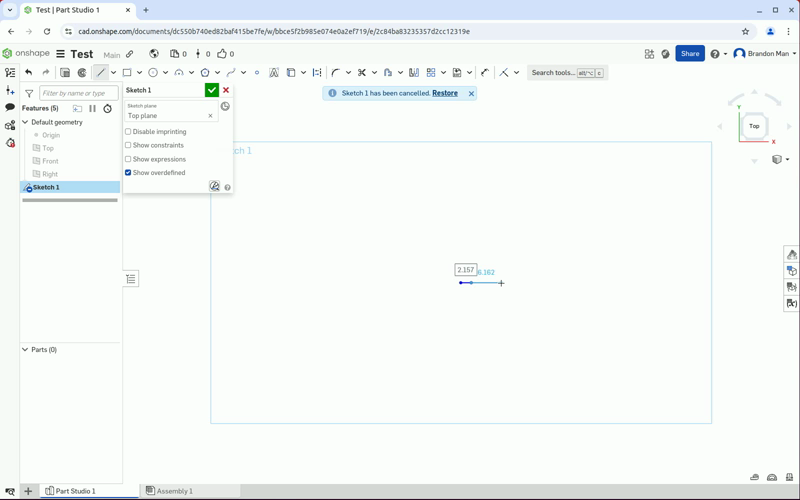
mouse_move(471, 272)
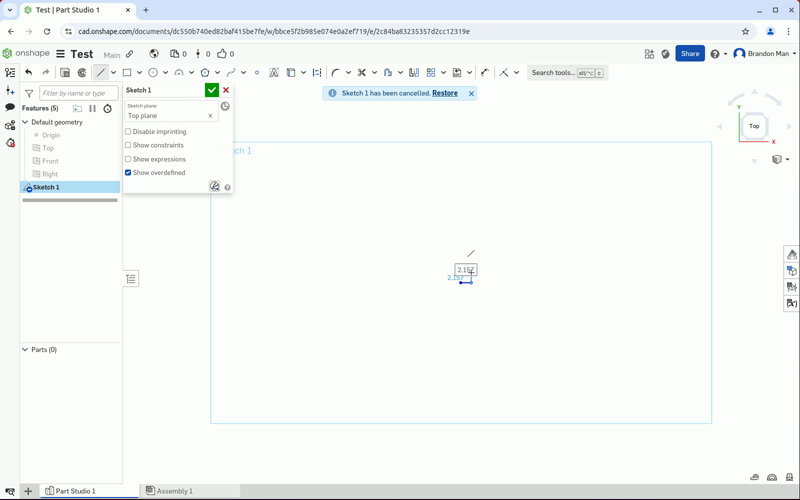
click(471, 272)
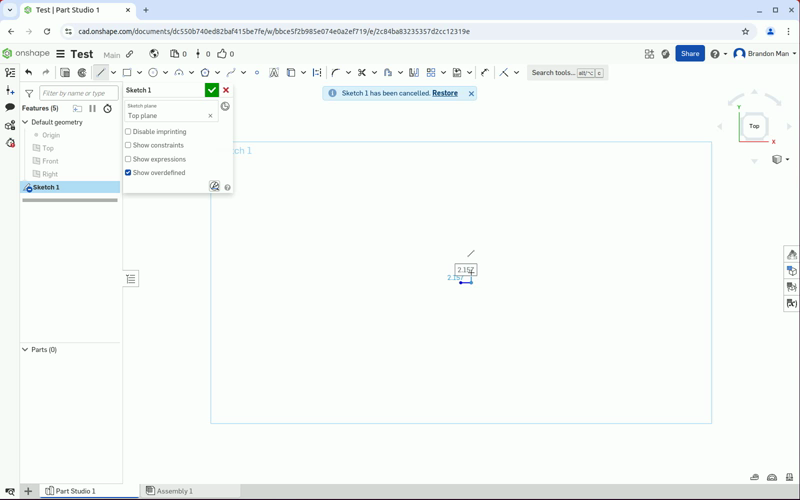
key_up(shift)
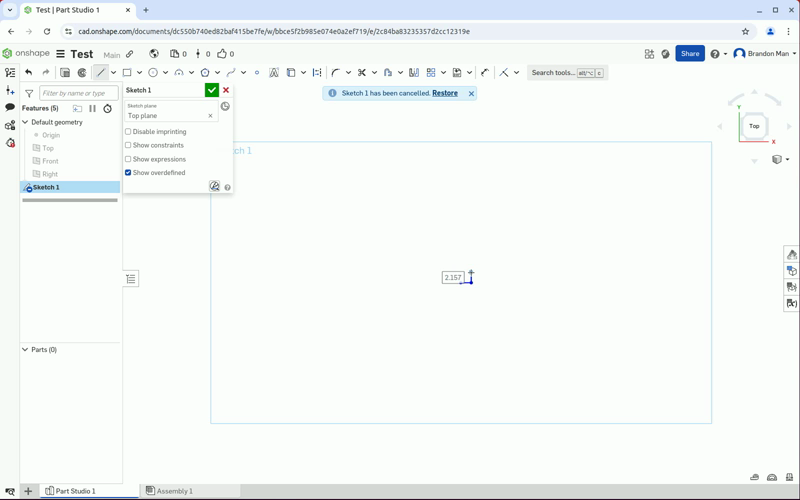
key_down(shift)
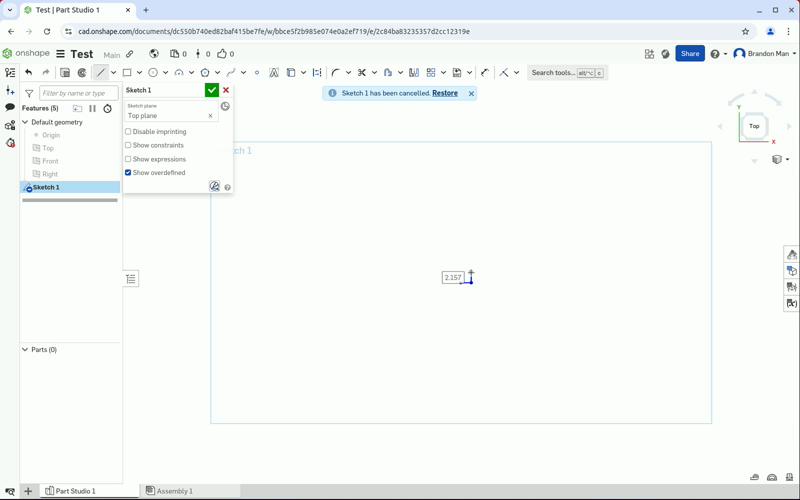
mouse_move(501, 272)
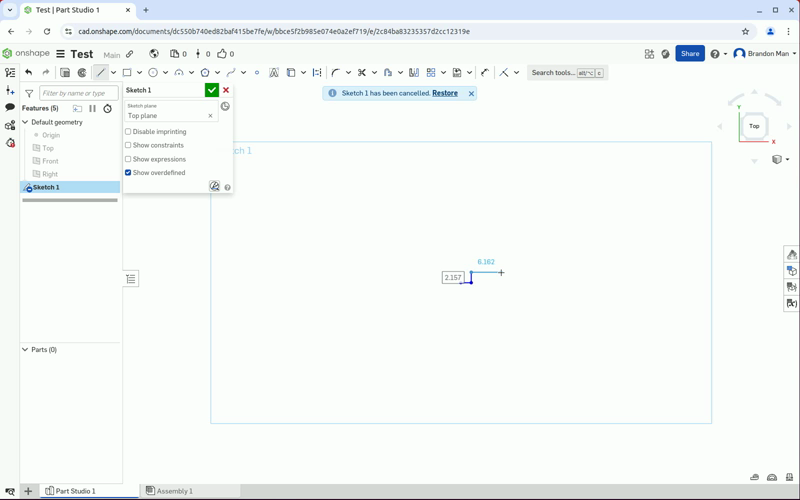
mouse_move(460, 272)
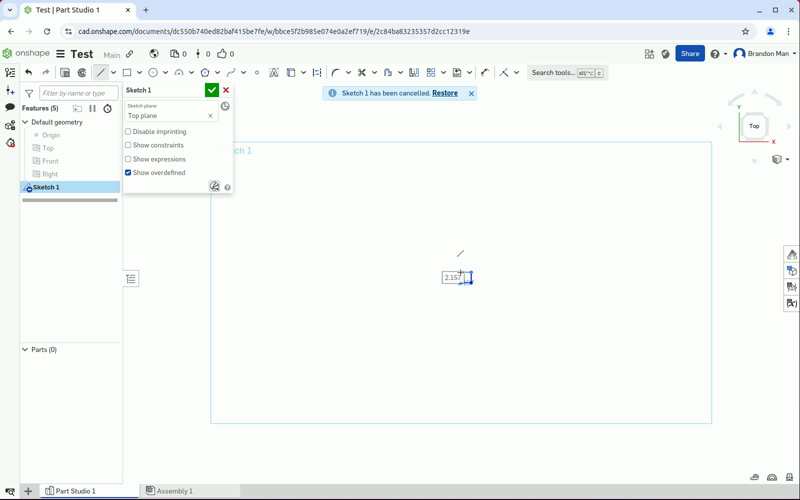
click(460, 272)
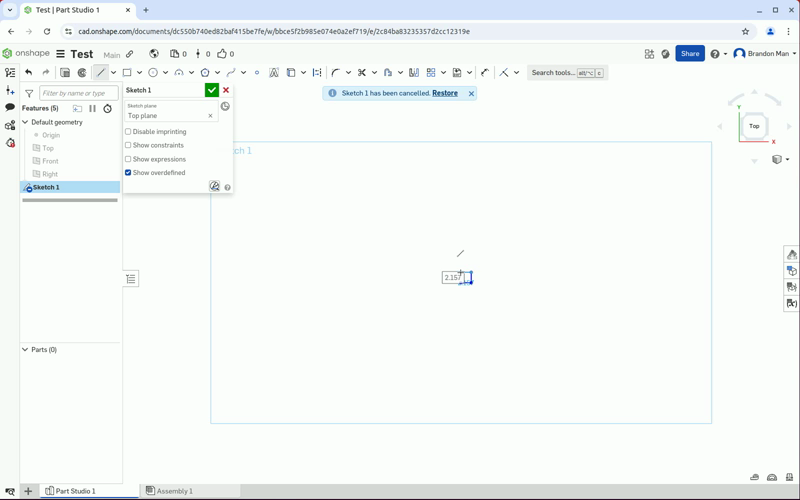
key_up(shift)
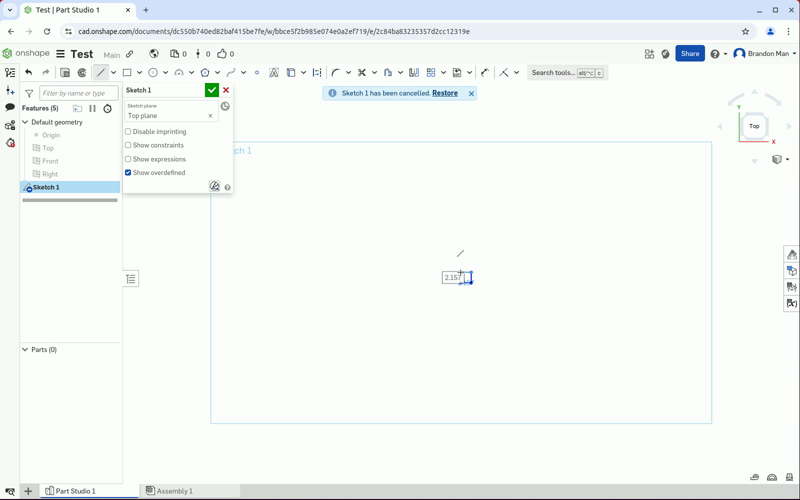
mouse_move(490, 272)
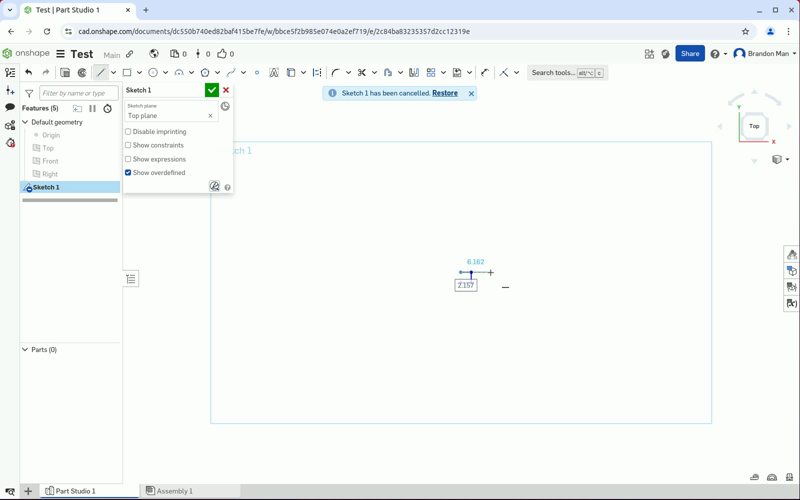
key_down(shift)
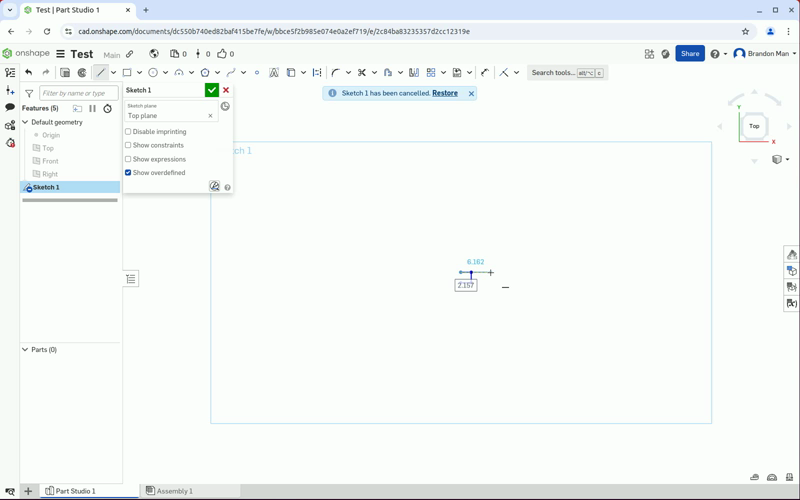
mouse_move(460, 282)
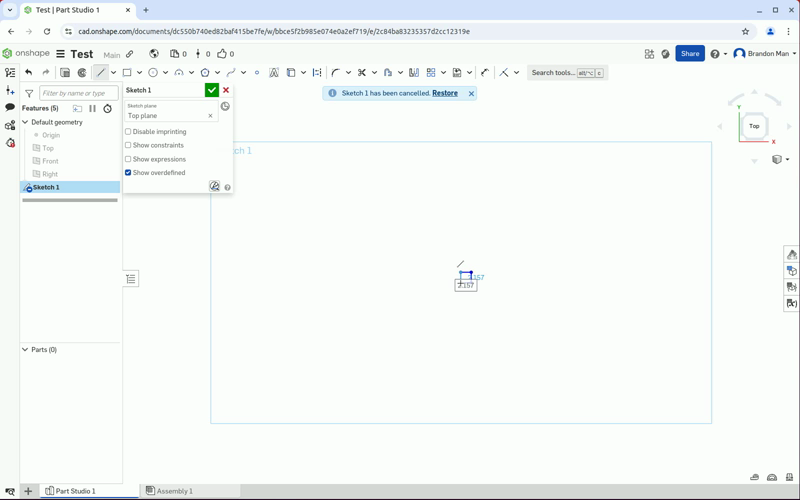
key_up(shift)
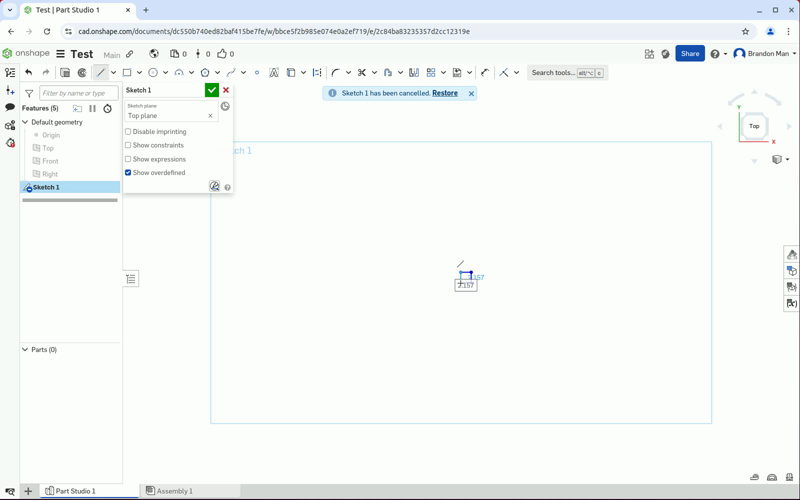
click(460, 282)
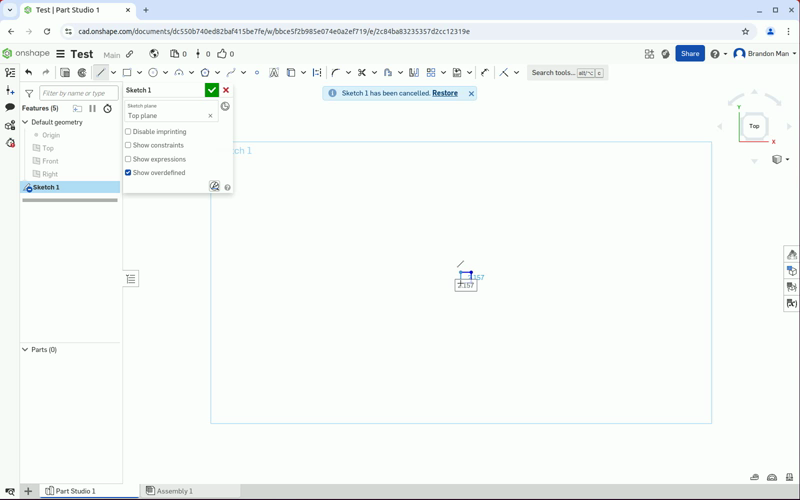
key(esc)
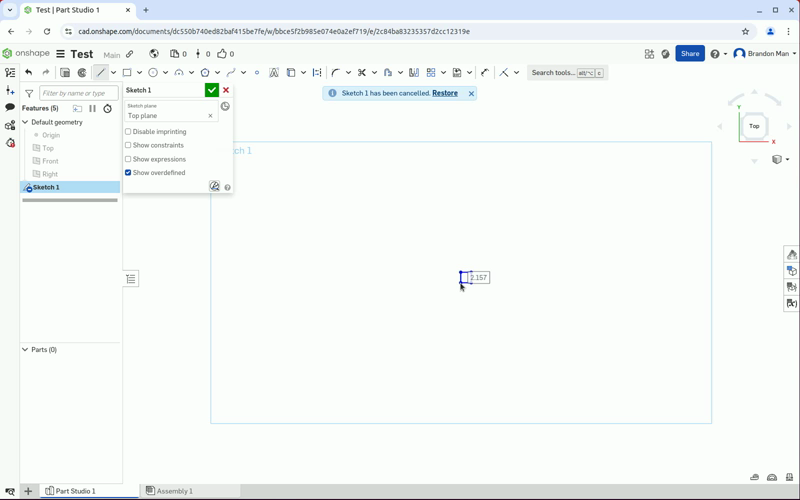
mouse_move(462, 280)
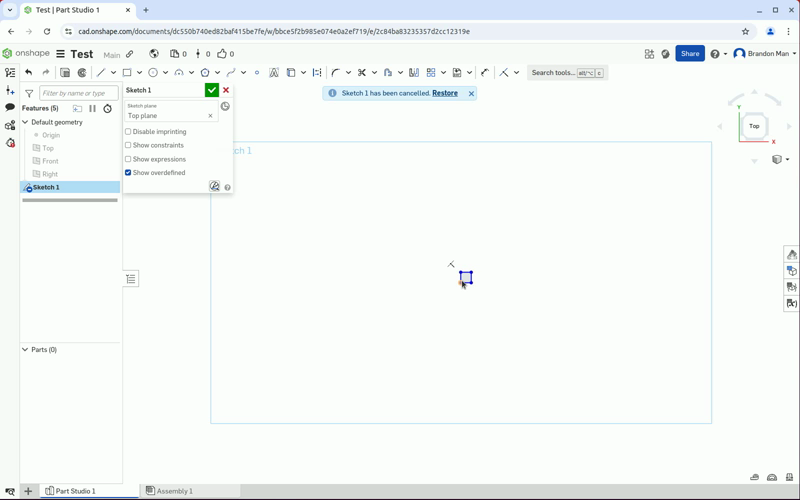
scroll(6)
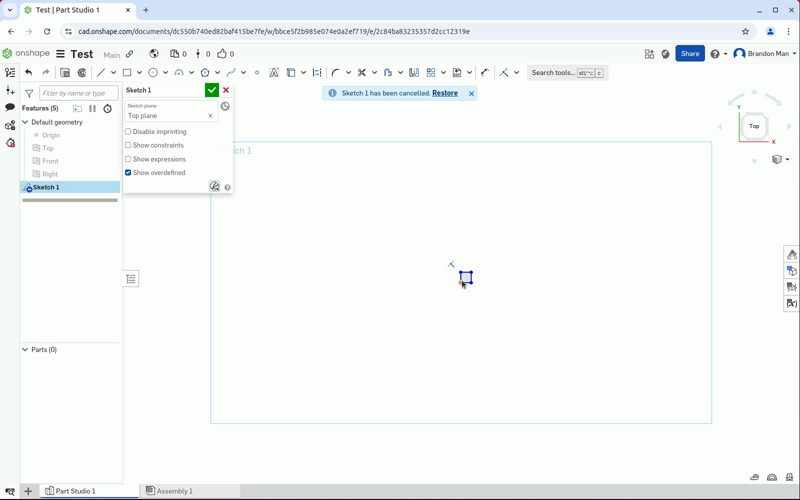
scroll(6)
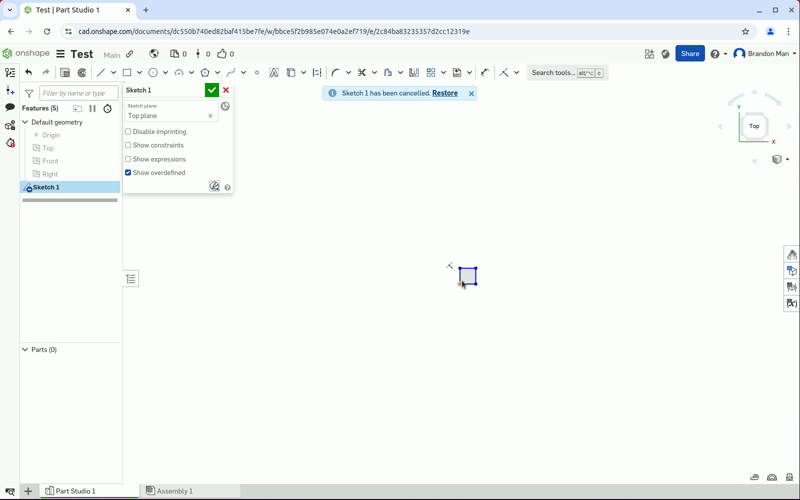
scroll(6)
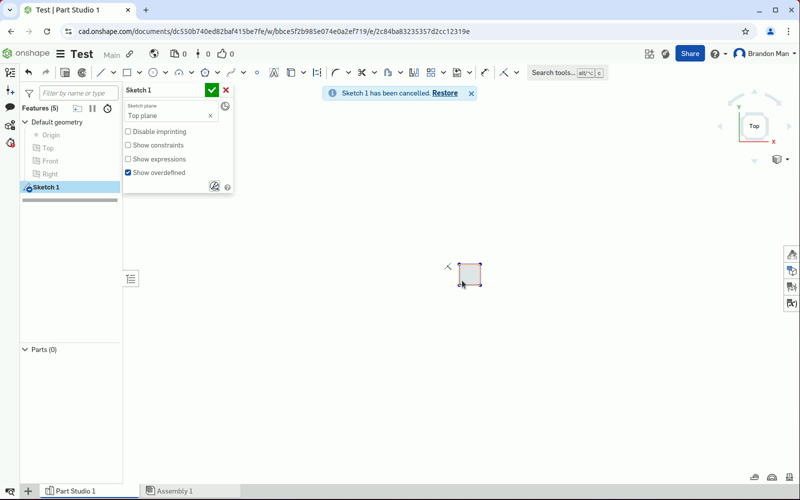
scroll(6)
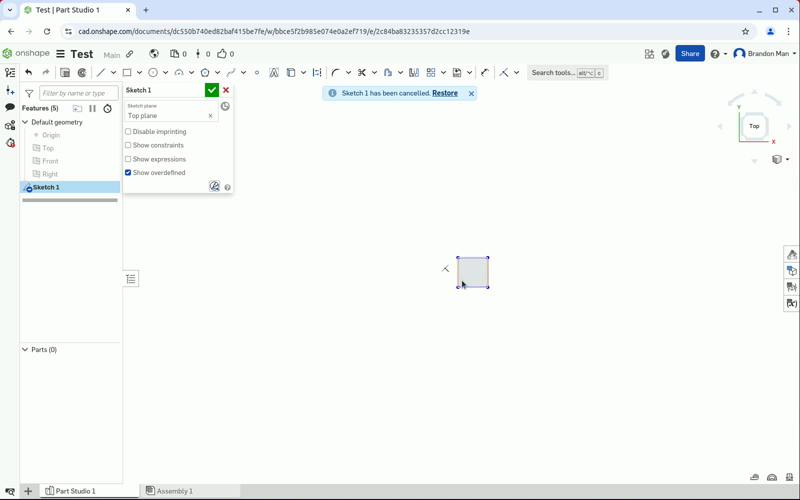
scroll(6)
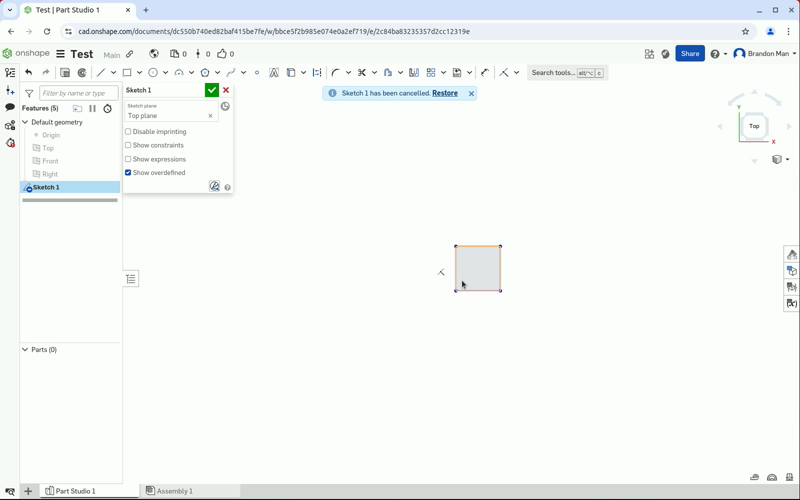
scroll(6)
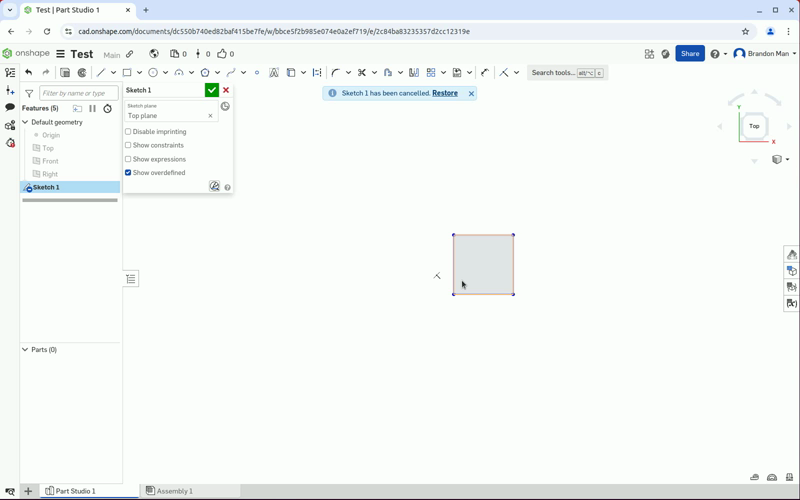
scroll(6)
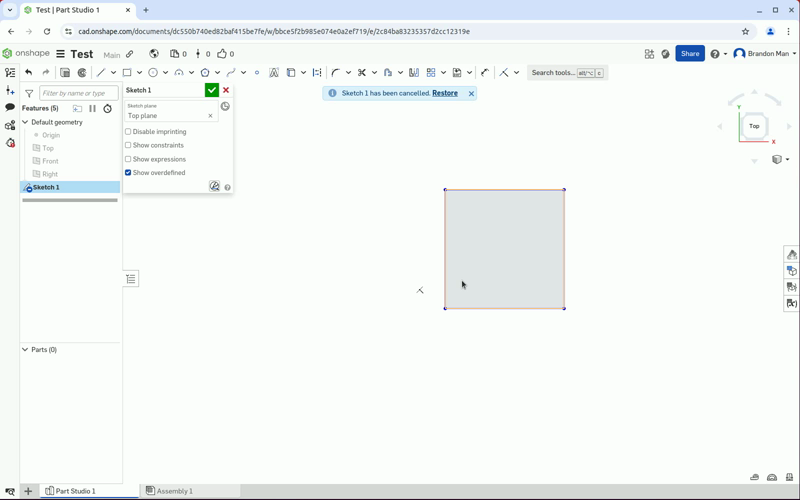
click(462, 280)
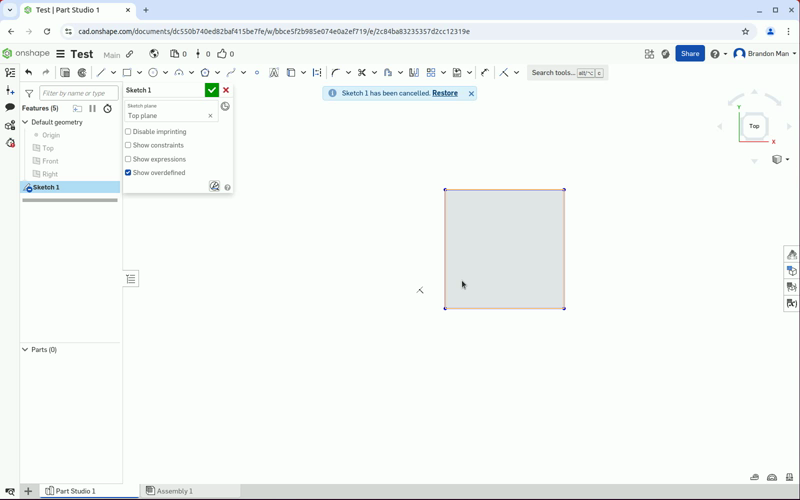
scroll(-6)
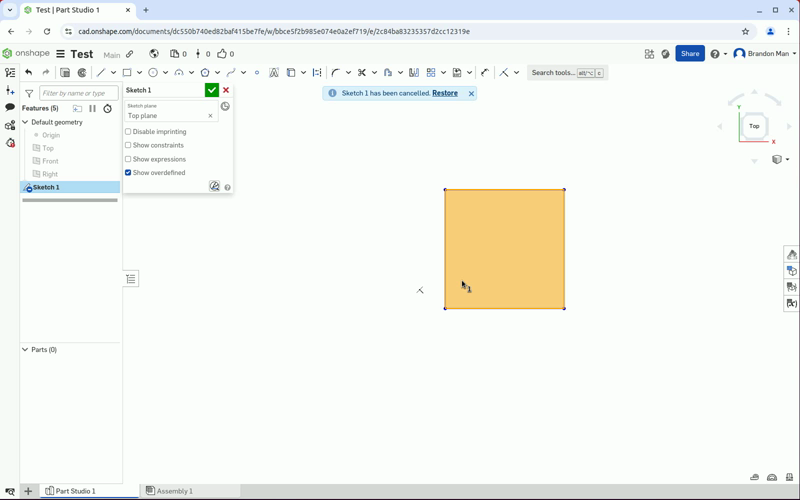
scroll(-6)
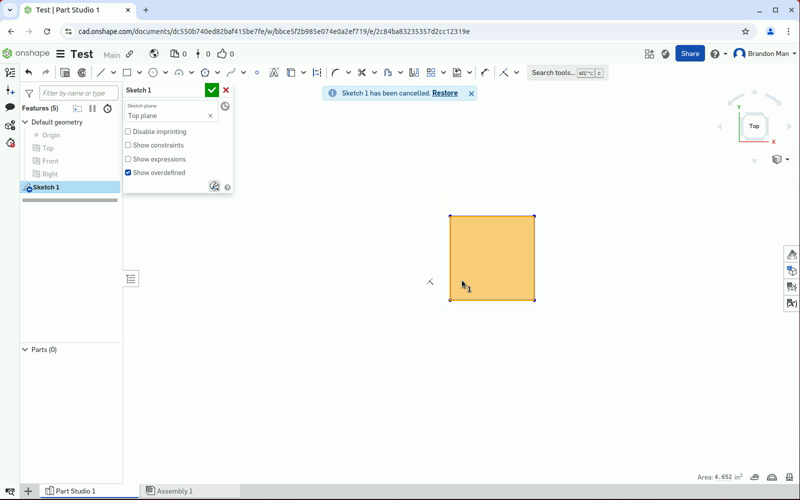
scroll(-6)
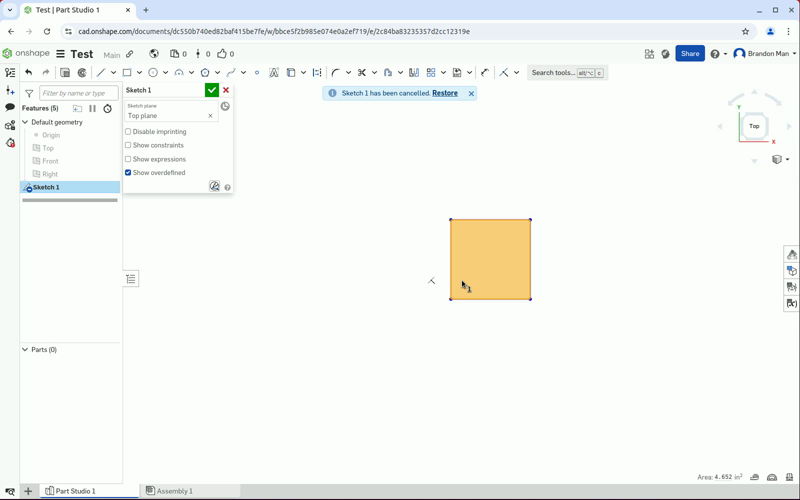
scroll(-6)
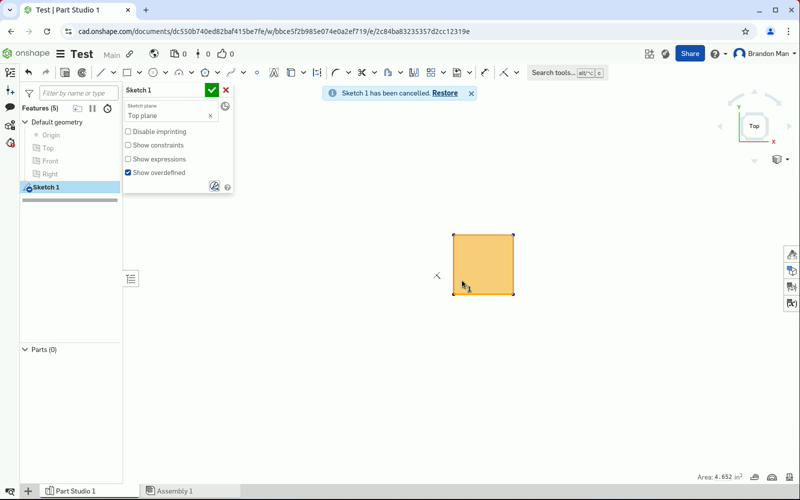
scroll(-6)
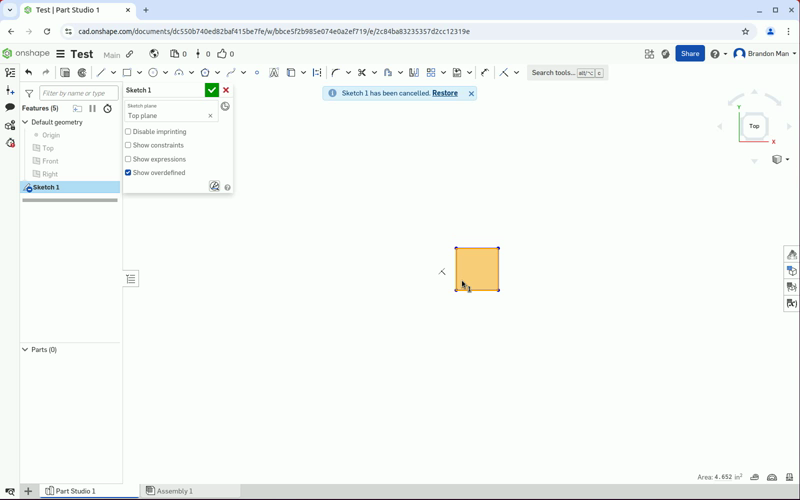
scroll(-6)
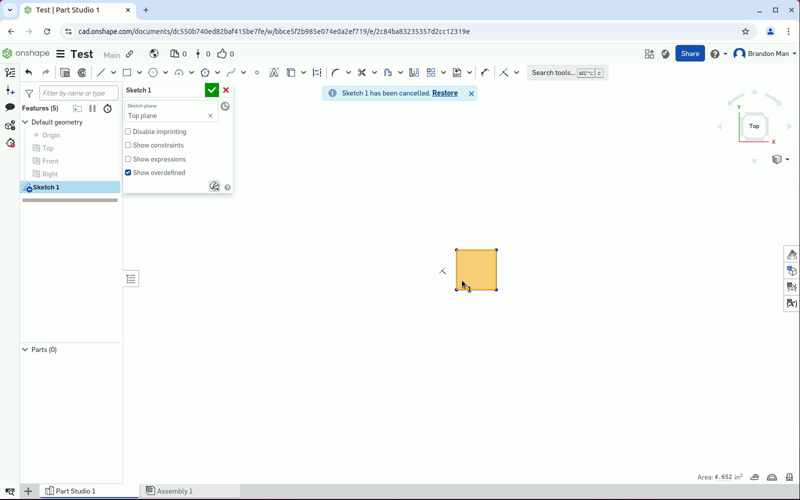
scroll(-6)
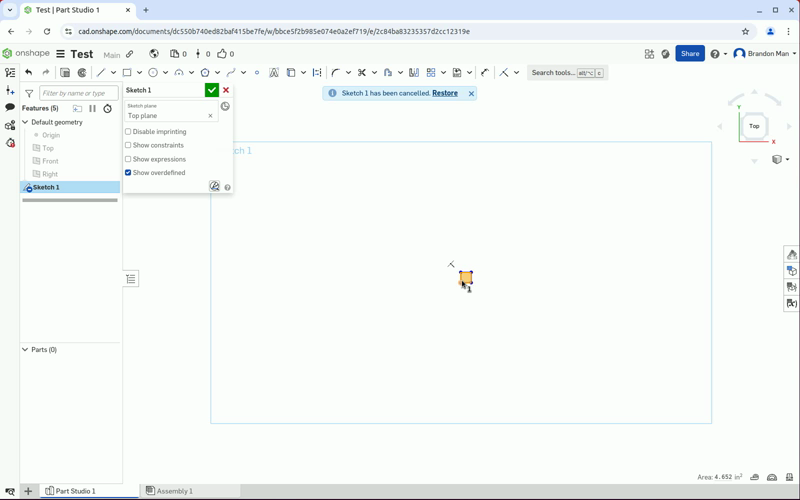
mouse_move(73, 352)
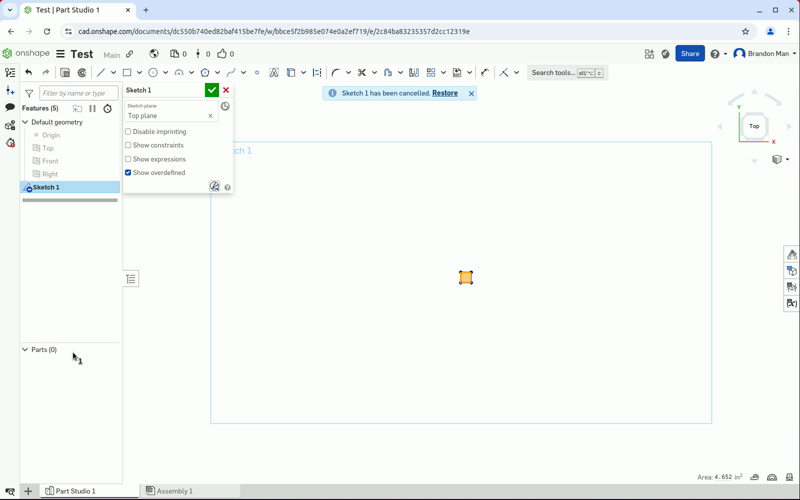
key(shift+y)
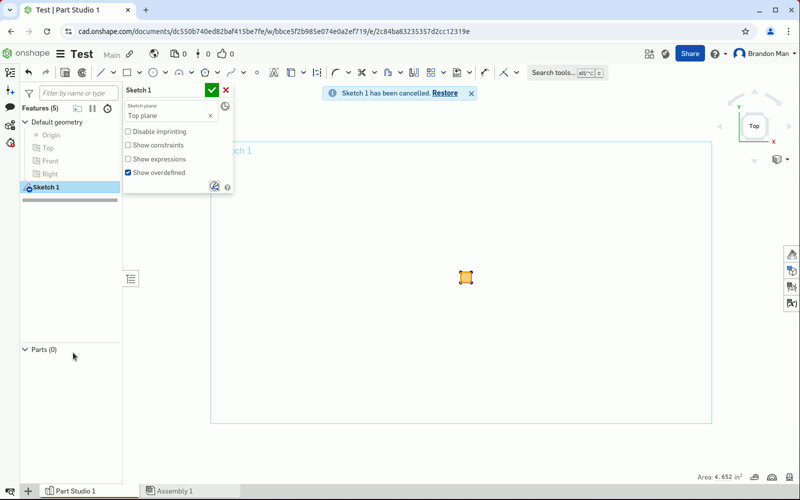
key(shift+e)
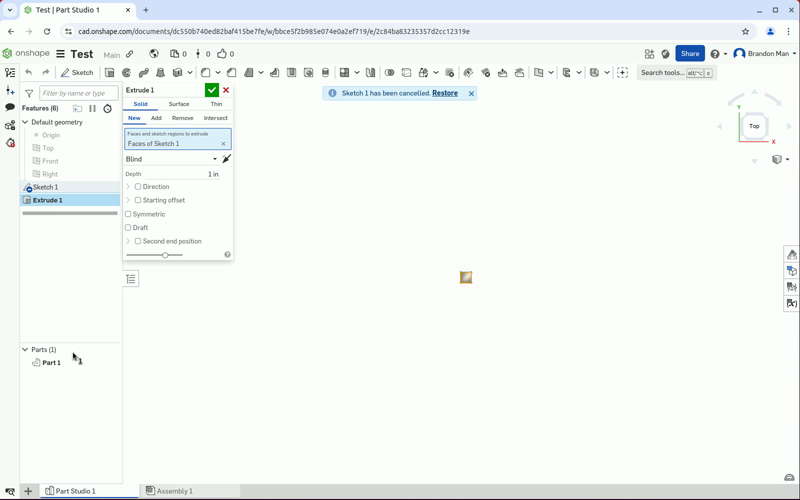
mouse_move(143, 106)
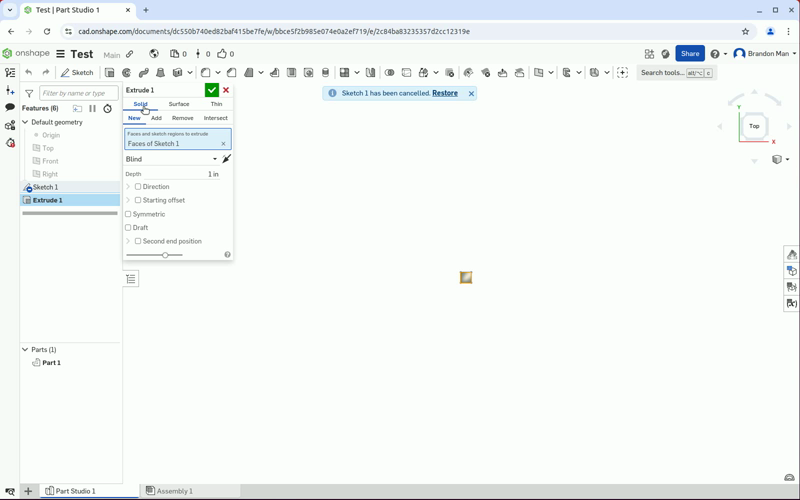
click(143, 106)
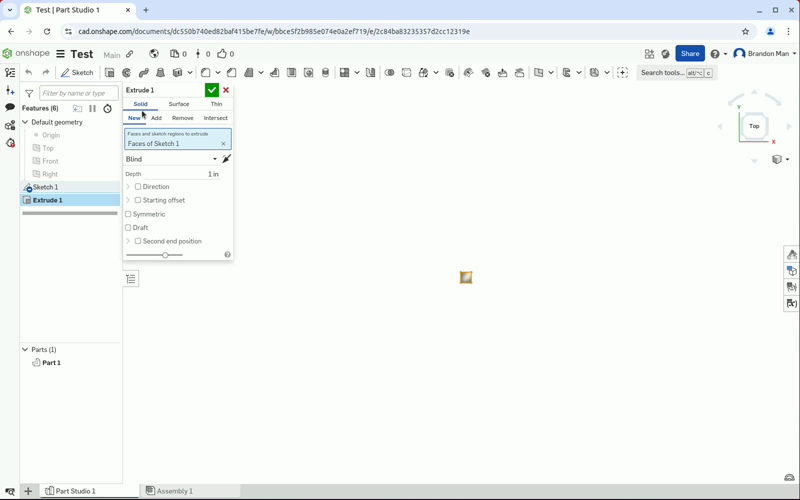
mouse_move(137, 120)
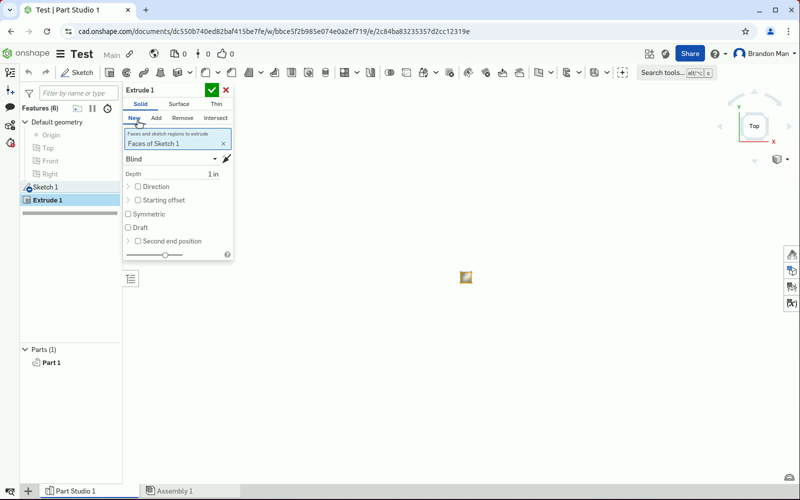
click(137, 120)
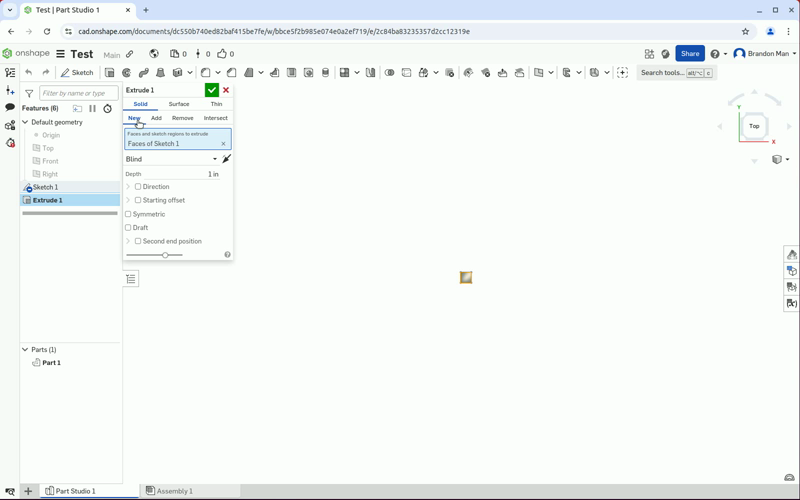
key(tab, 4)
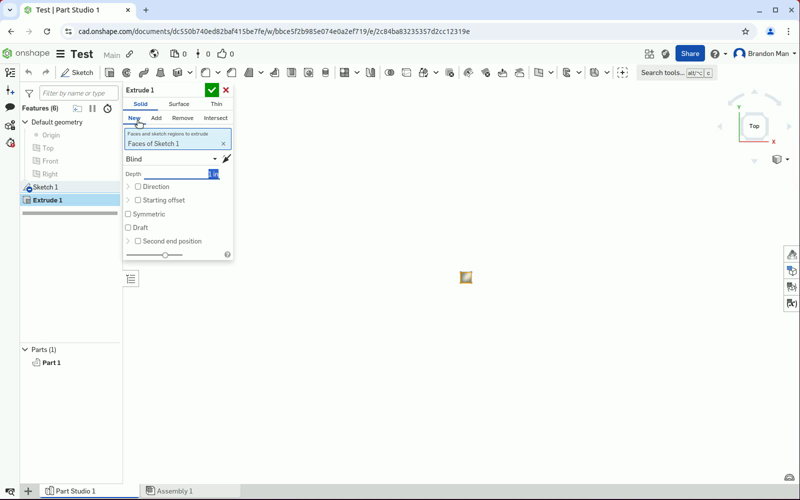
text(23.108)
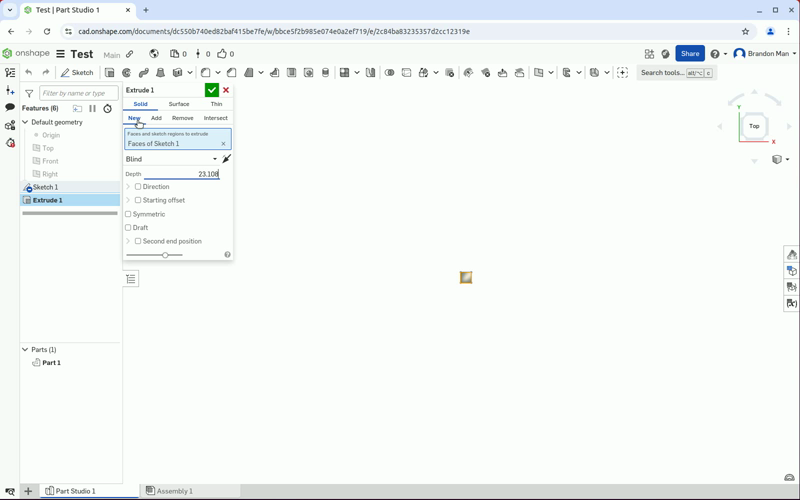
key(enter)
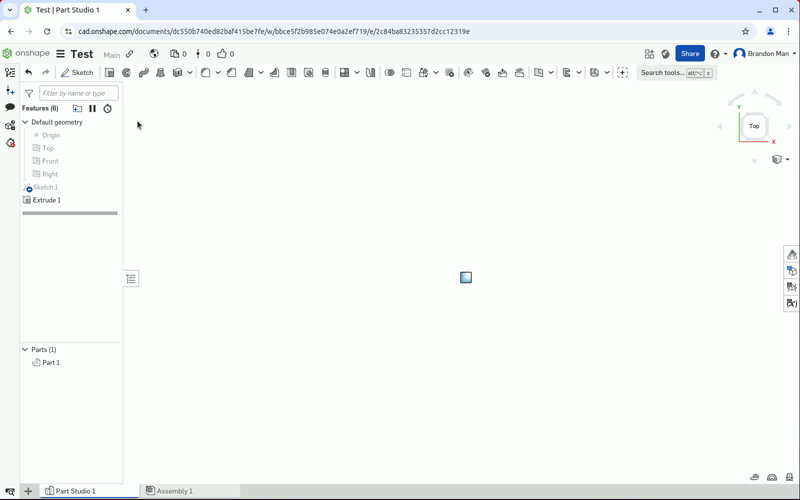
key(shift+h)
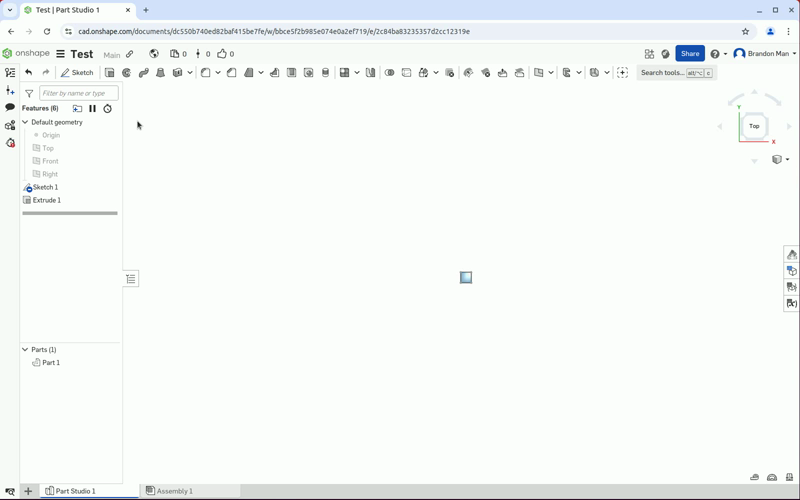
key(shift+h)
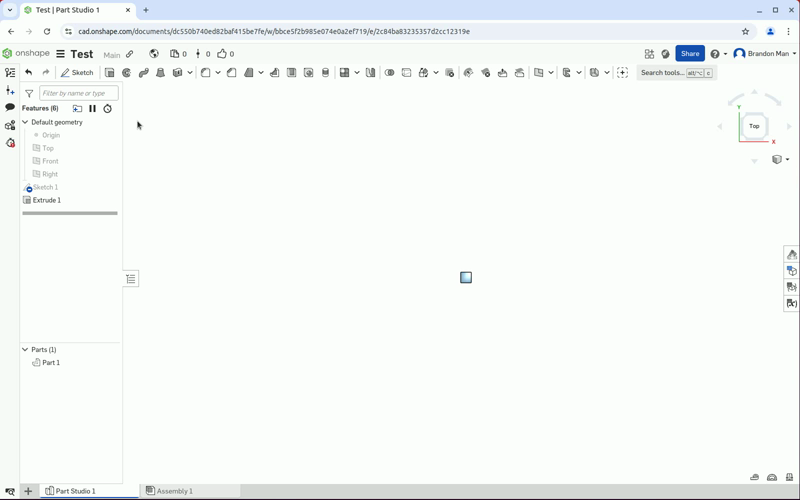
mouse_move(73, 189)
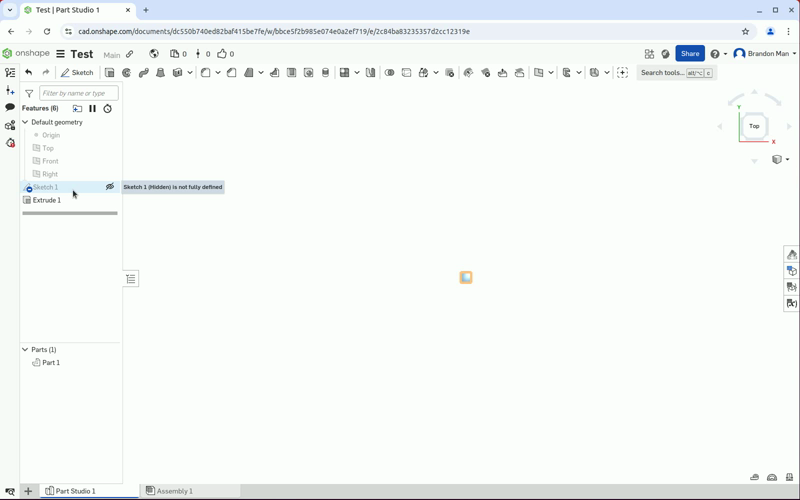
click(73, 189)
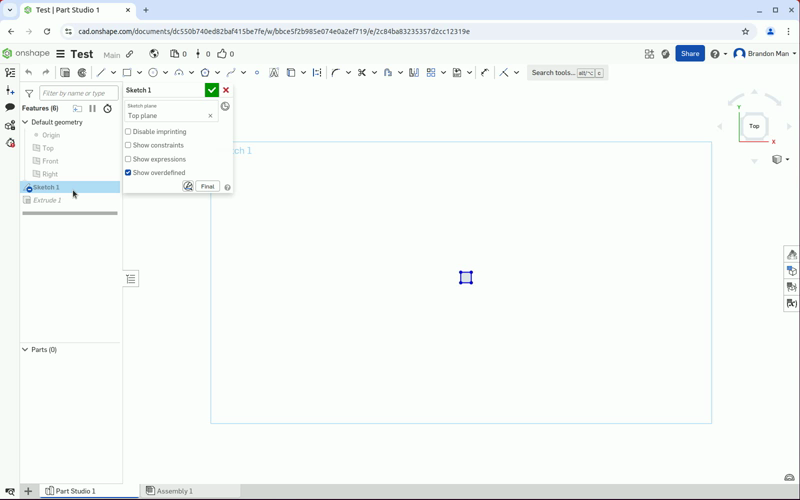
mouse_move(229, 92)
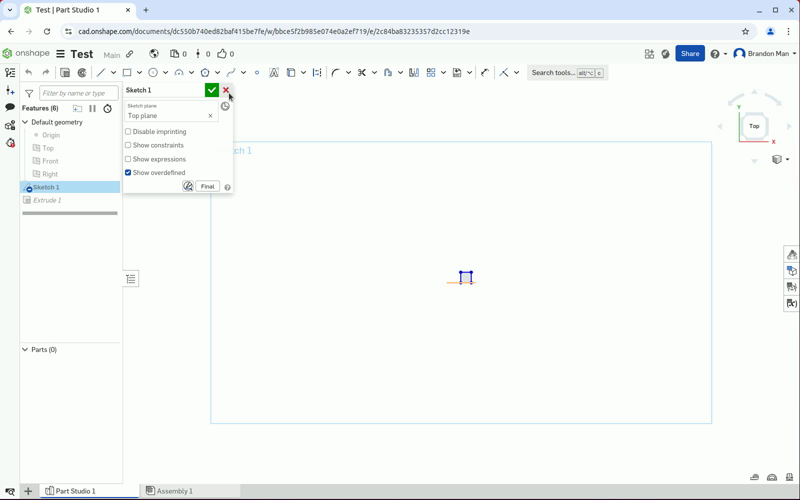
click(229, 92)
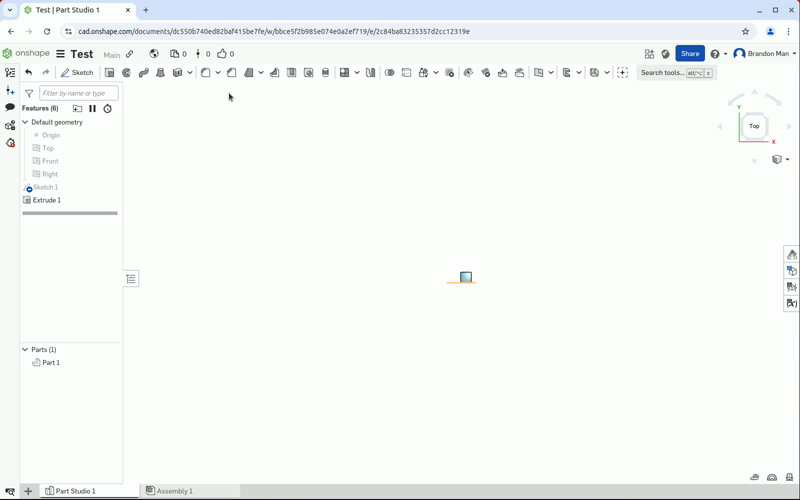
mouse_move(73, 352)
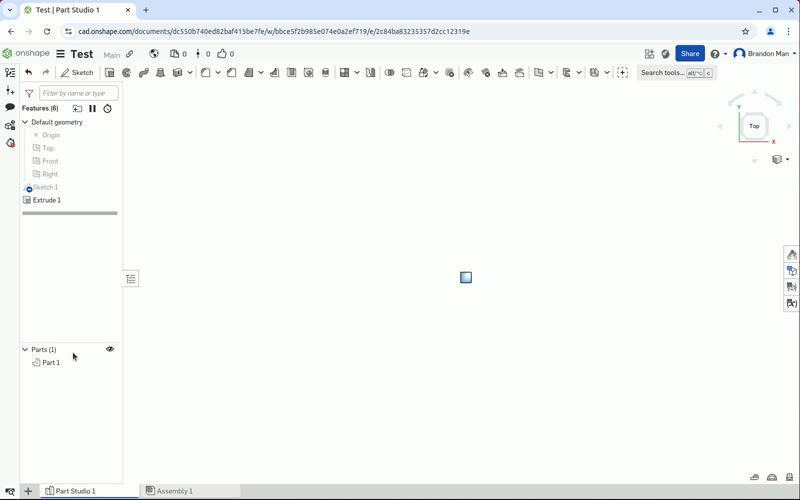
key(y)
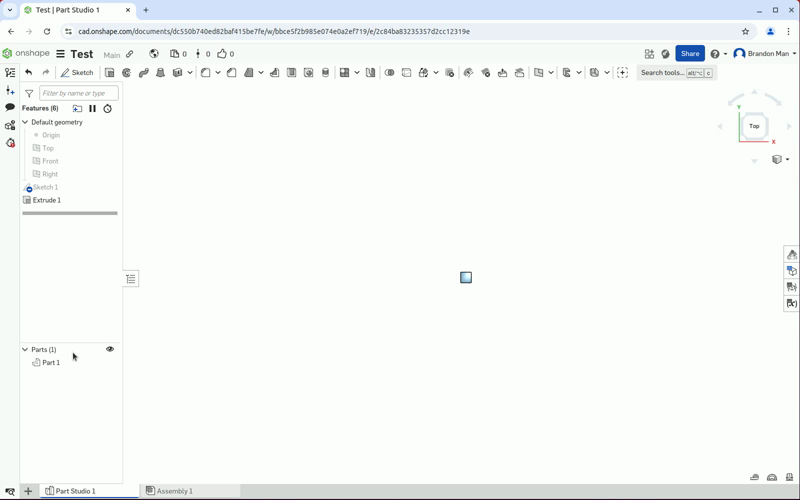
key(shift+p)
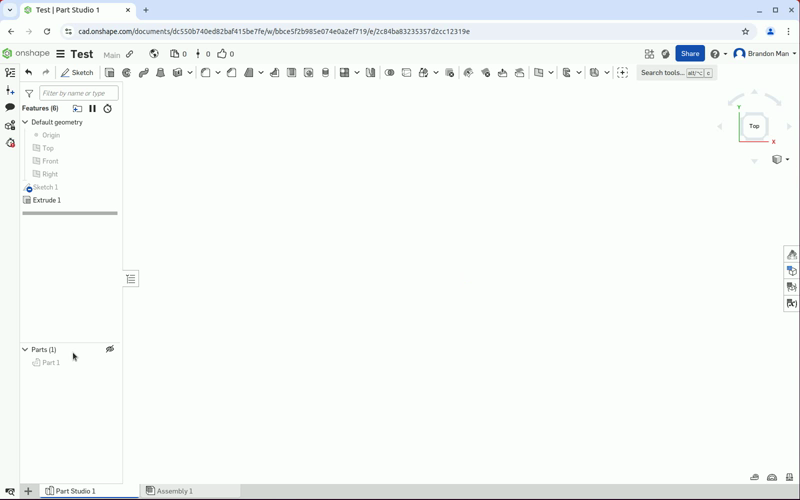
key(space)
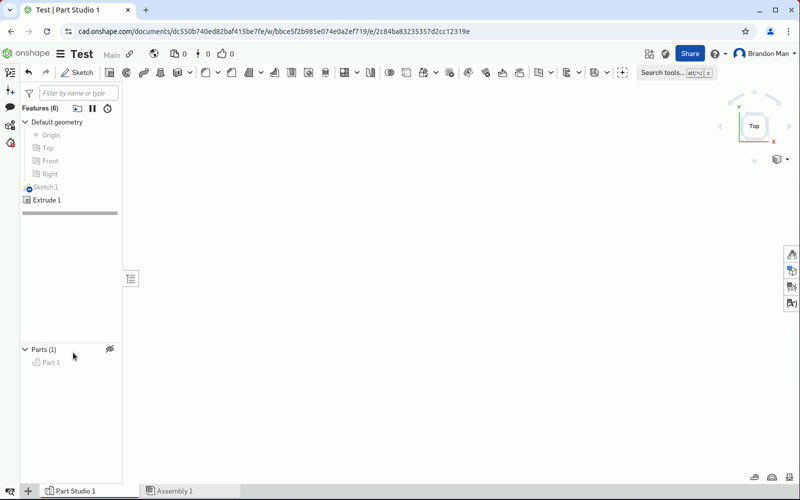
key_down(shift)
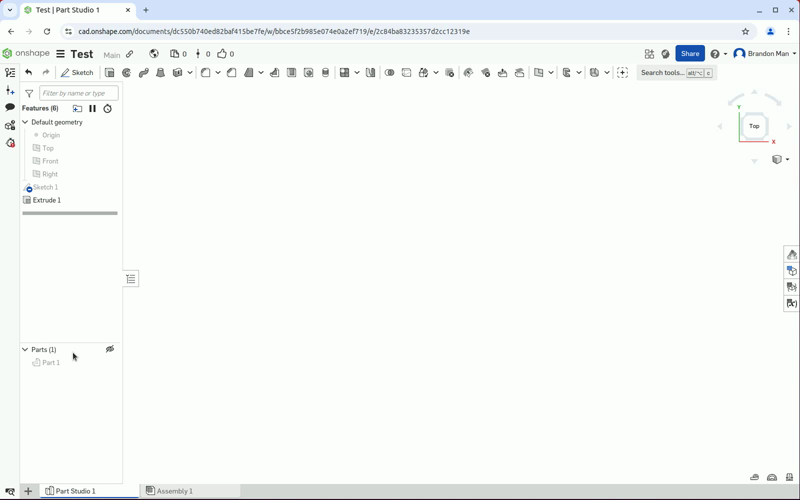
key(up)
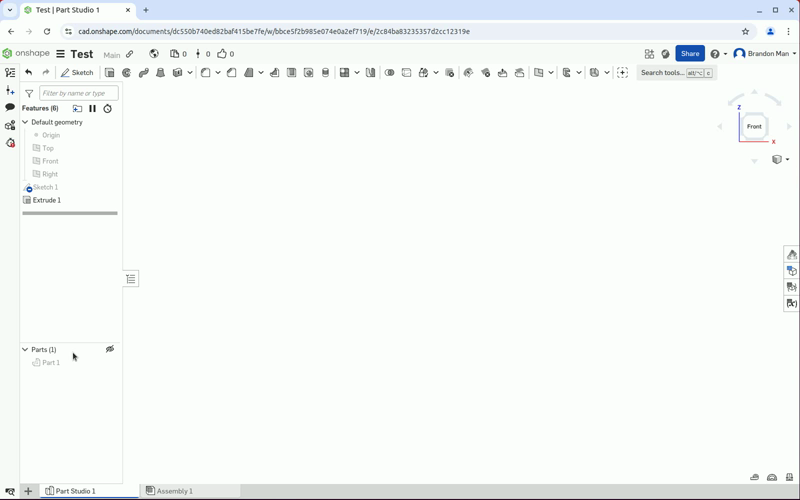
key_up(shift)
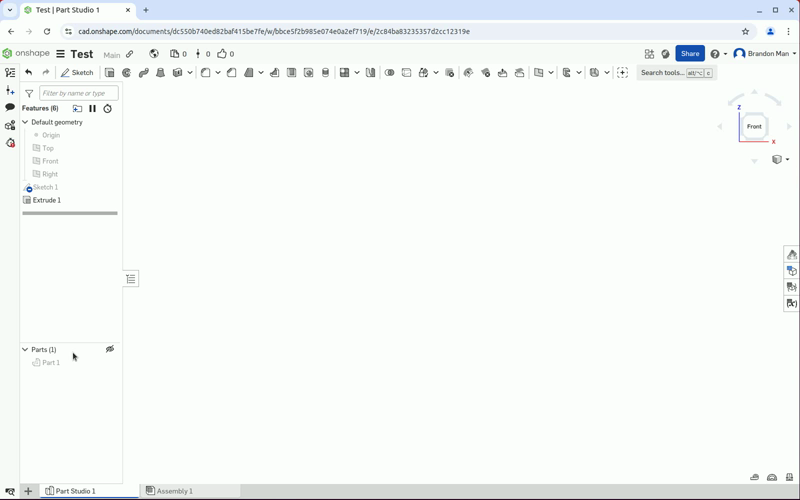
mouse_move(73, 352)
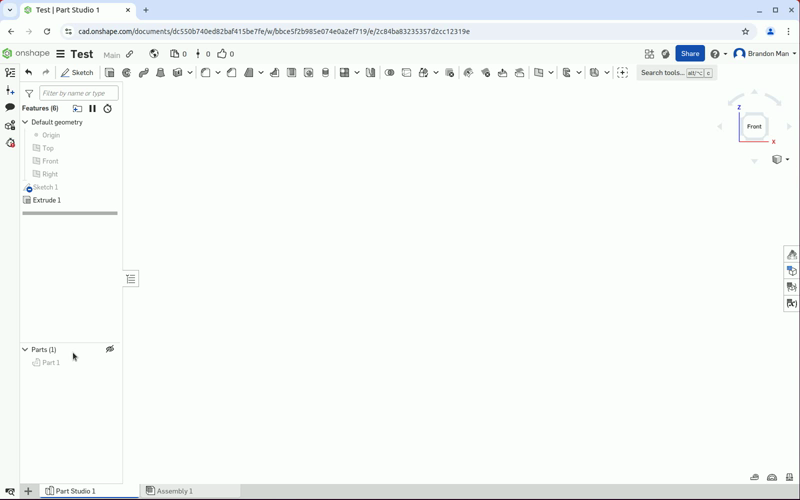
key(shift+y)
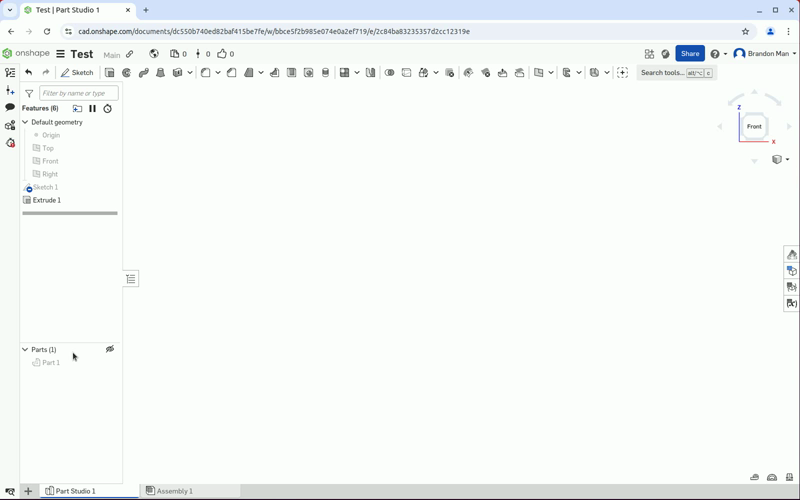
key(shift+s)
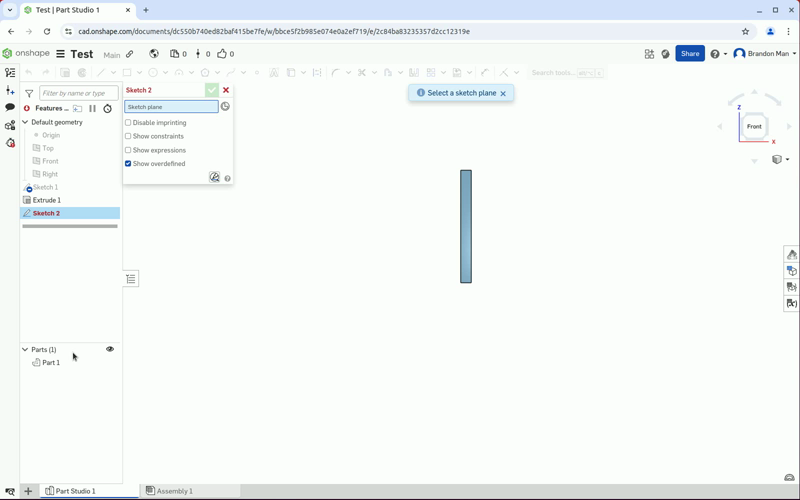
mouse_move(73, 163)
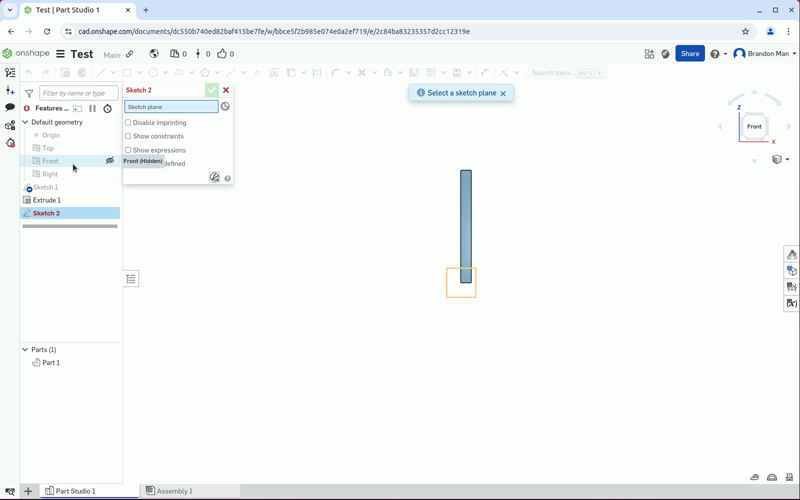
click(73, 163)
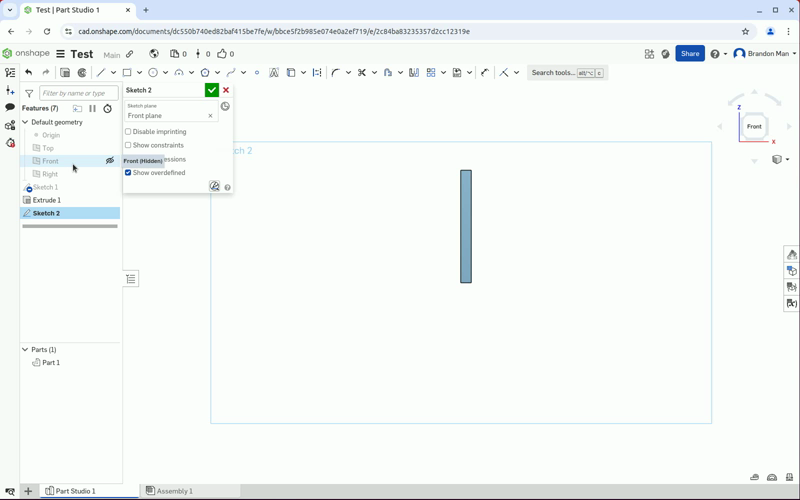
mouse_move(73, 352)
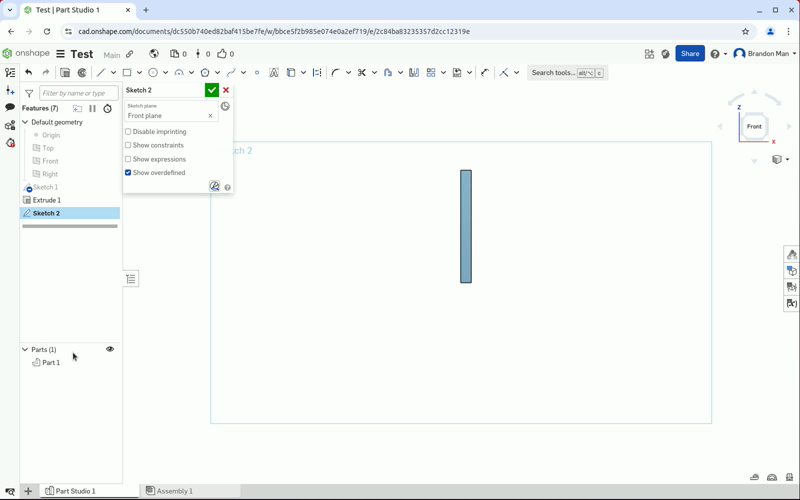
key(y)
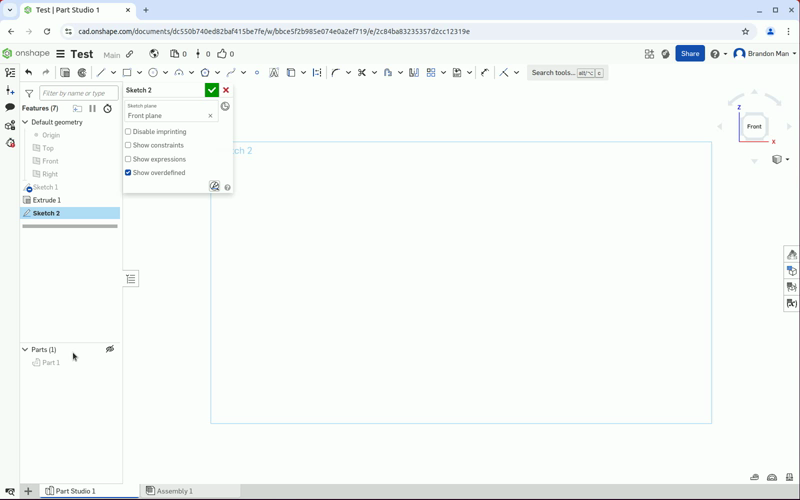
key(l)
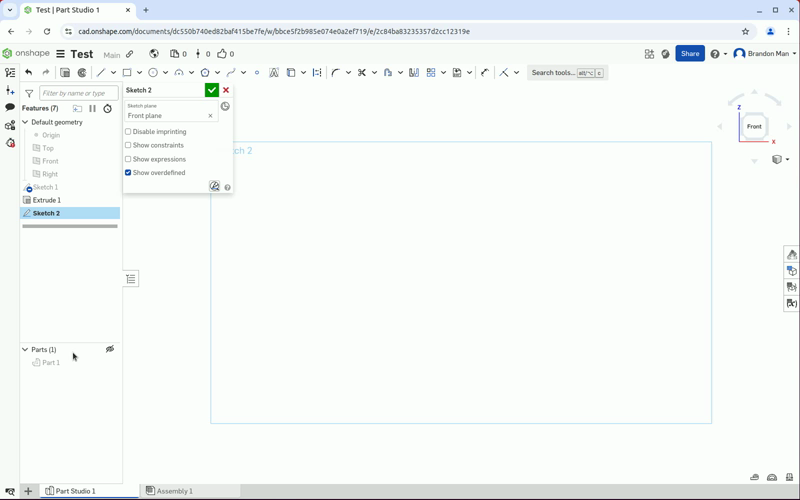
key_down(shift)
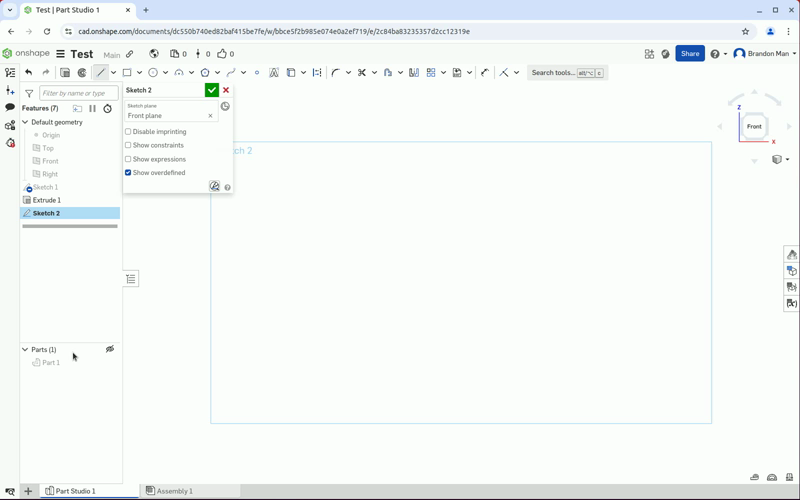
mouse_move(465, 273)
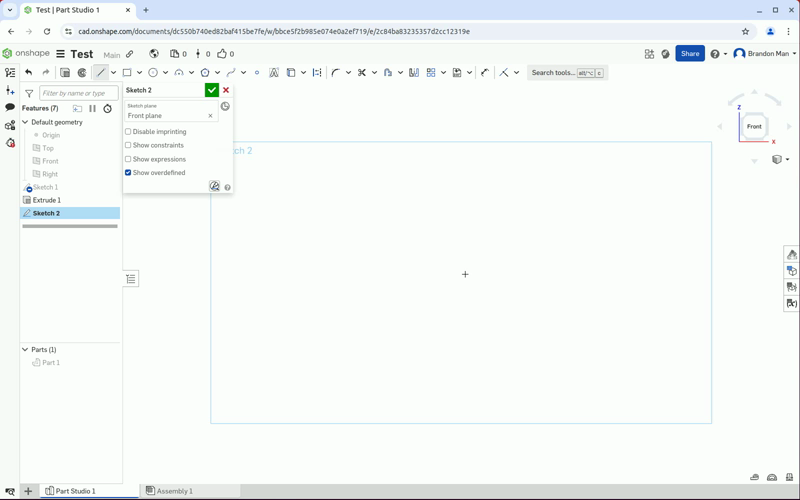
click(465, 273)
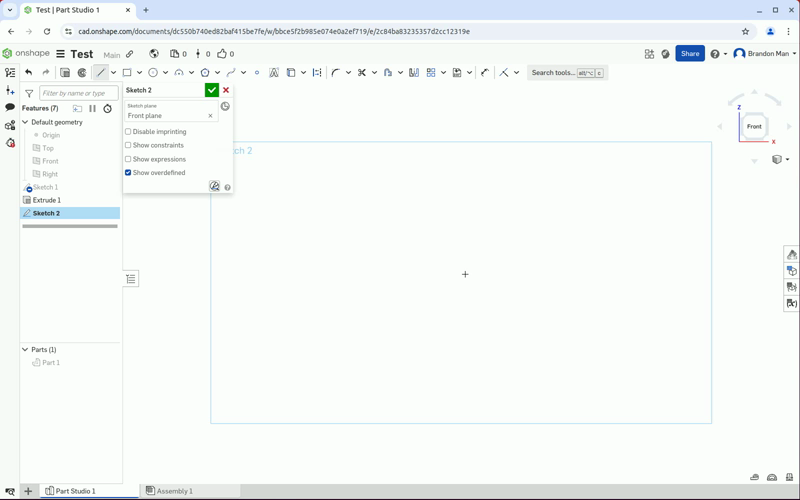
key_up(shift)
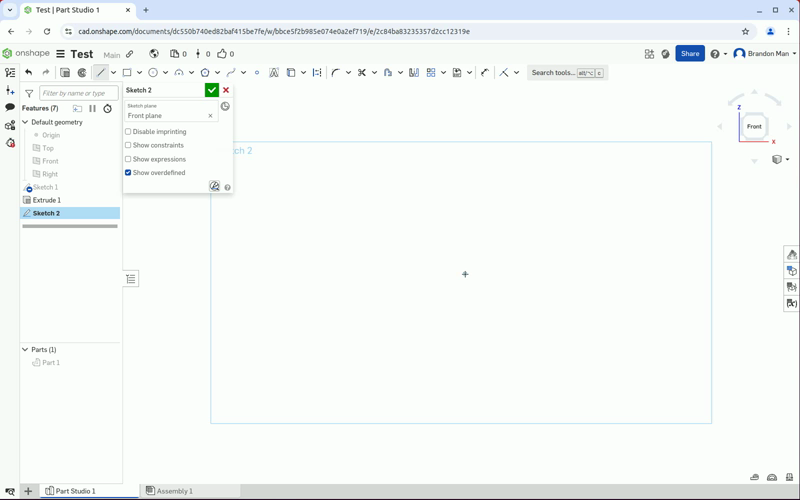
key_down(shift)
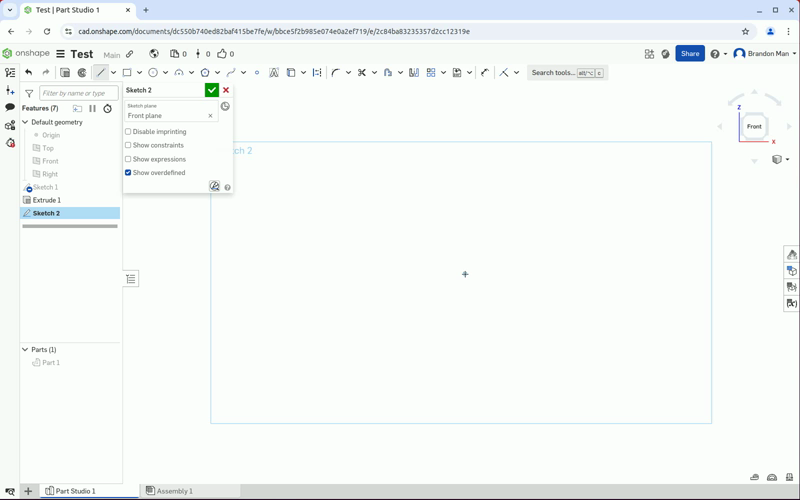
mouse_move(495, 273)
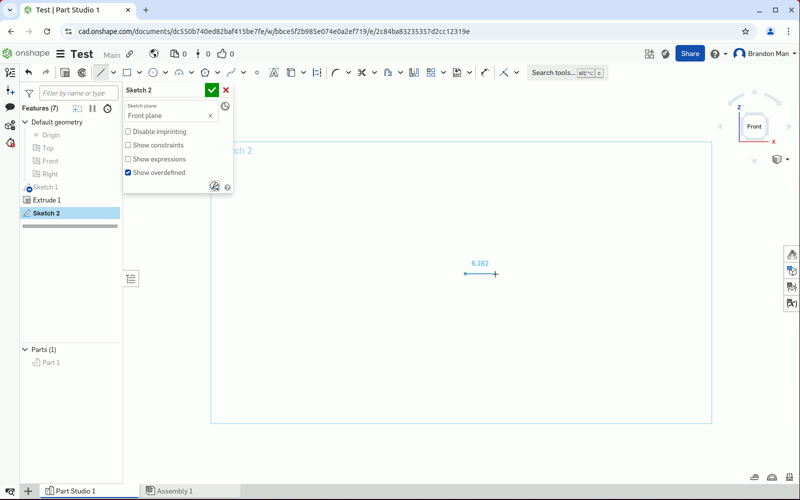
mouse_move(471, 273)
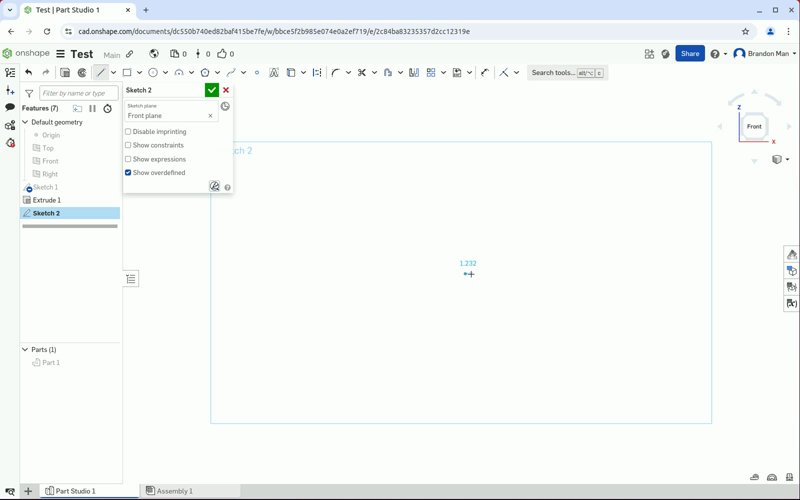
scroll(6)
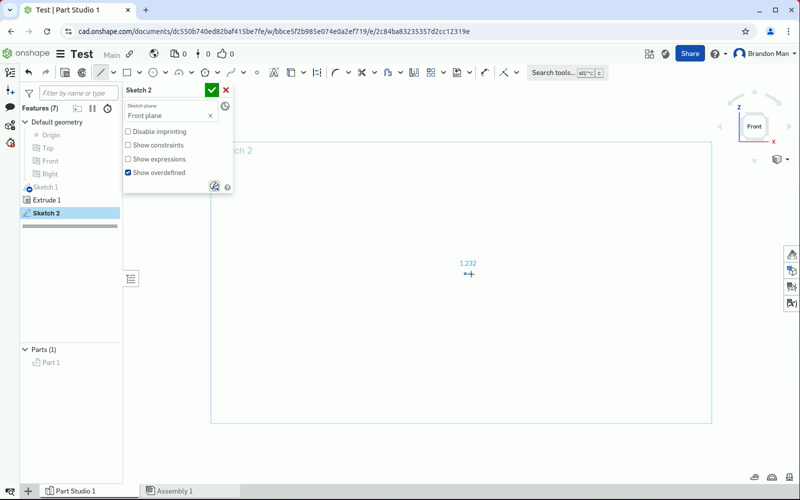
scroll(6)
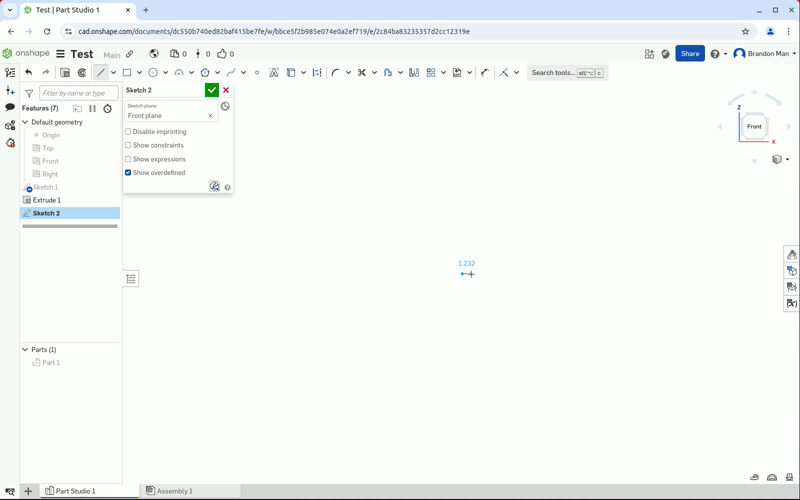
scroll(6)
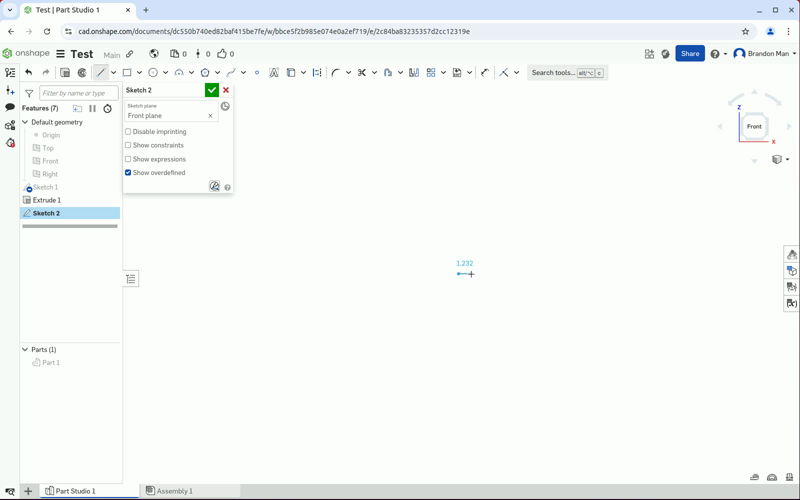
scroll(6)
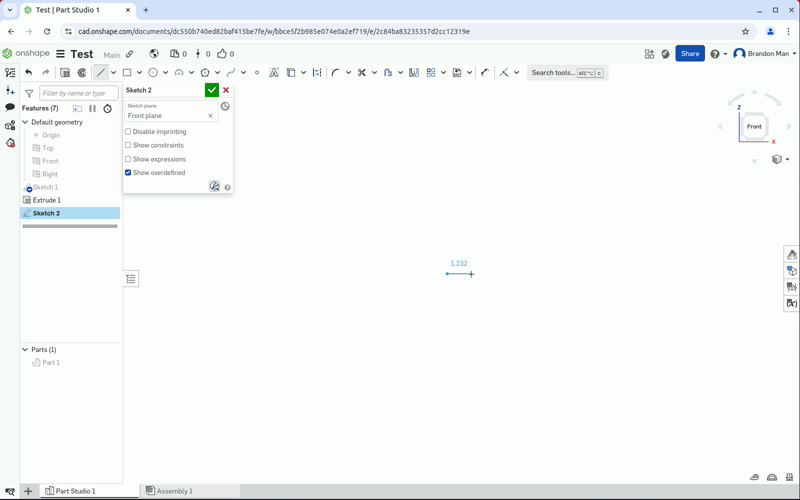
scroll(6)
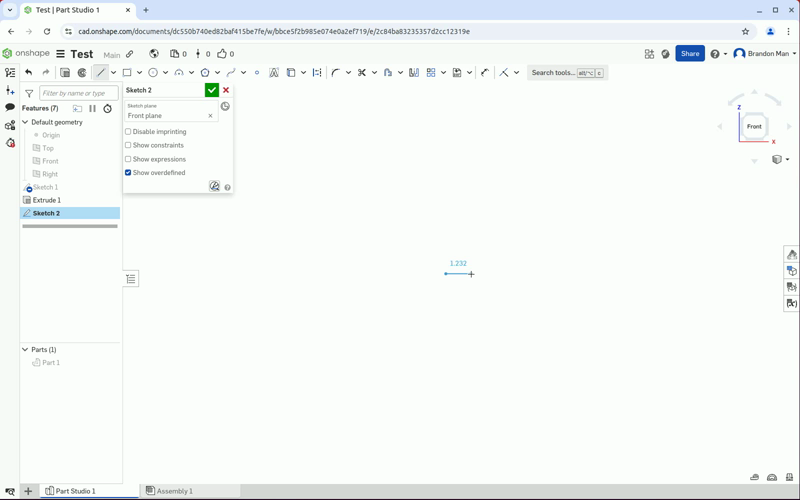
scroll(6)
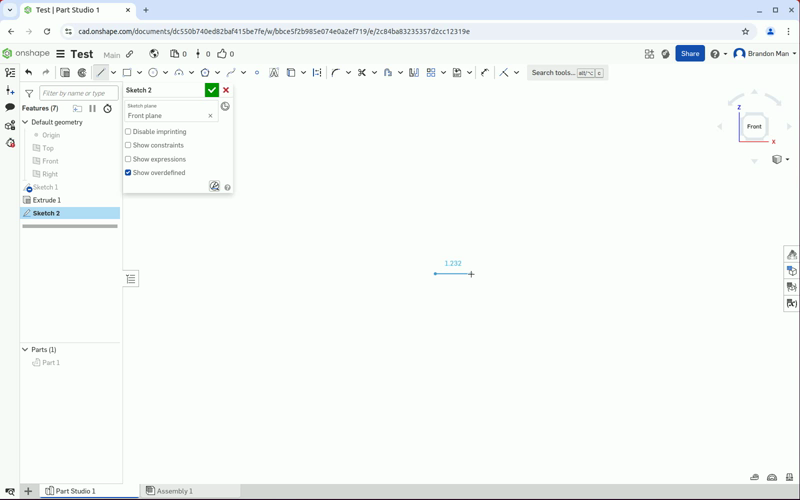
scroll(6)
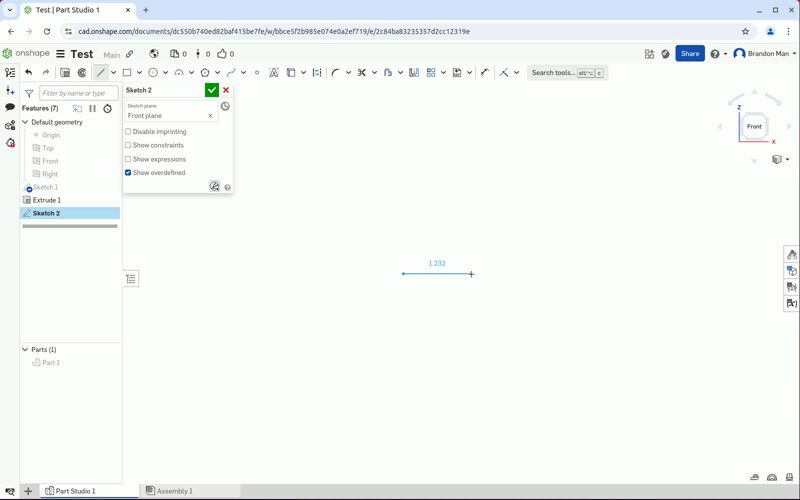
click(471, 273)
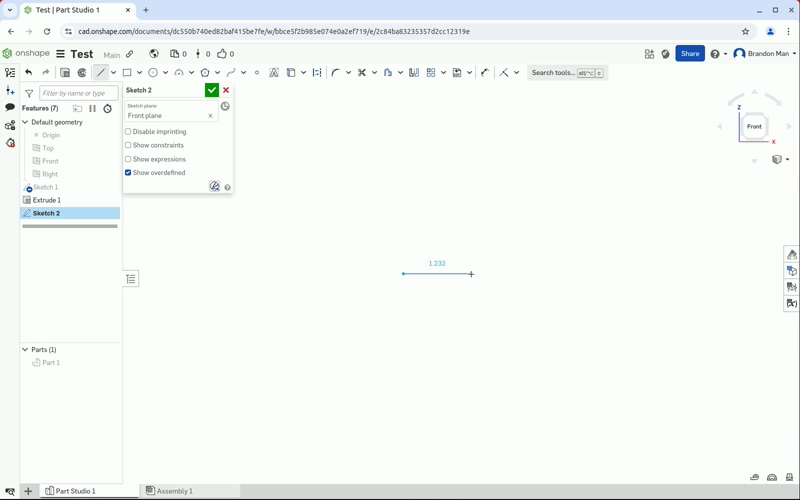
scroll(-6)
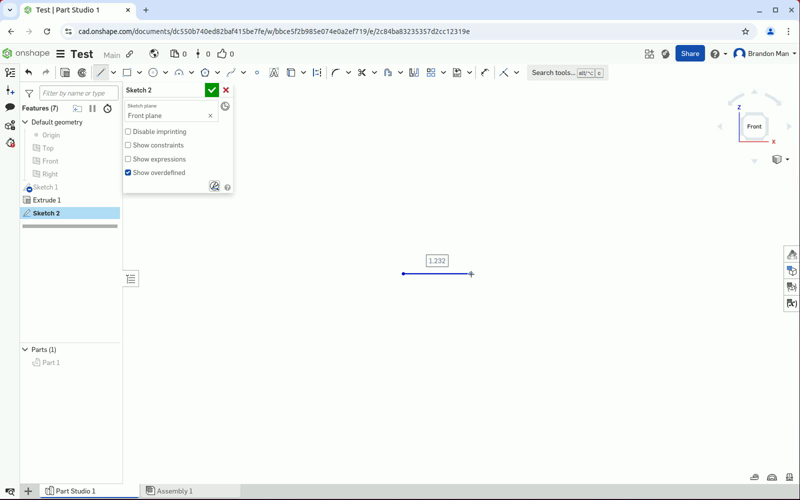
scroll(-6)
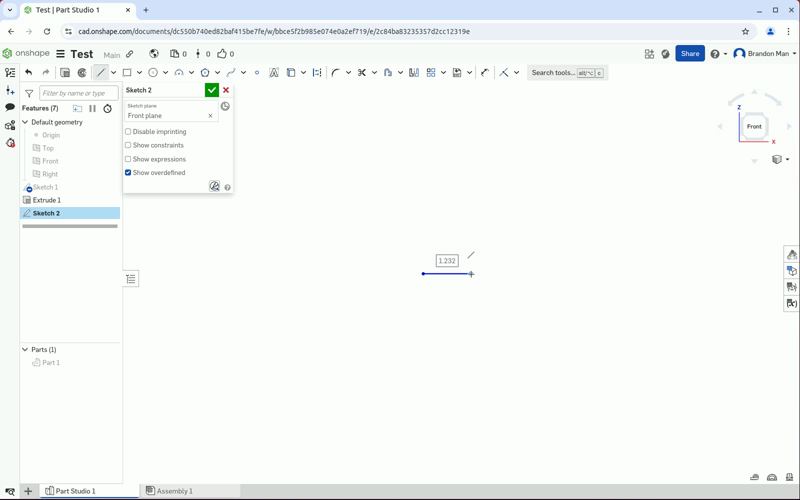
scroll(-6)
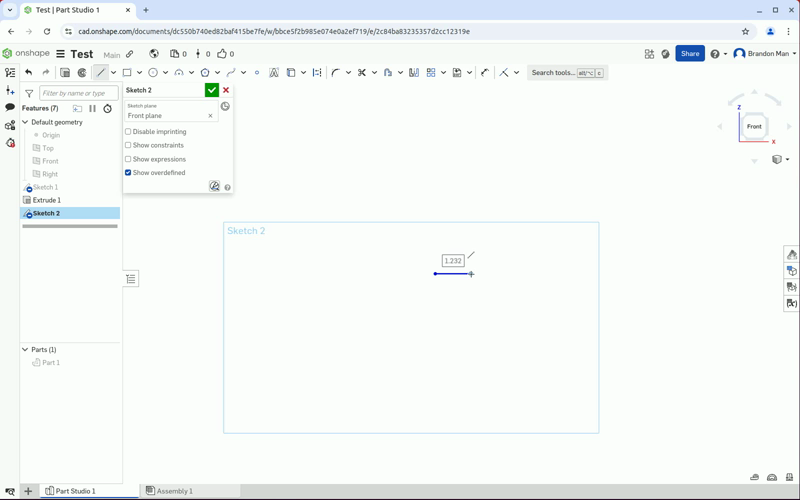
scroll(-6)
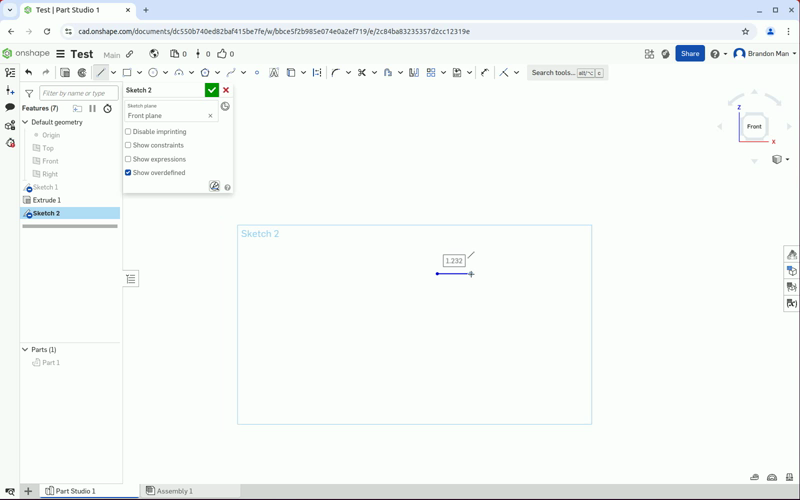
scroll(-6)
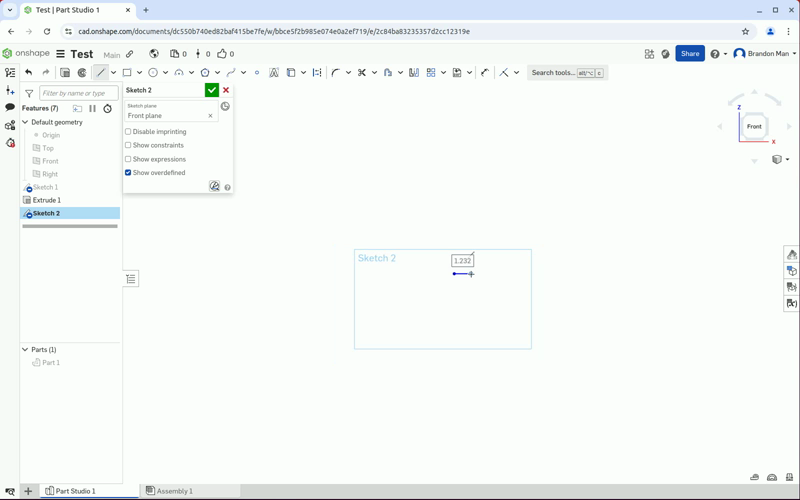
scroll(-6)
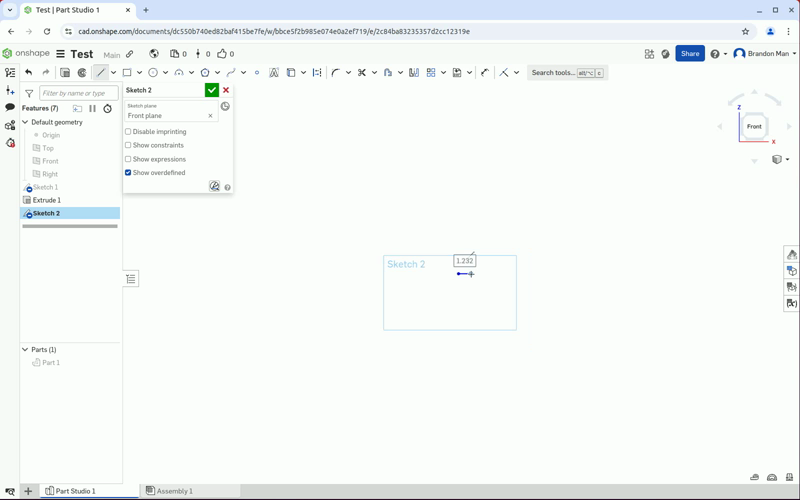
scroll(-6)
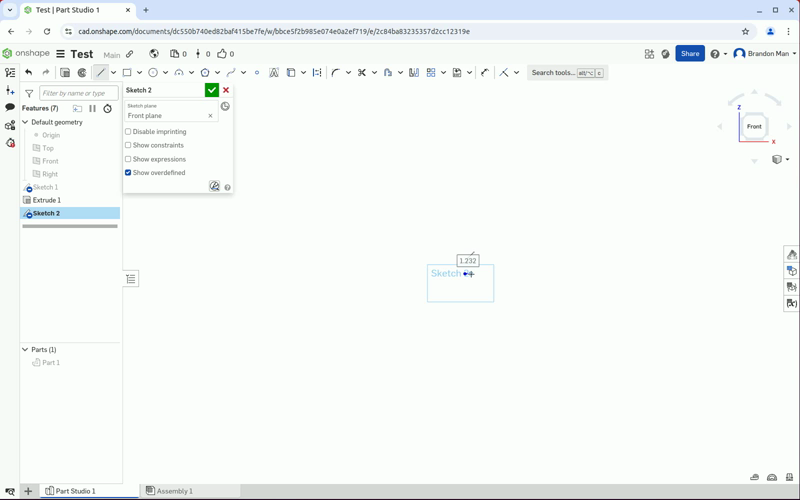
key_up(shift)
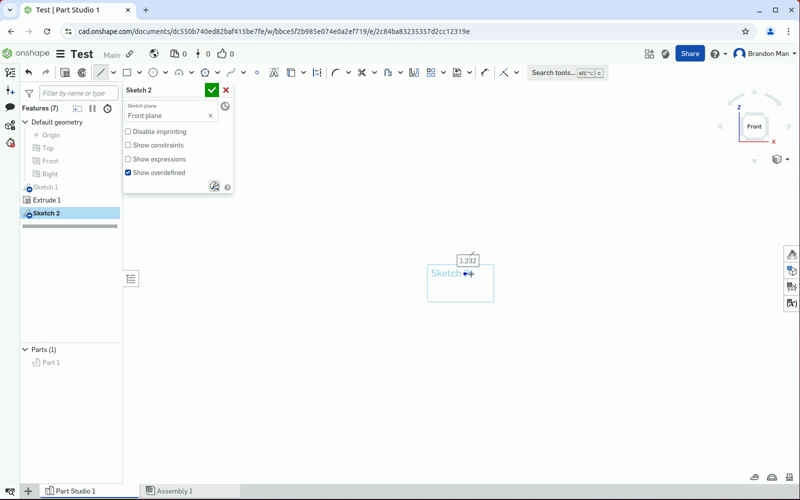
key_down(shift)
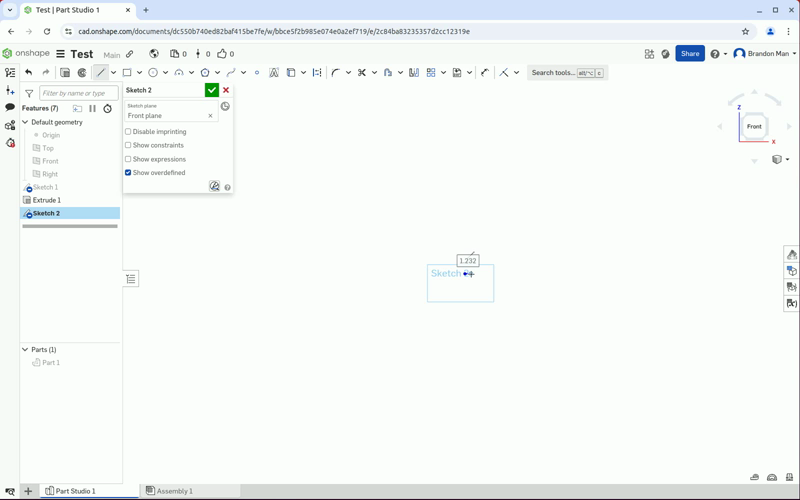
mouse_move(501, 273)
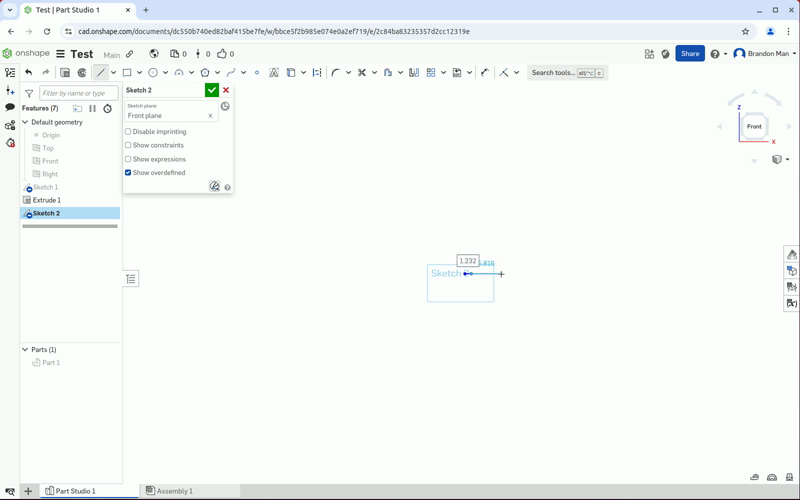
mouse_move(471, 269)
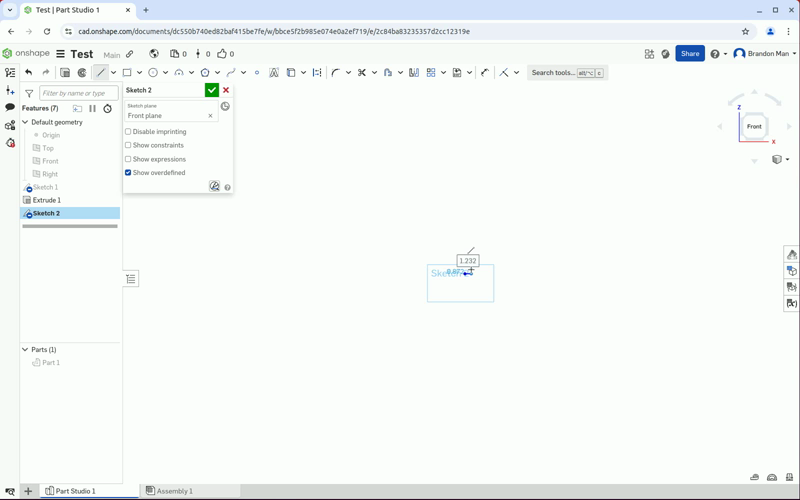
scroll(6)
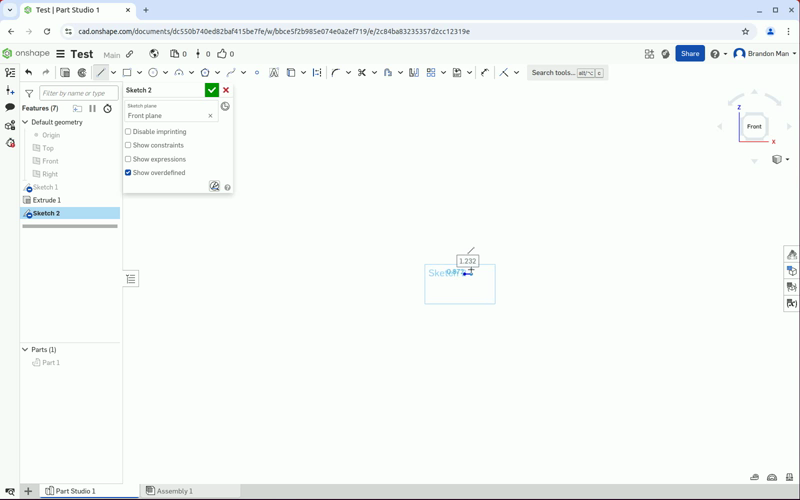
scroll(6)
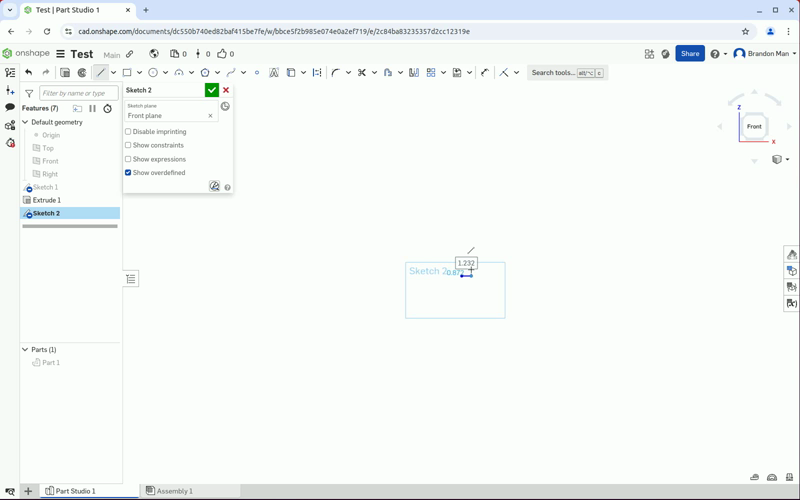
scroll(6)
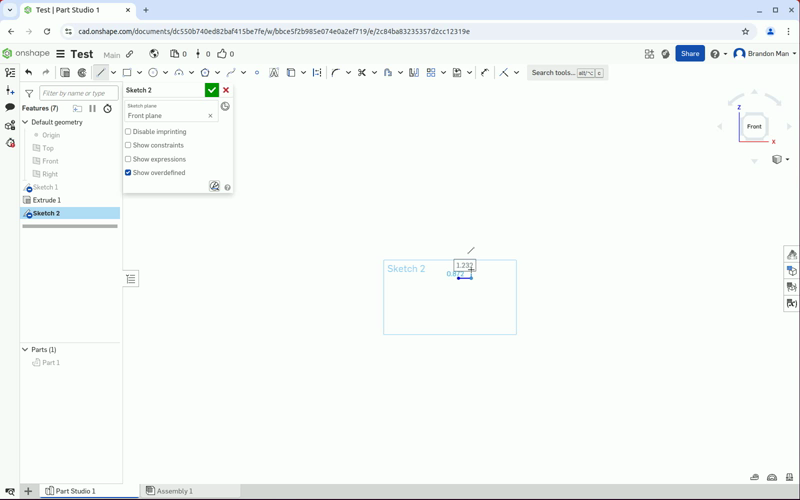
scroll(6)
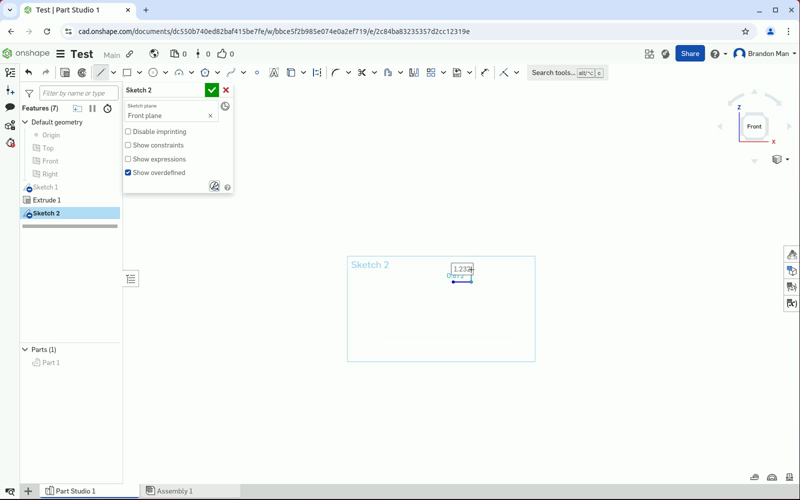
scroll(6)
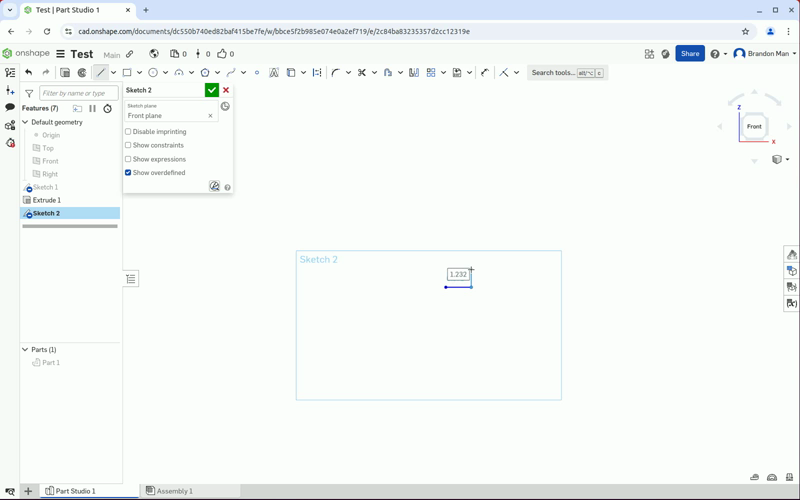
scroll(6)
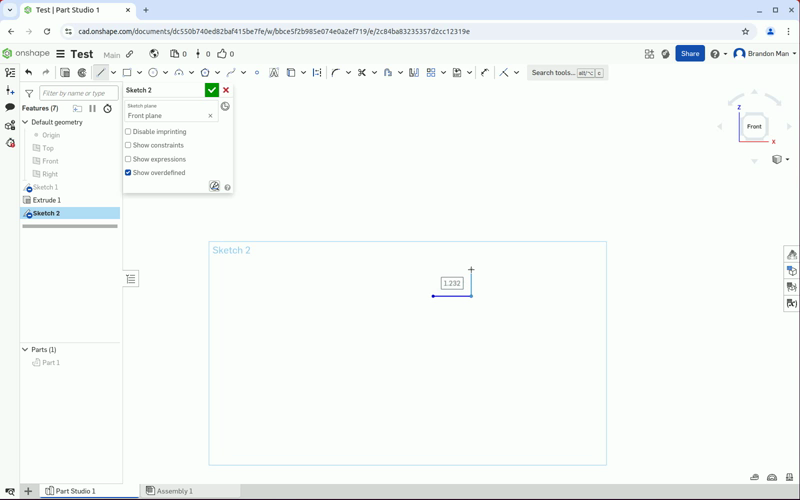
scroll(6)
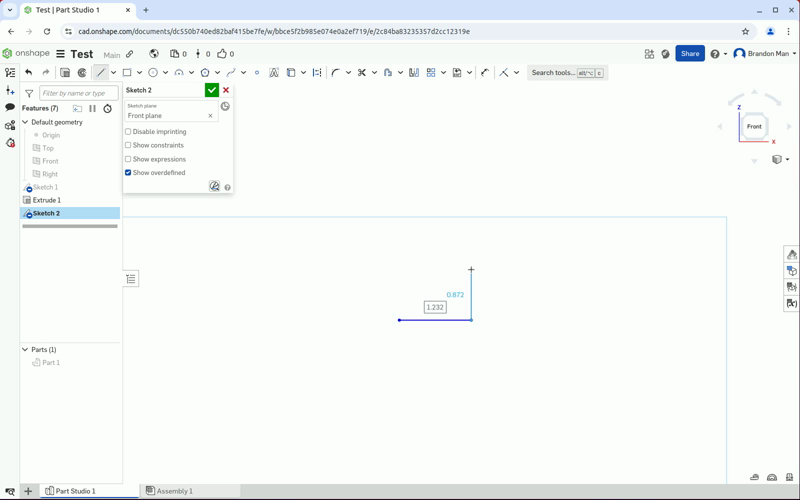
click(471, 269)
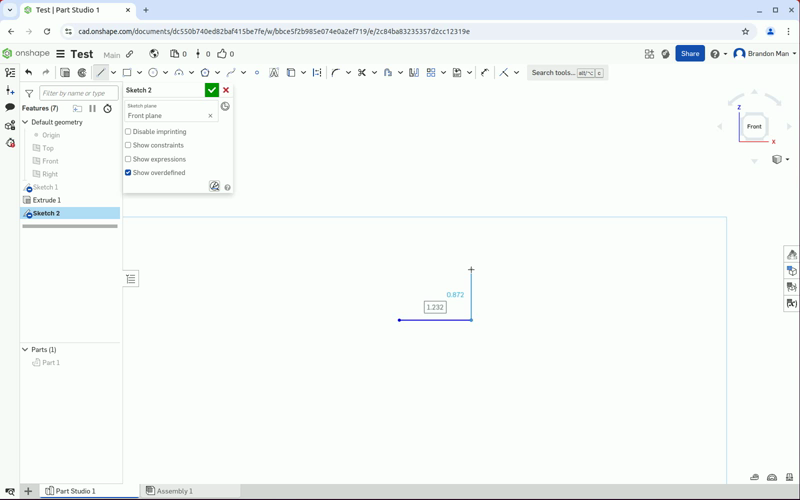
scroll(-6)
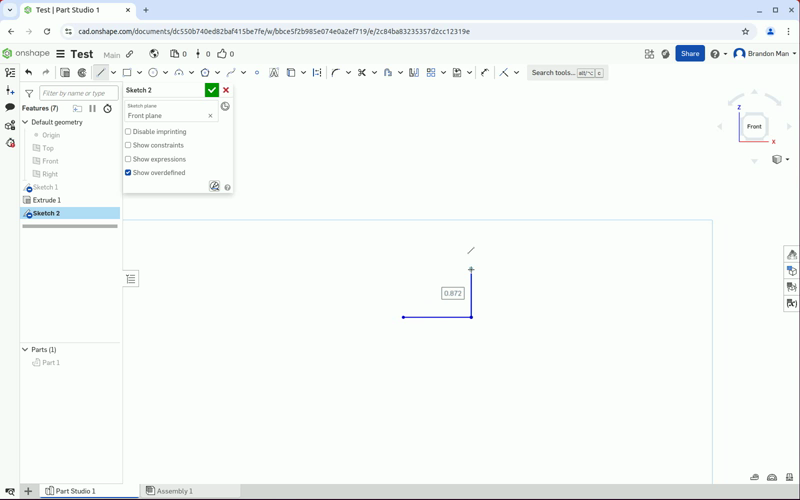
scroll(-6)
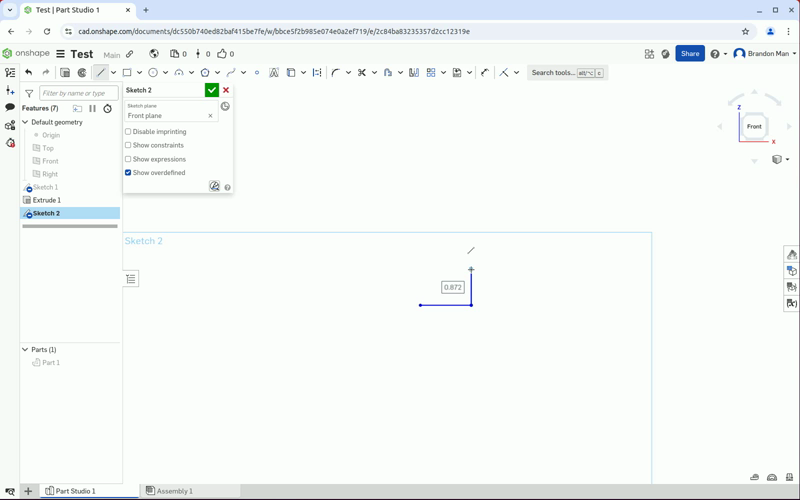
scroll(-6)
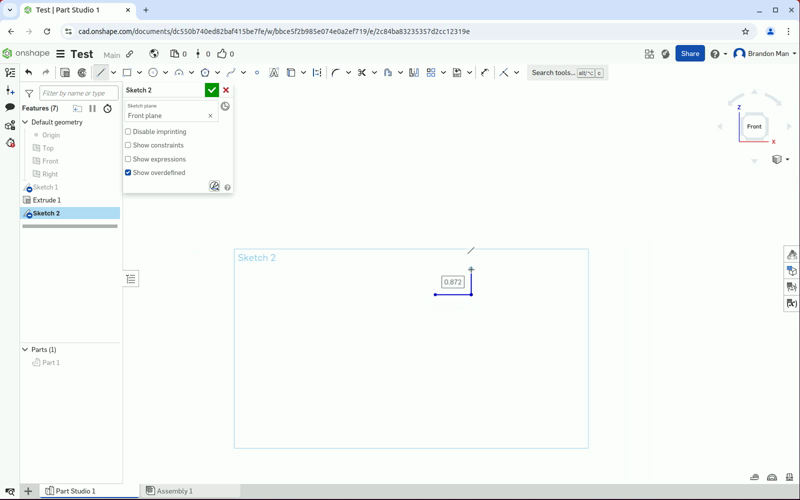
scroll(-6)
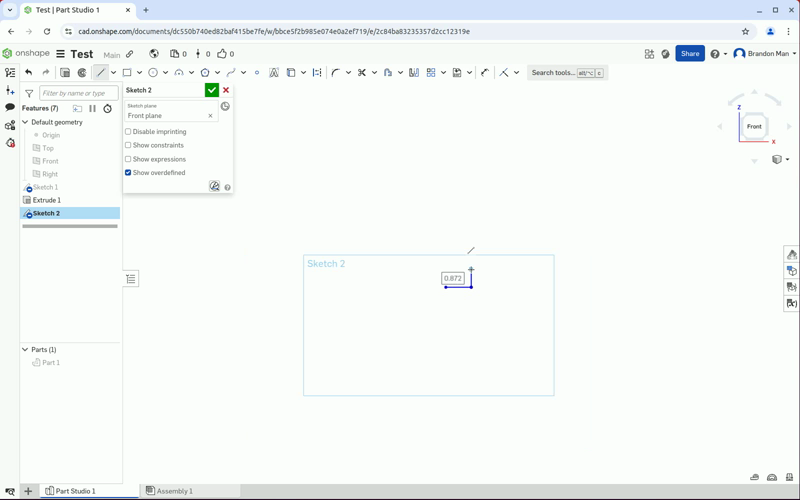
scroll(-6)
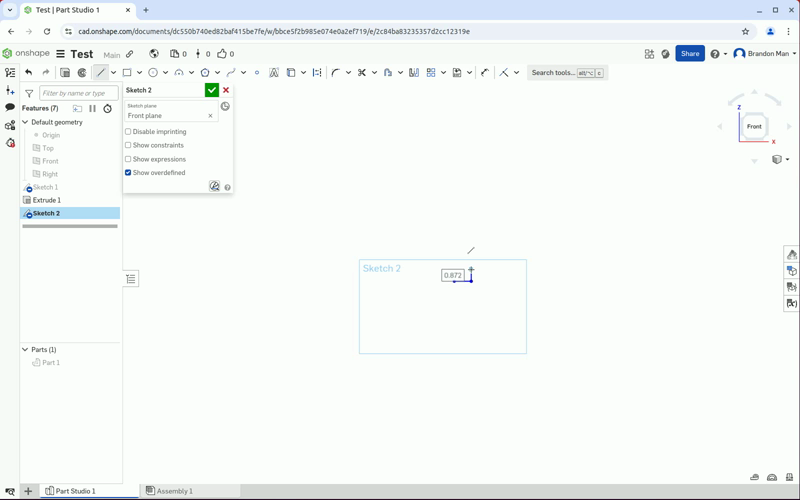
scroll(-6)
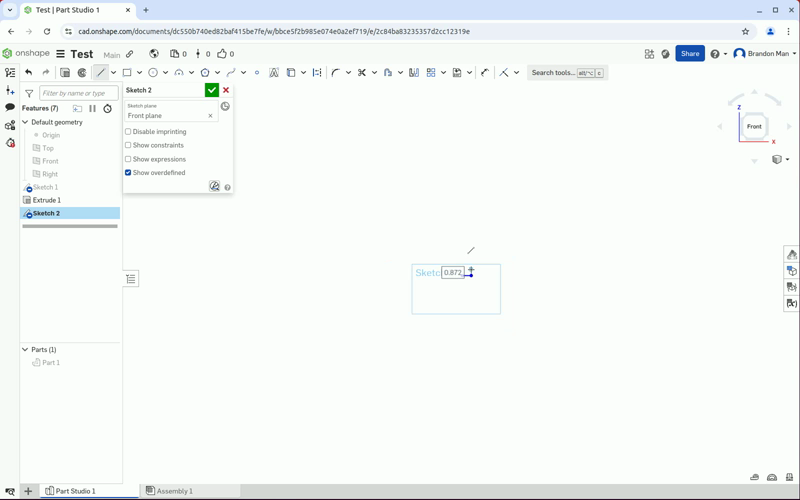
scroll(-6)
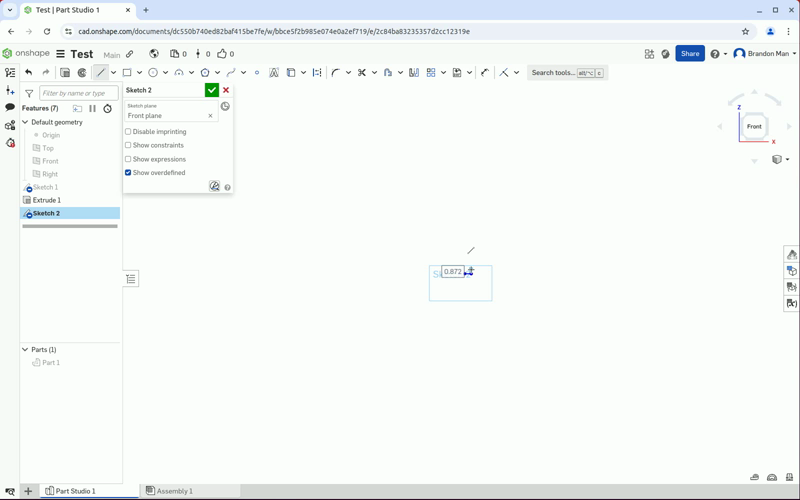
key_up(shift)
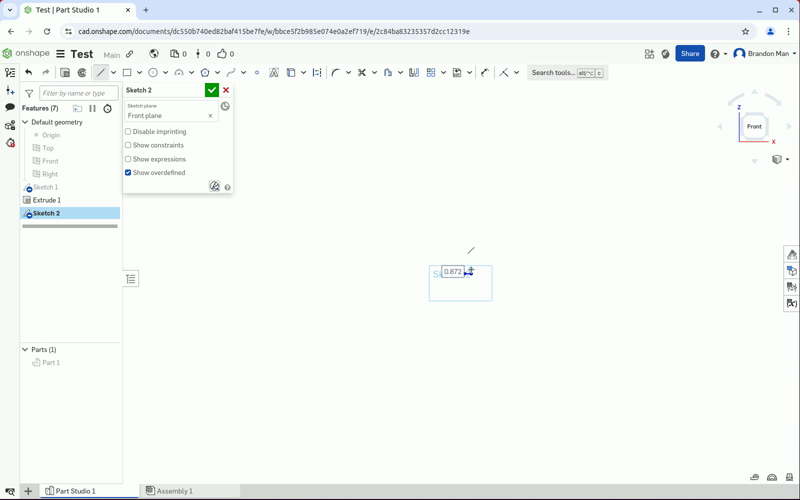
key_down(shift)
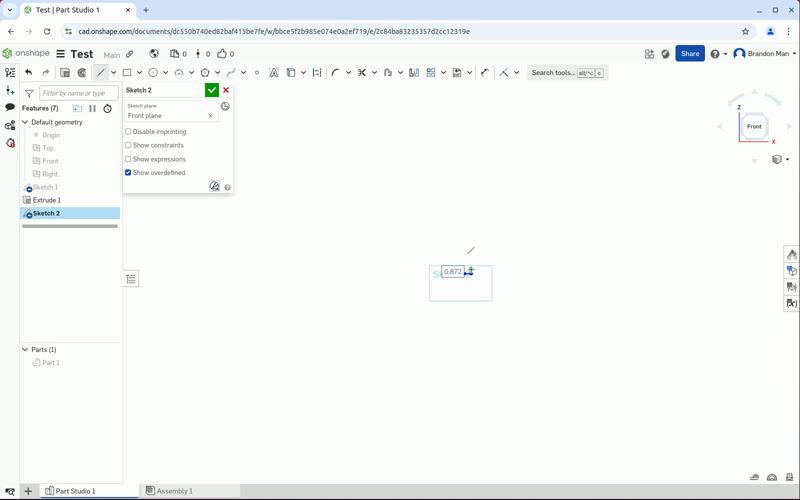
mouse_move(501, 269)
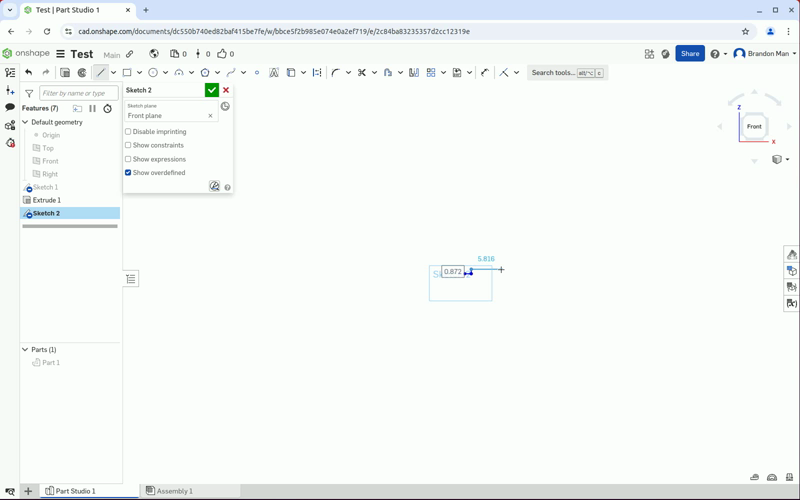
mouse_move(465, 269)
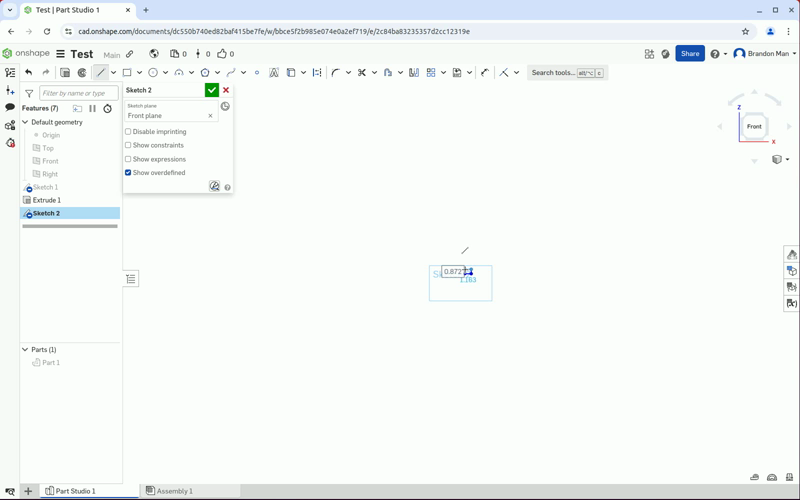
scroll(6)
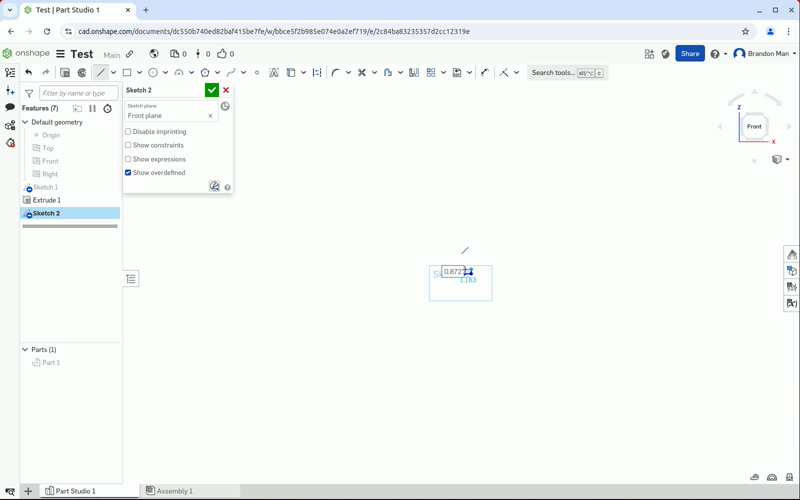
scroll(6)
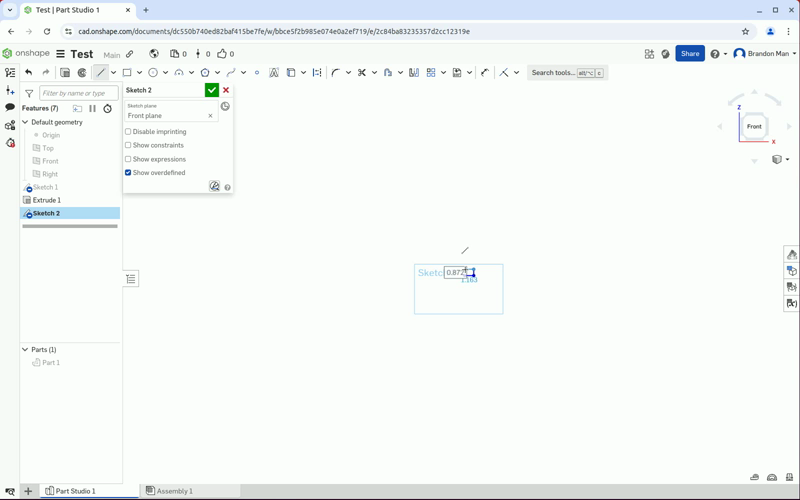
scroll(6)
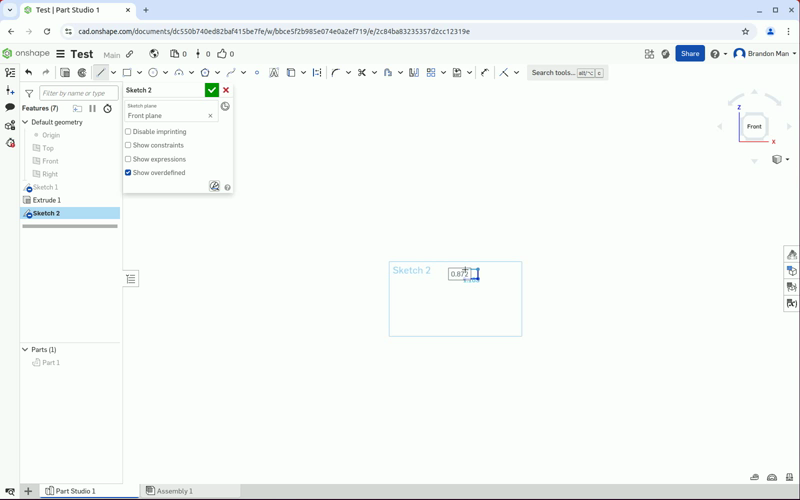
scroll(6)
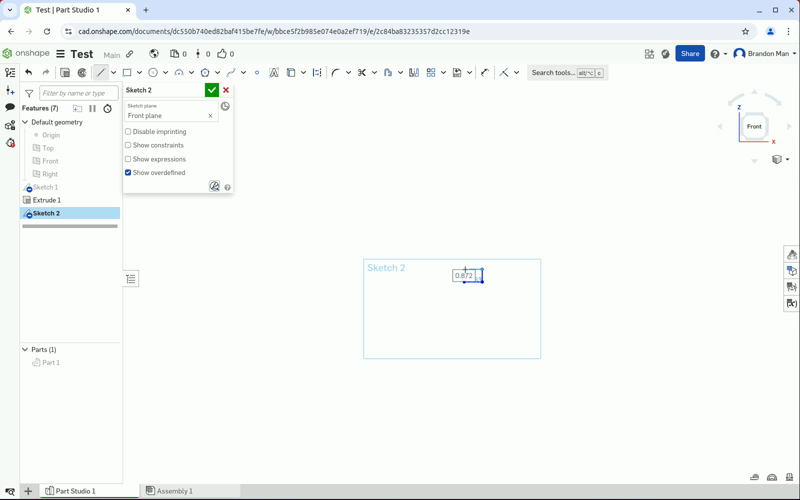
scroll(6)
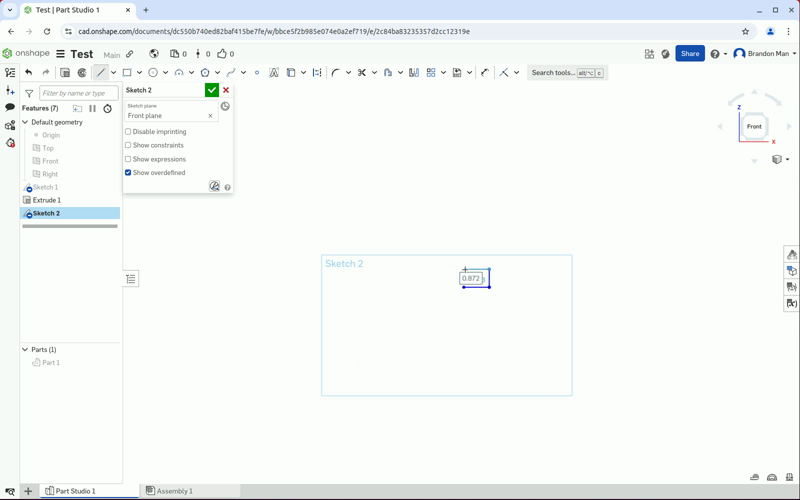
scroll(6)
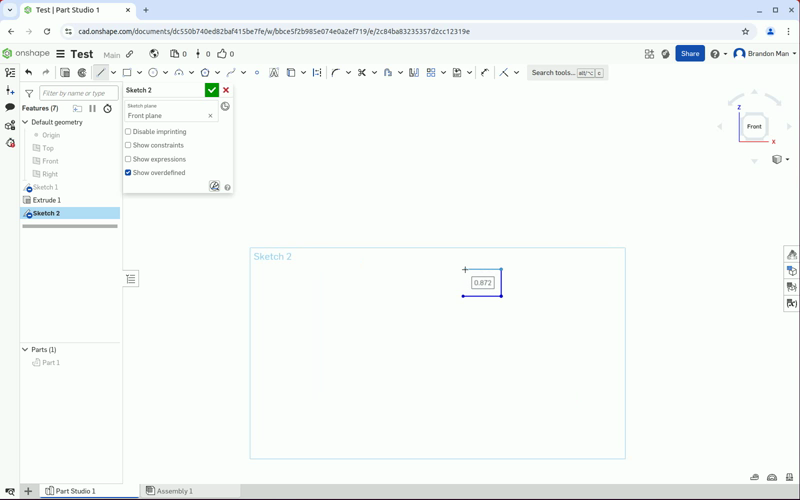
scroll(6)
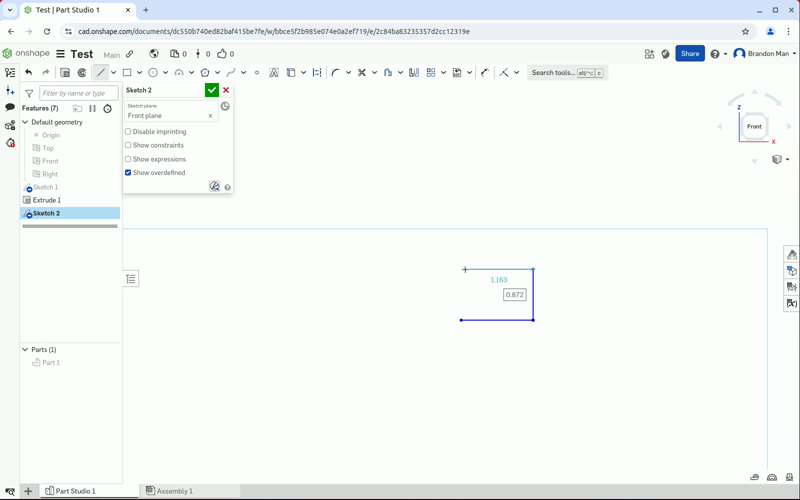
click(465, 269)
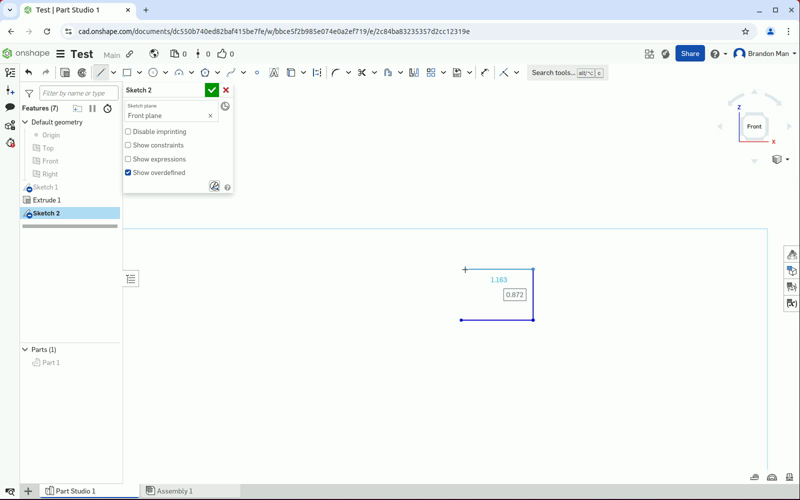
scroll(-6)
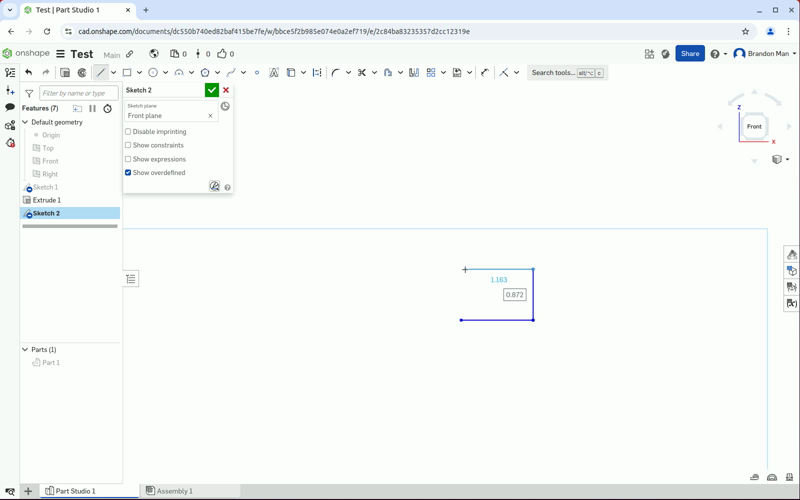
scroll(-6)
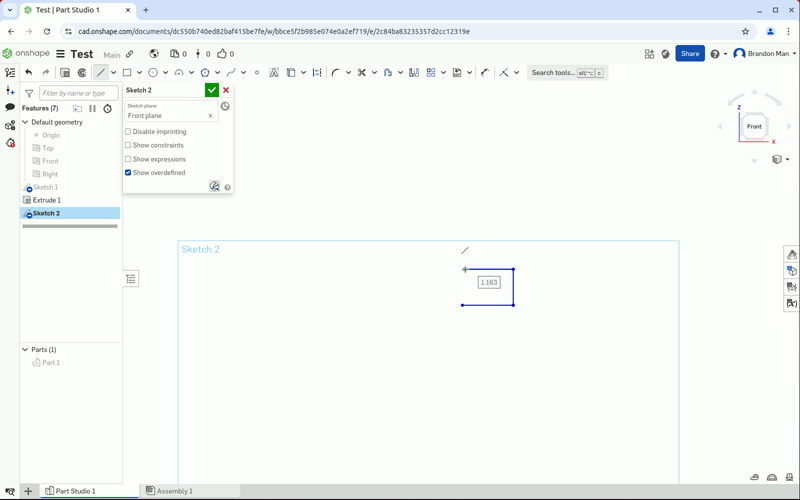
scroll(-6)
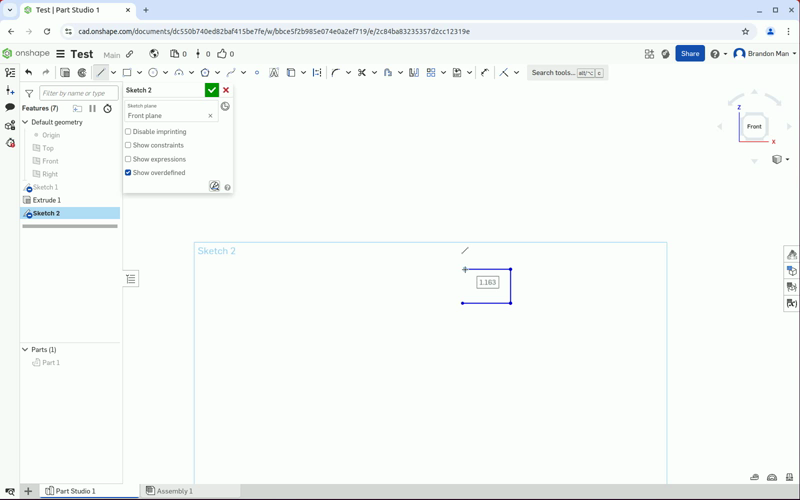
scroll(-6)
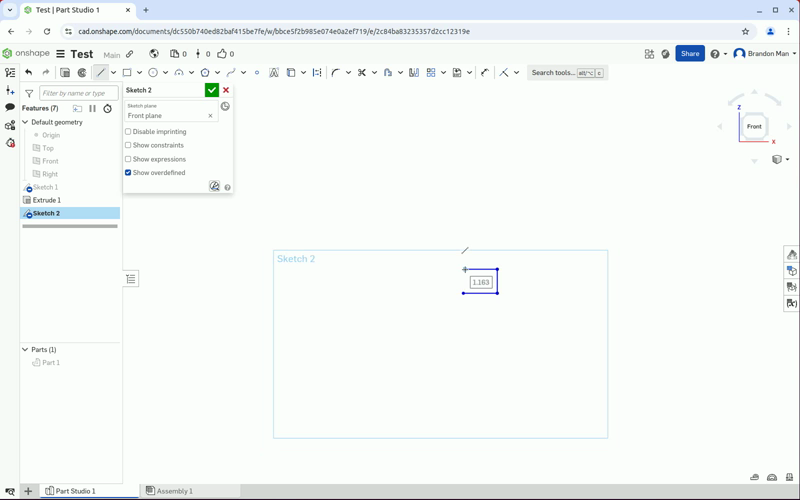
scroll(-6)
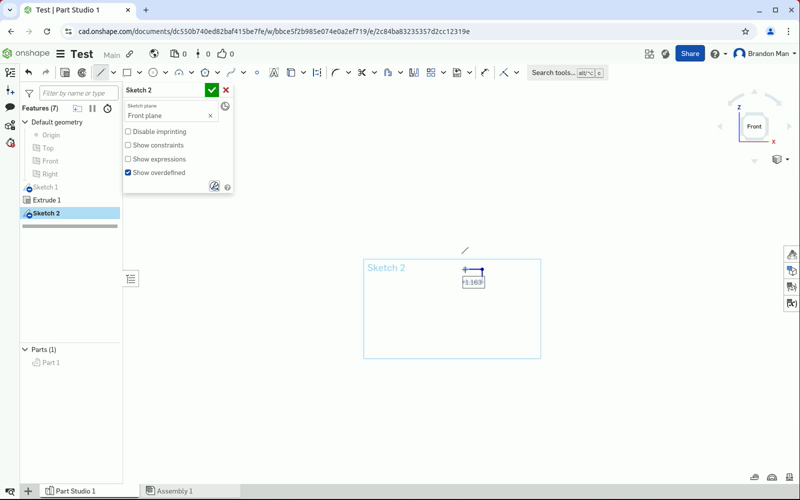
scroll(-6)
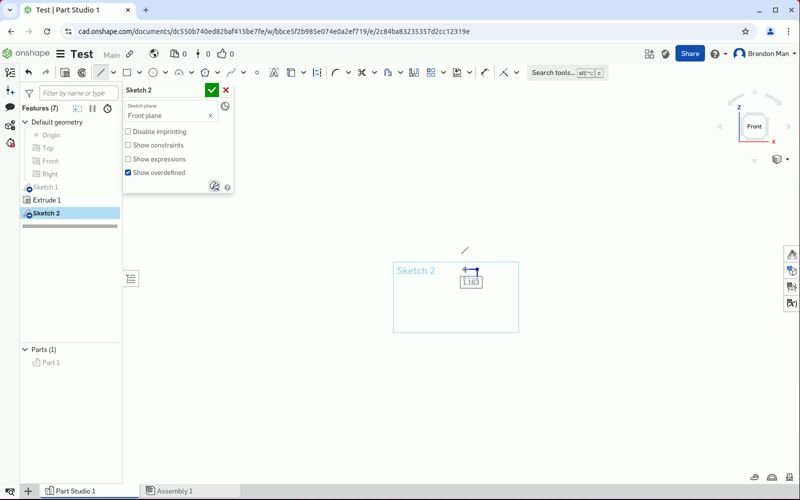
scroll(-6)
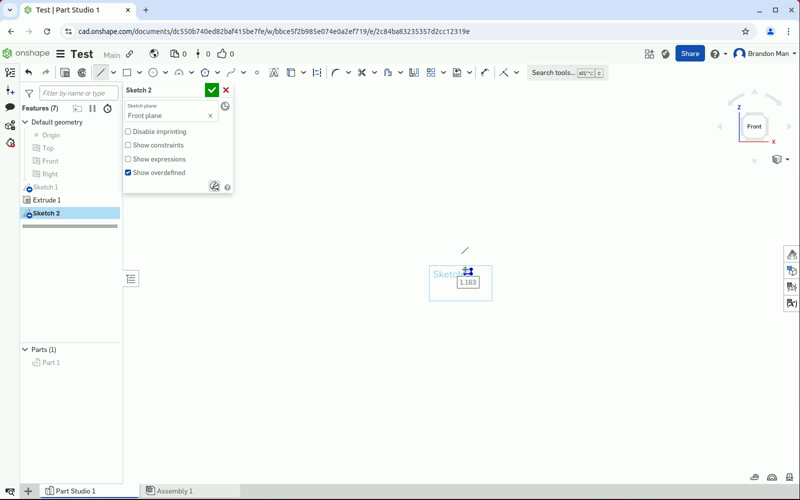
key_up(shift)
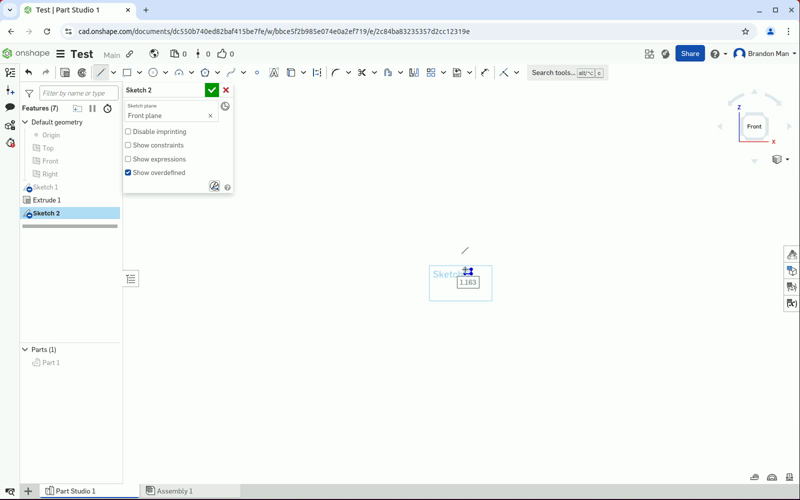
mouse_move(495, 269)
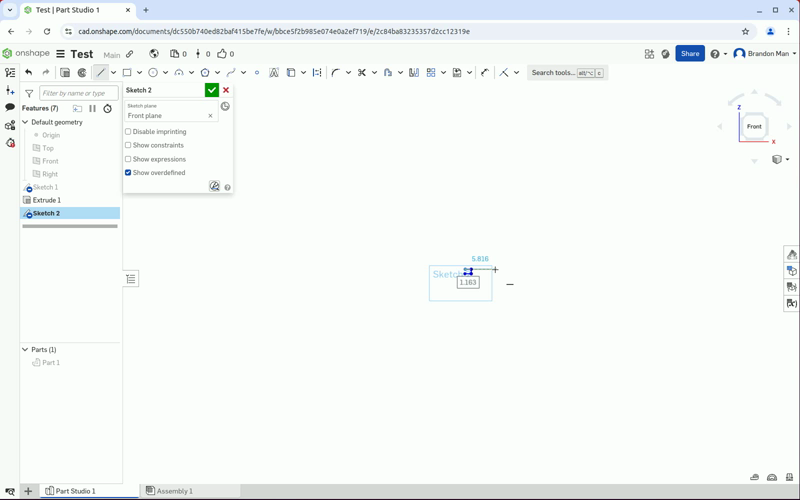
key_down(shift)
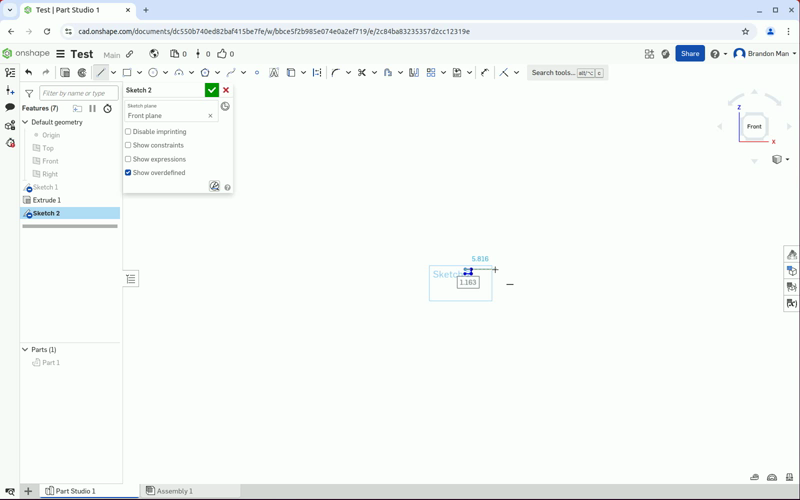
mouse_move(465, 273)
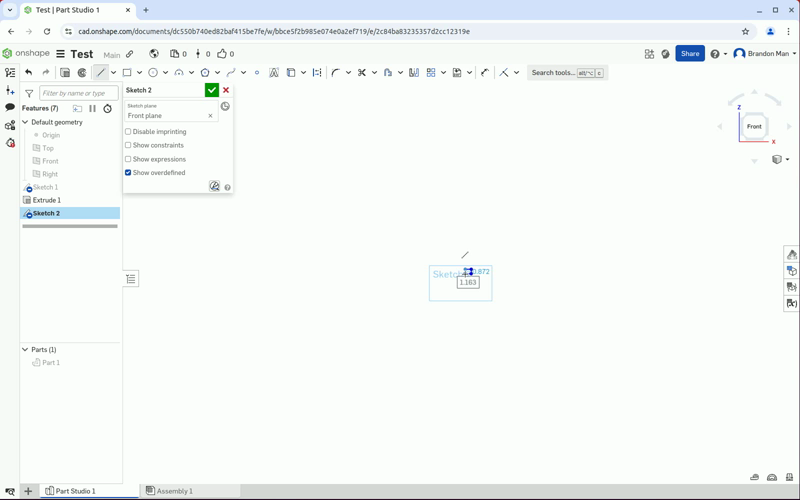
scroll(6)
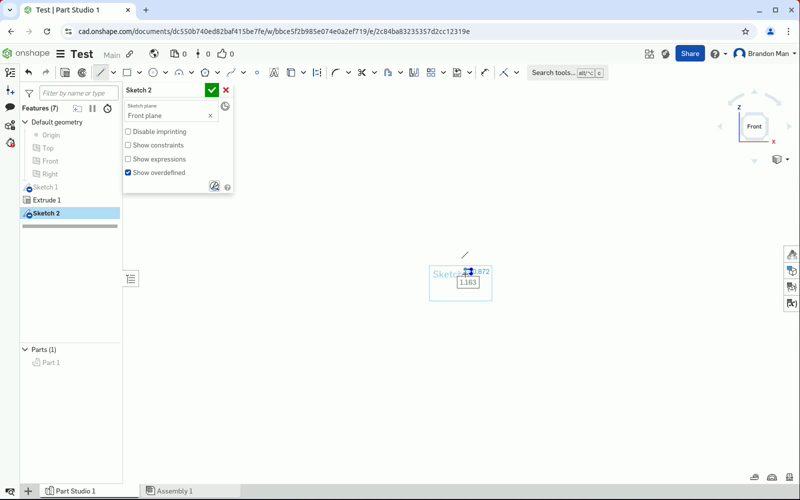
scroll(6)
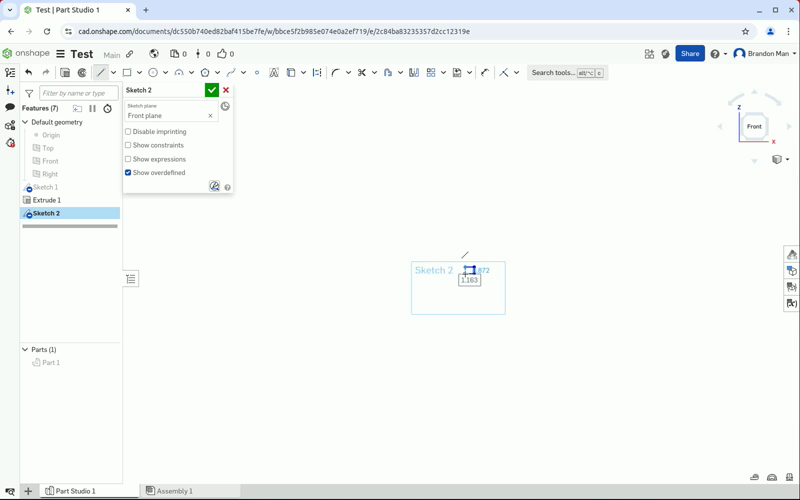
scroll(6)
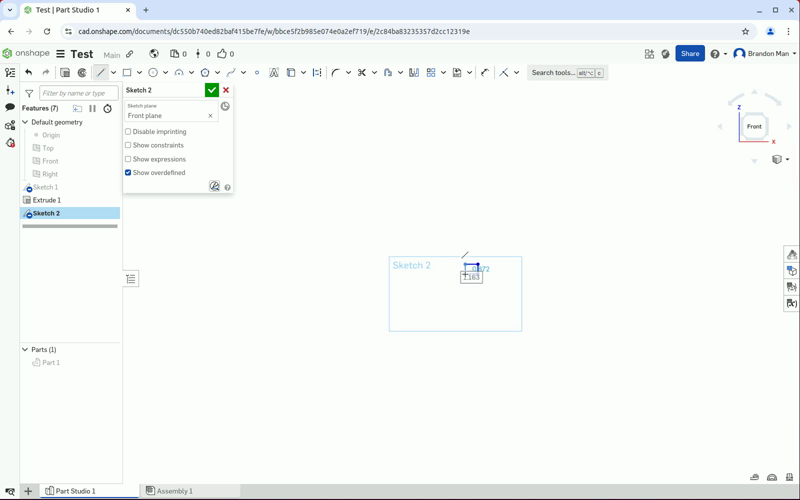
scroll(6)
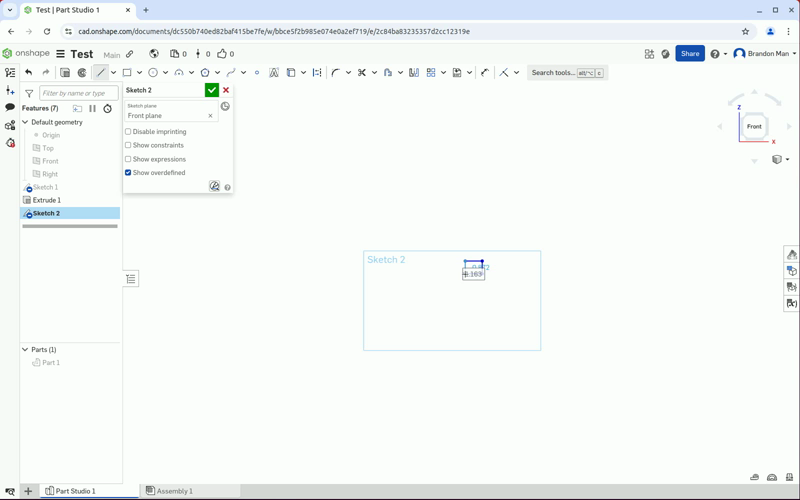
scroll(6)
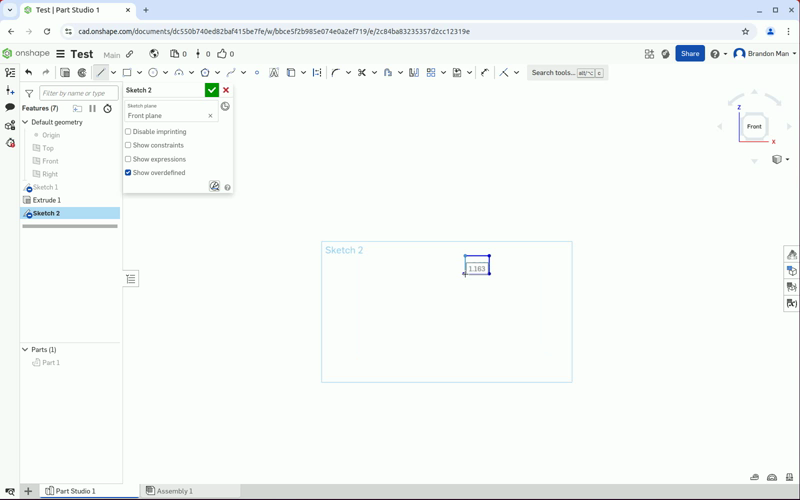
scroll(6)
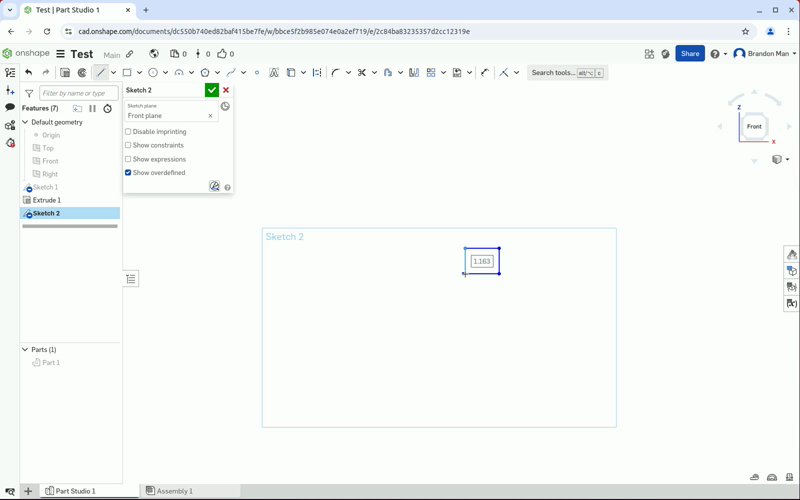
scroll(6)
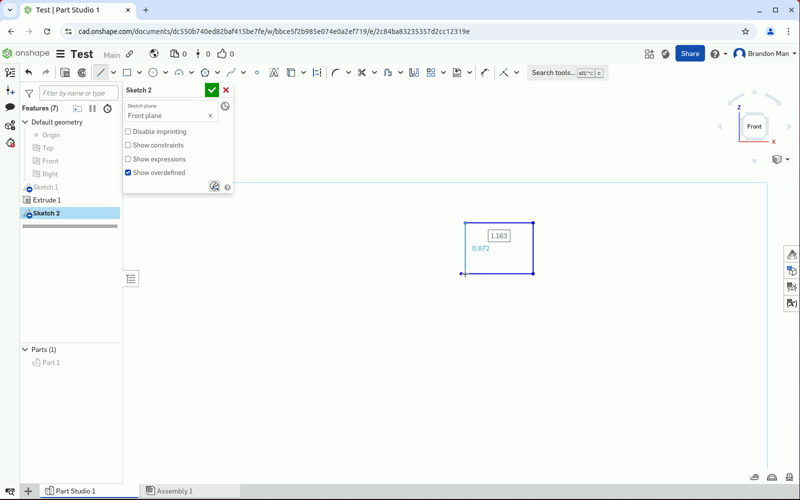
key_up(shift)
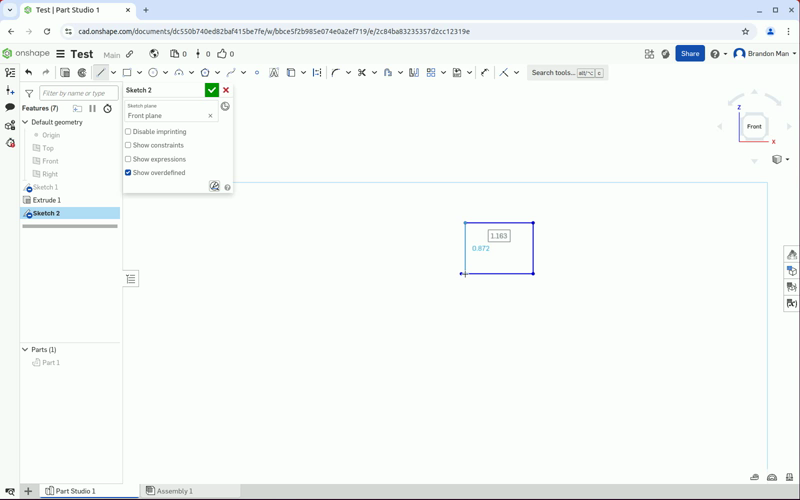
click(465, 273)
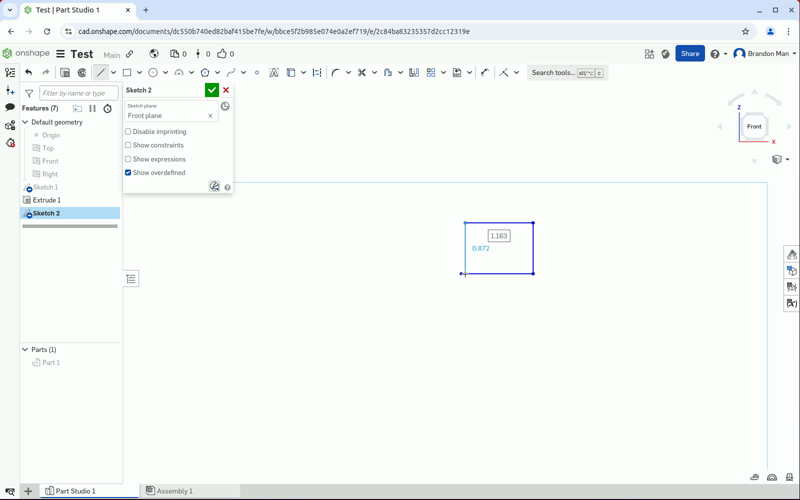
scroll(-6)
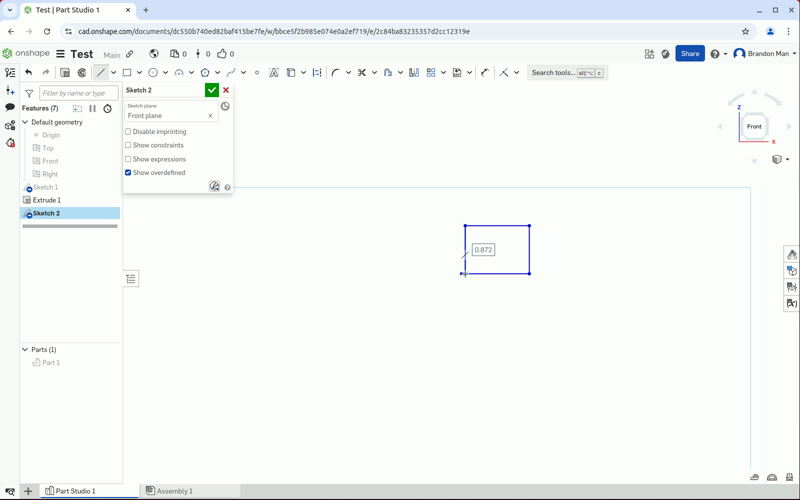
scroll(-6)
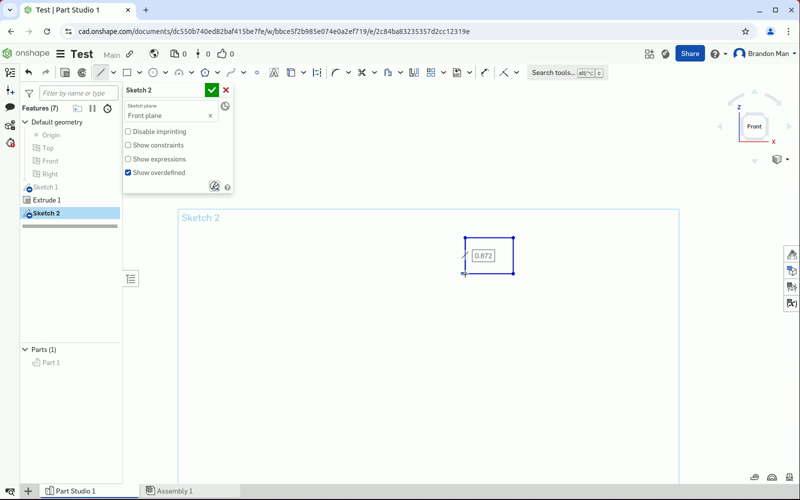
scroll(-6)
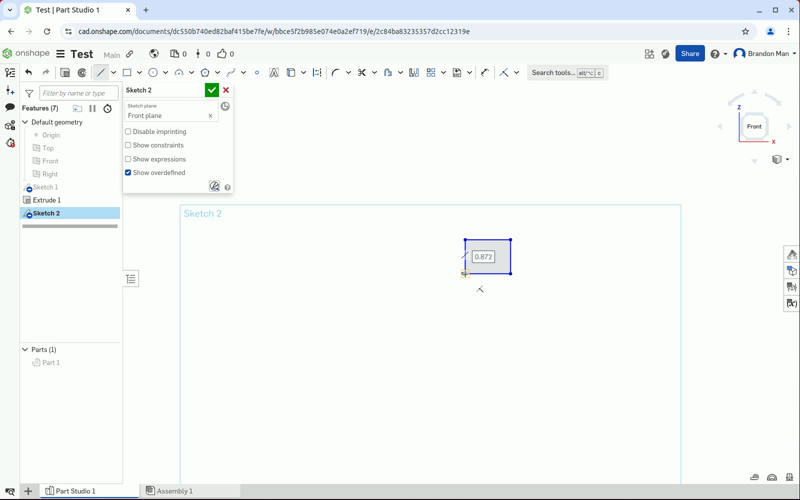
scroll(-6)
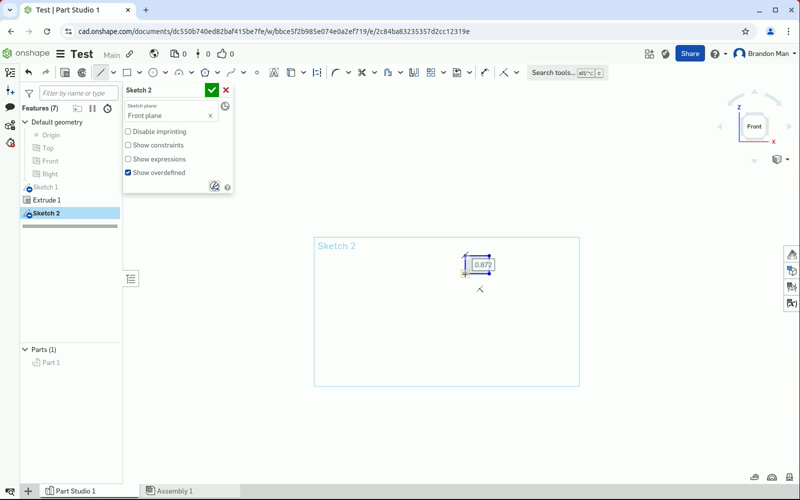
scroll(-6)
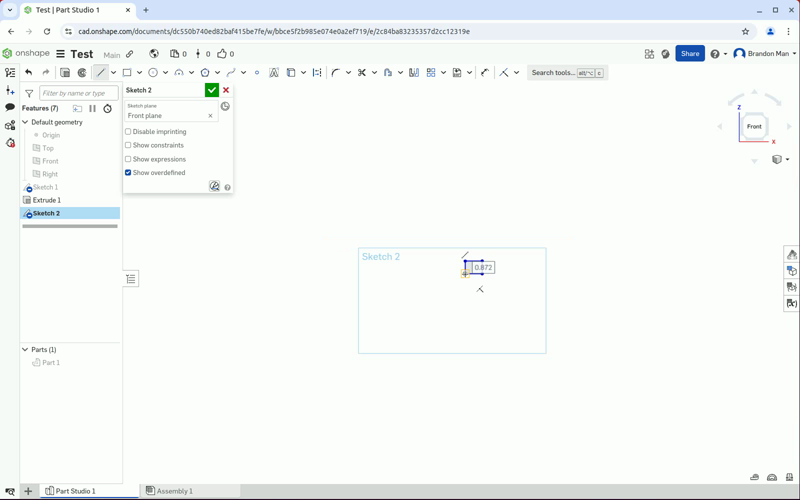
scroll(-6)
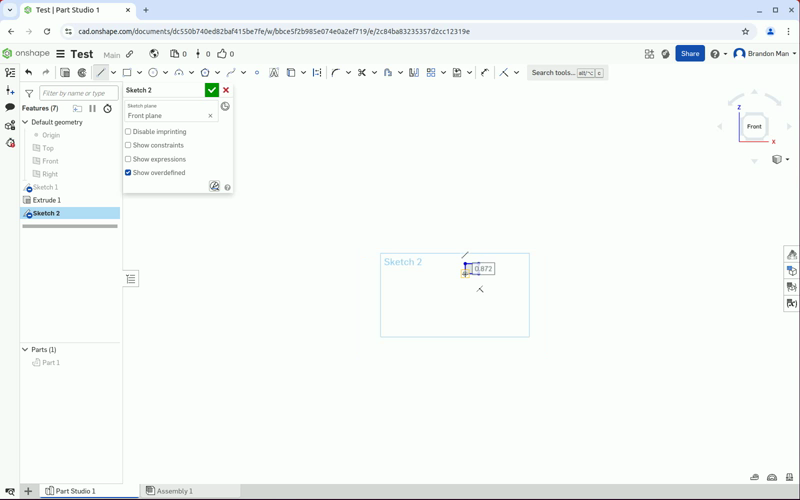
scroll(-6)
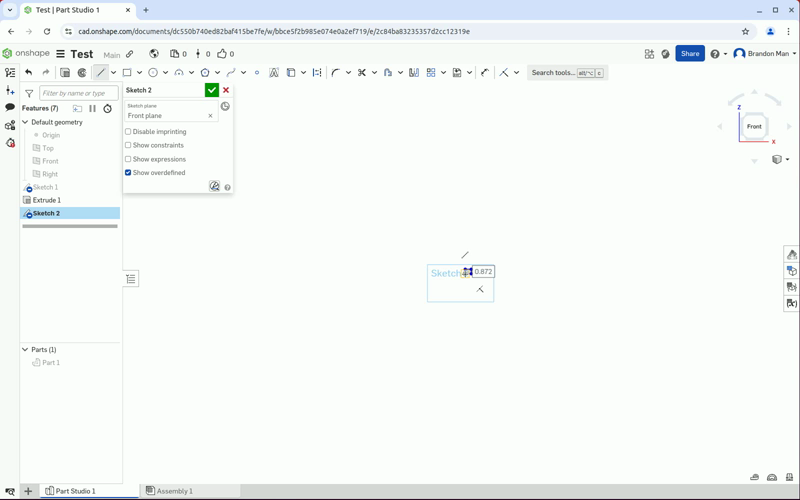
key(esc)
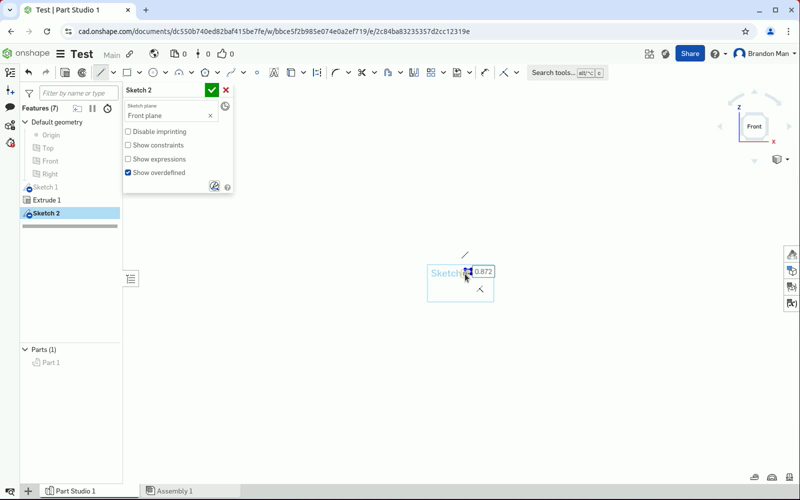
mouse_move(471, 273)
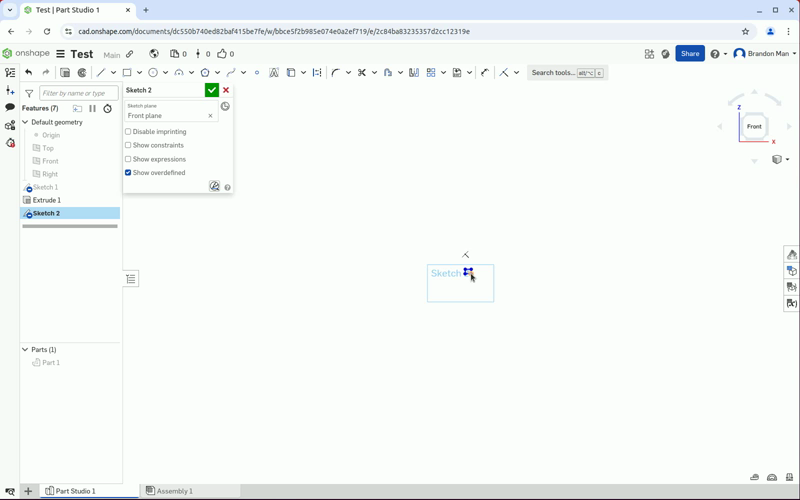
scroll(6)
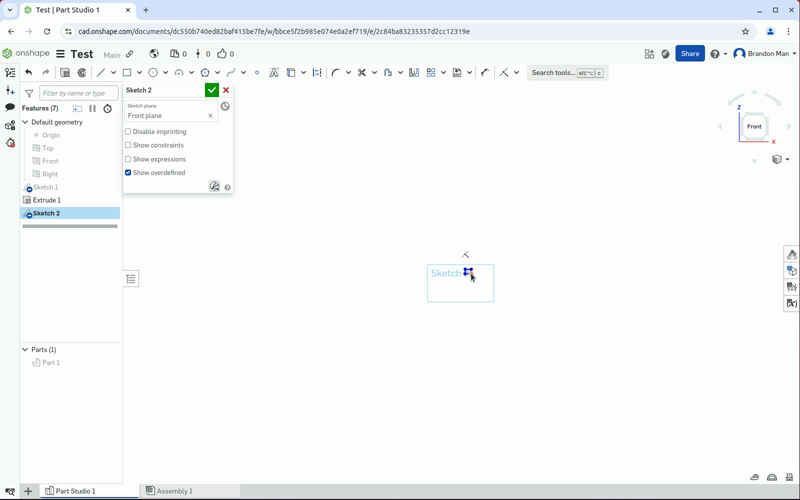
scroll(6)
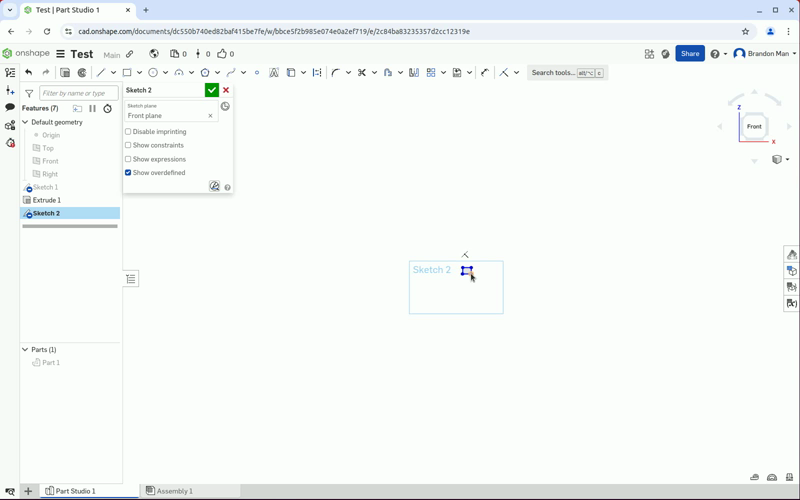
scroll(6)
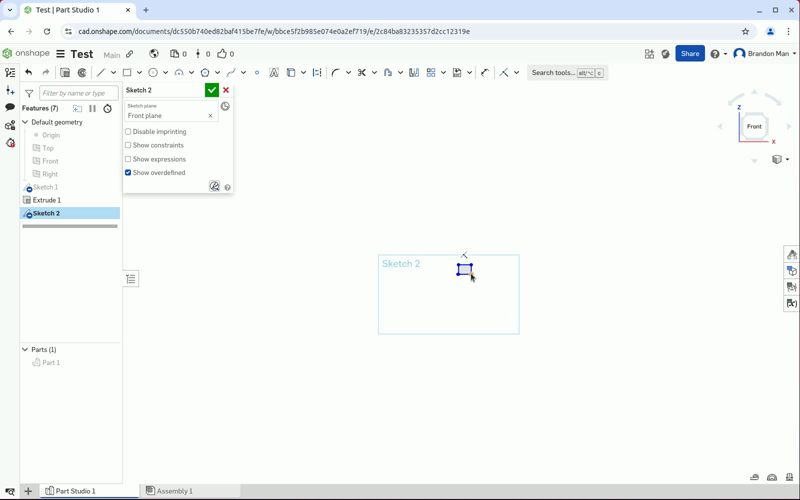
scroll(6)
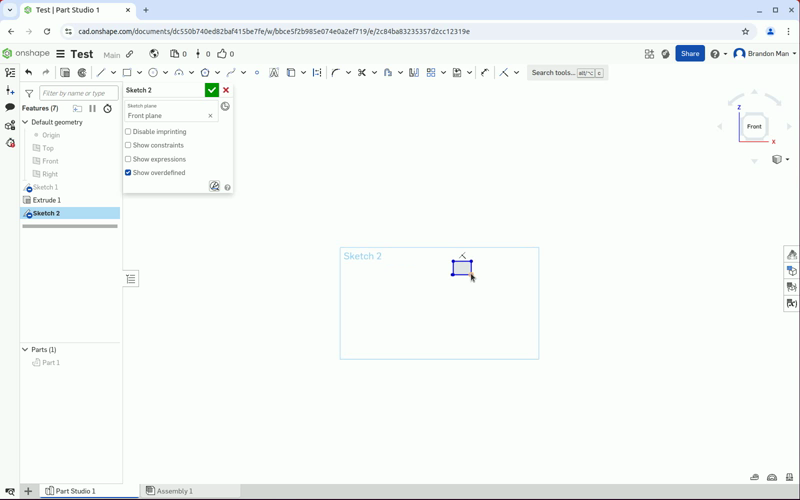
scroll(6)
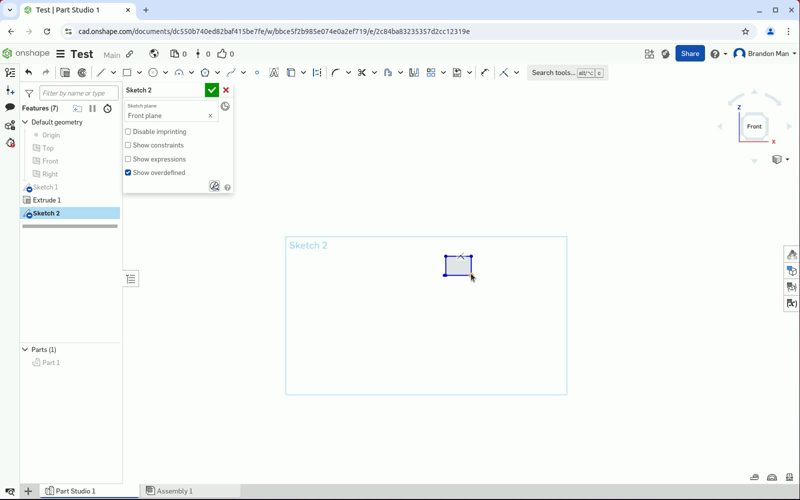
scroll(6)
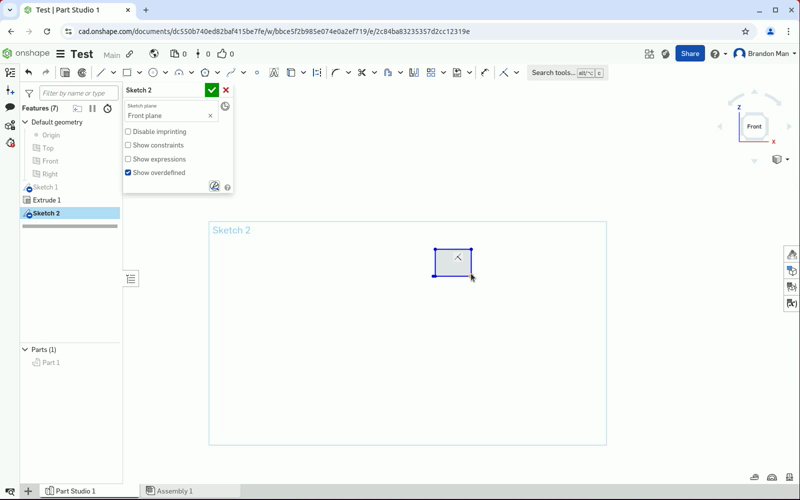
scroll(6)
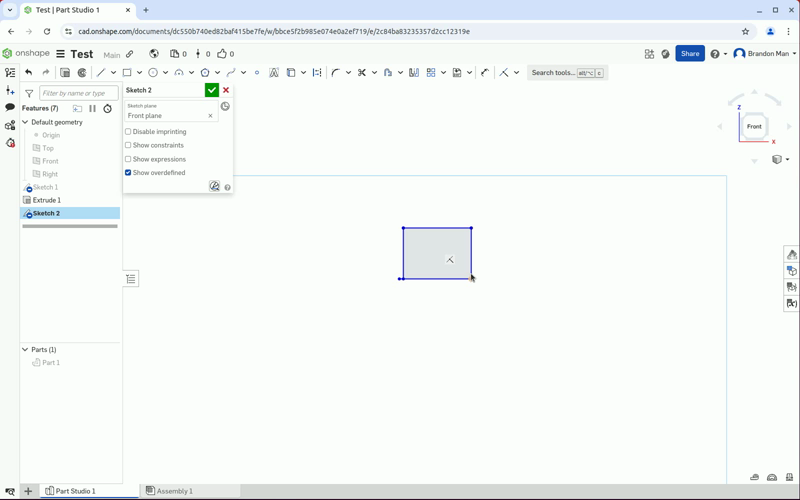
click(471, 273)
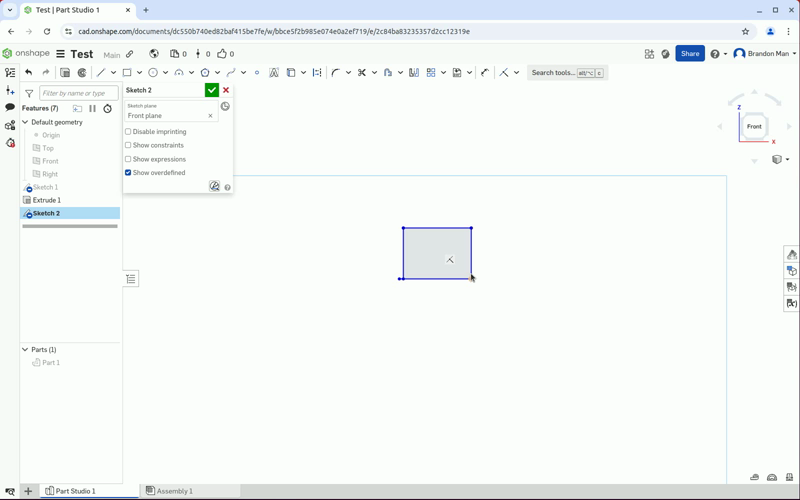
scroll(-6)
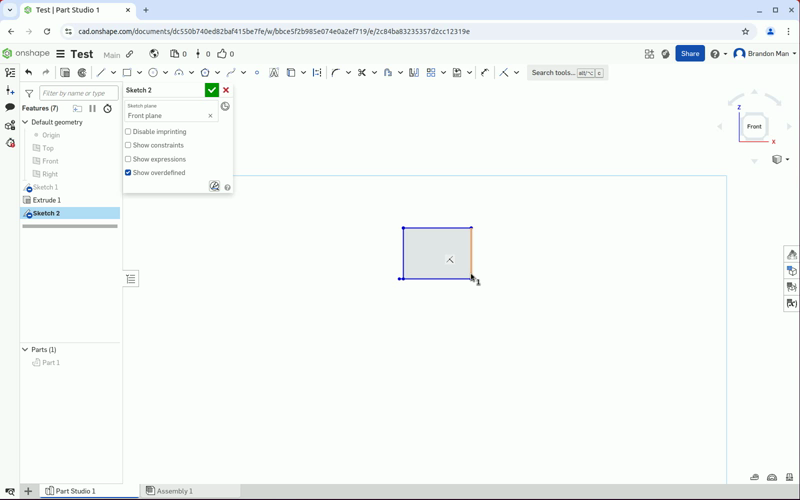
scroll(-6)
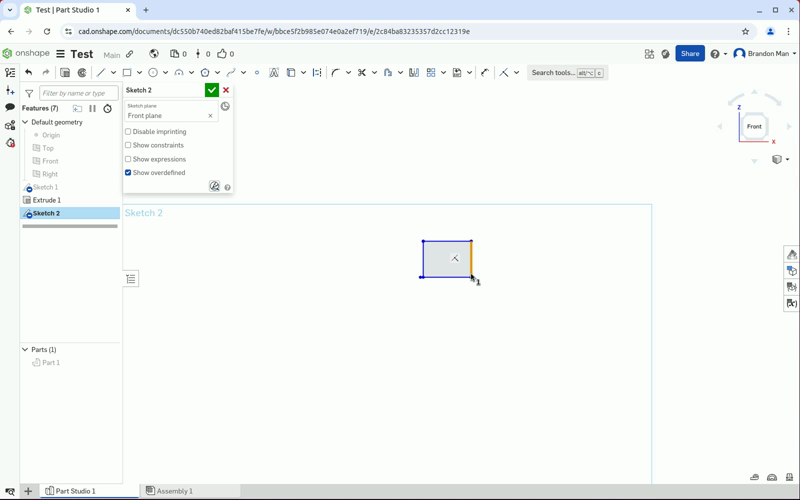
scroll(-6)
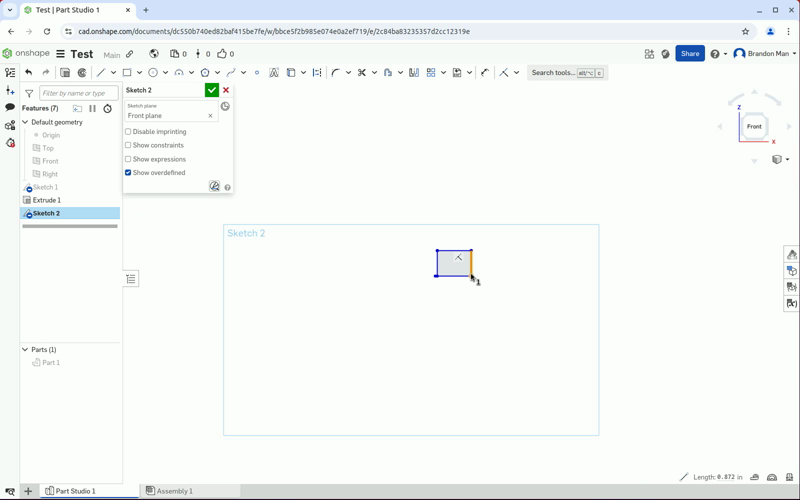
scroll(-6)
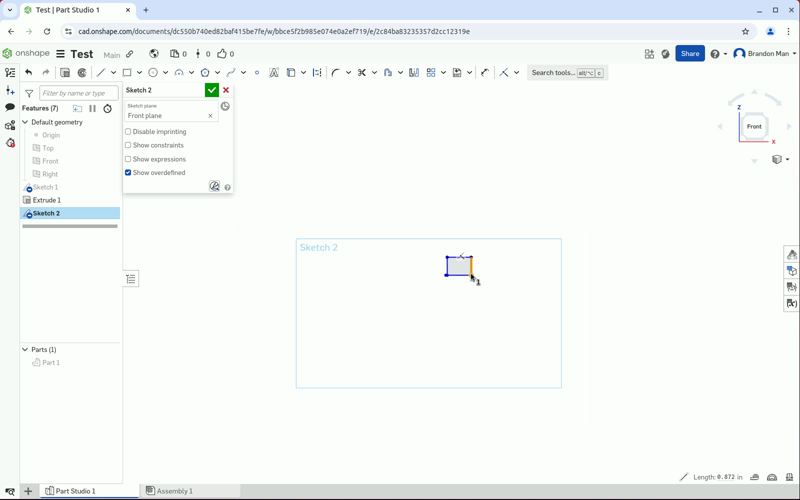
scroll(-6)
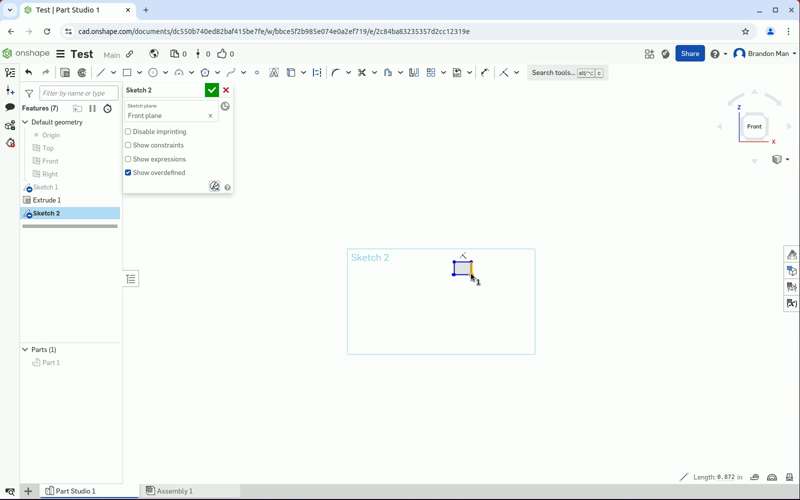
scroll(-6)
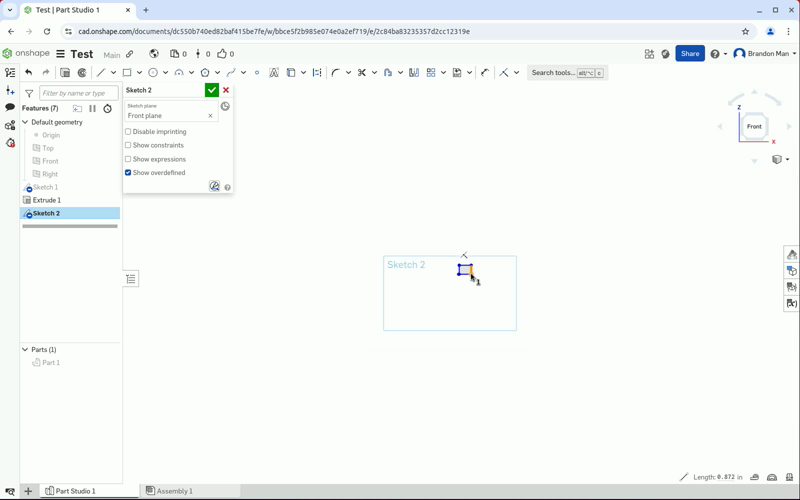
scroll(-6)
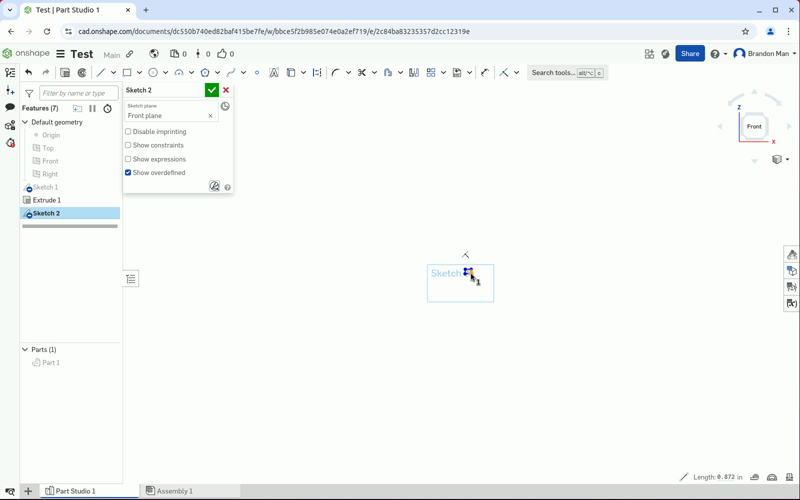
mouse_move(73, 352)
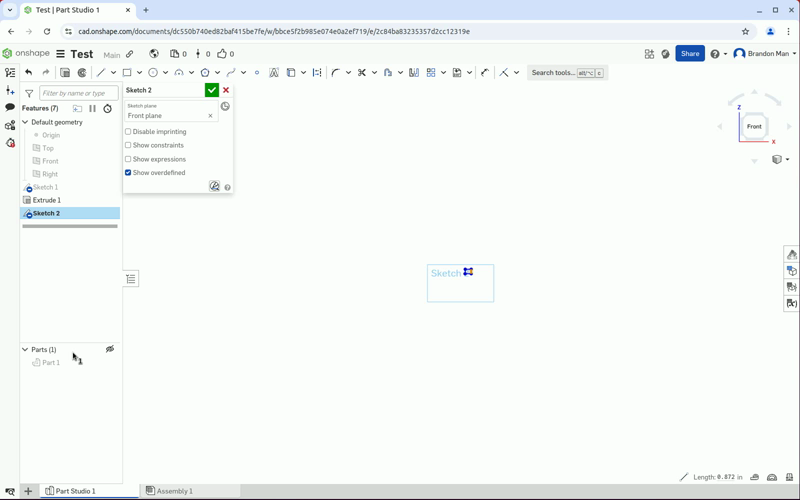
key(shift+y)
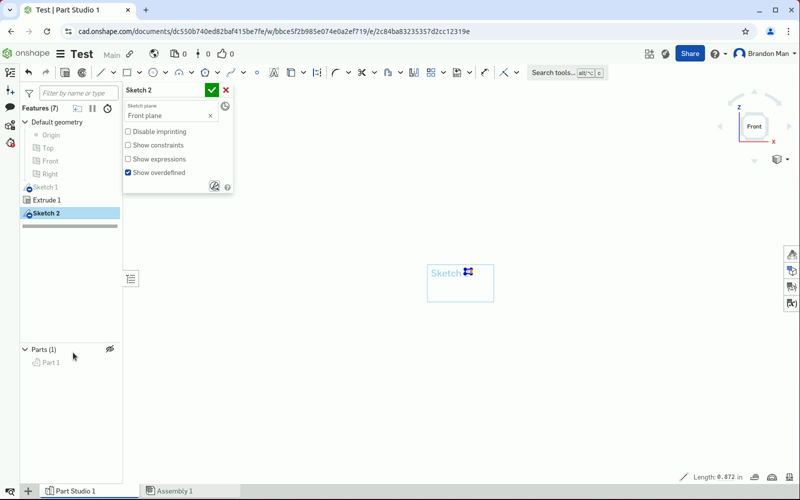
key(shift+e)
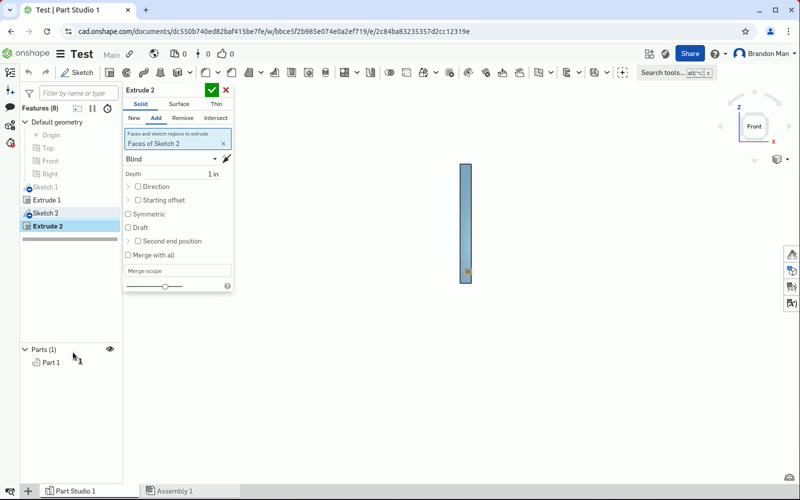
mouse_move(143, 106)
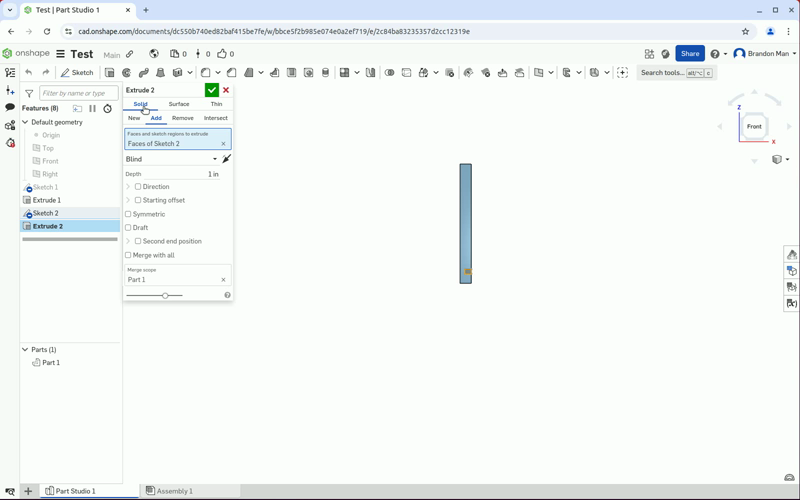
click(143, 106)
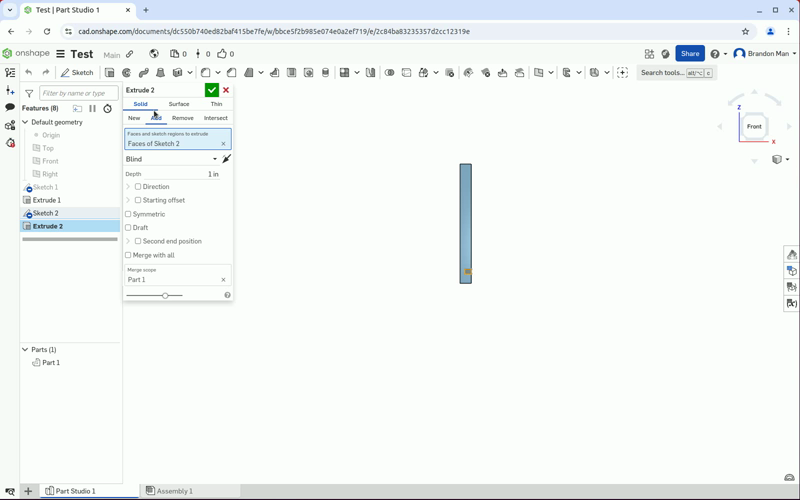
mouse_move(186, 120)
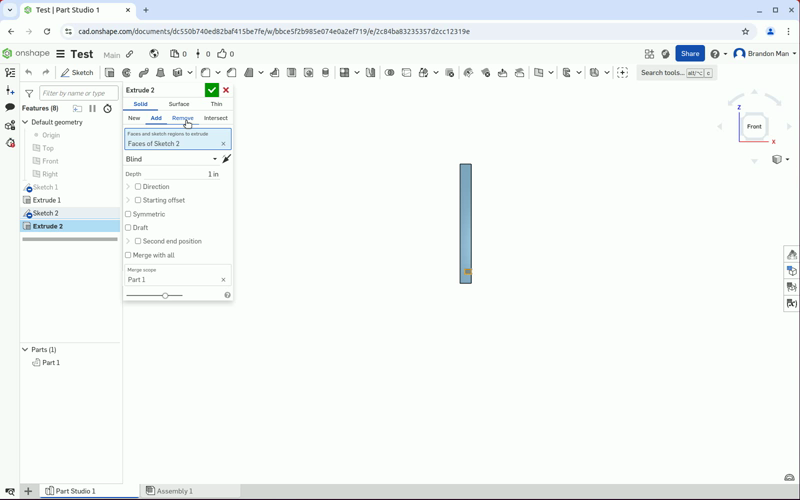
click(186, 120)
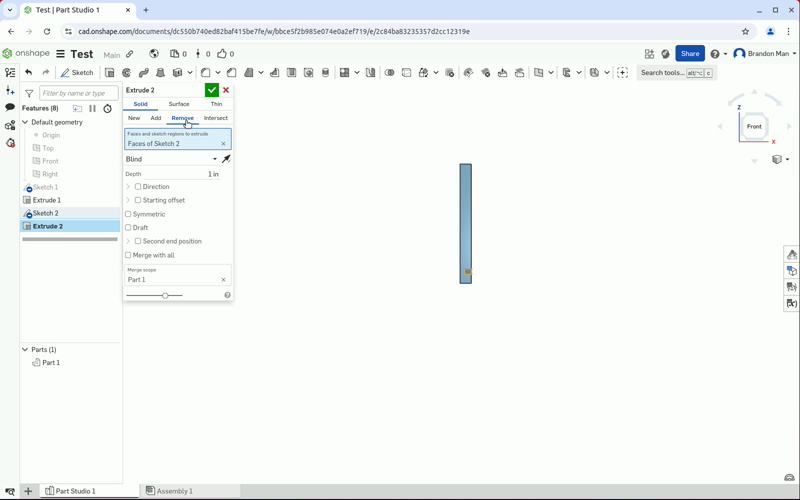
key(tab, 4)
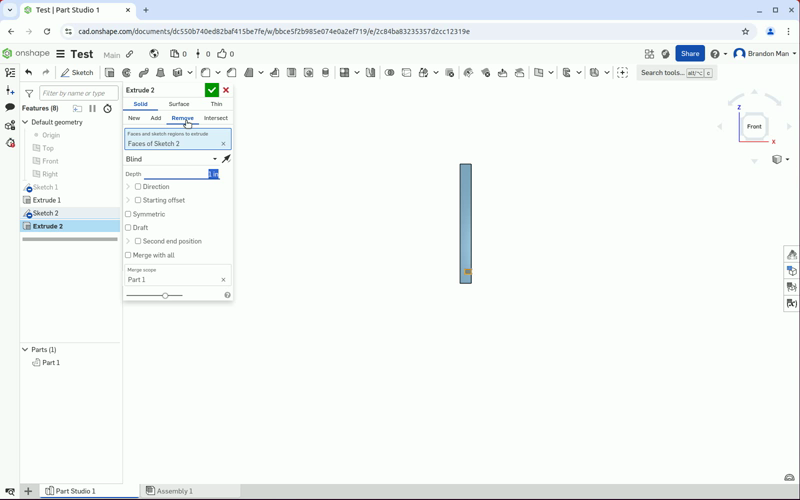
text(0.963)
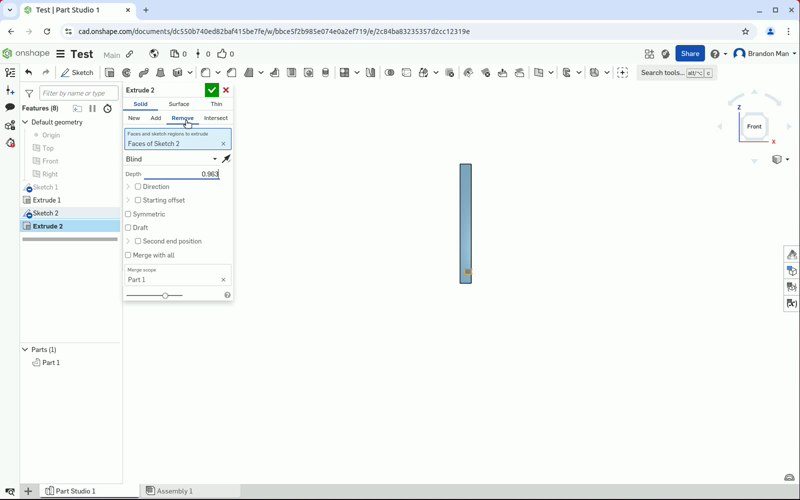
key(tab, 6)
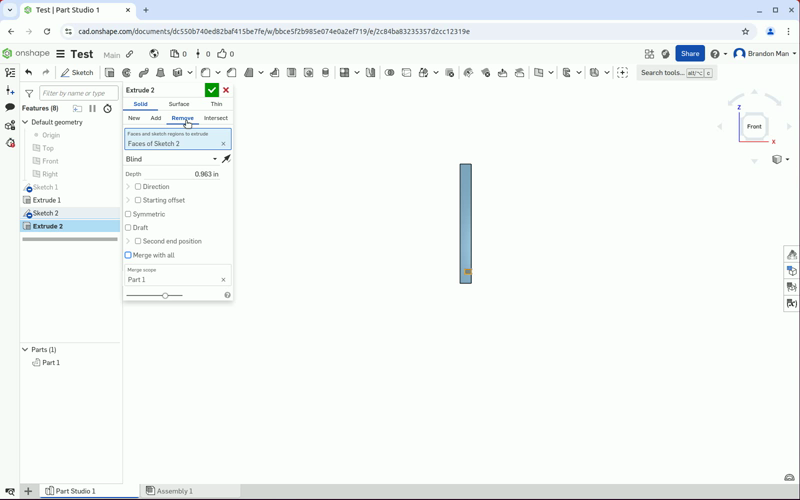
key(space)
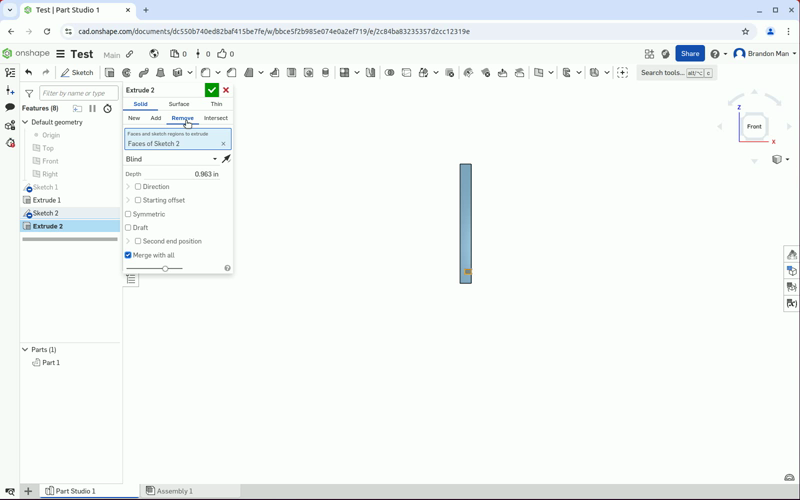
key(enter)
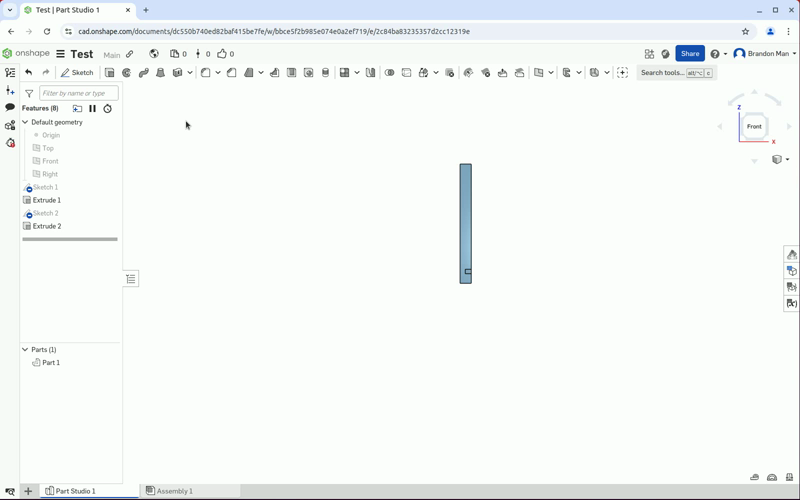
key(shift+h)
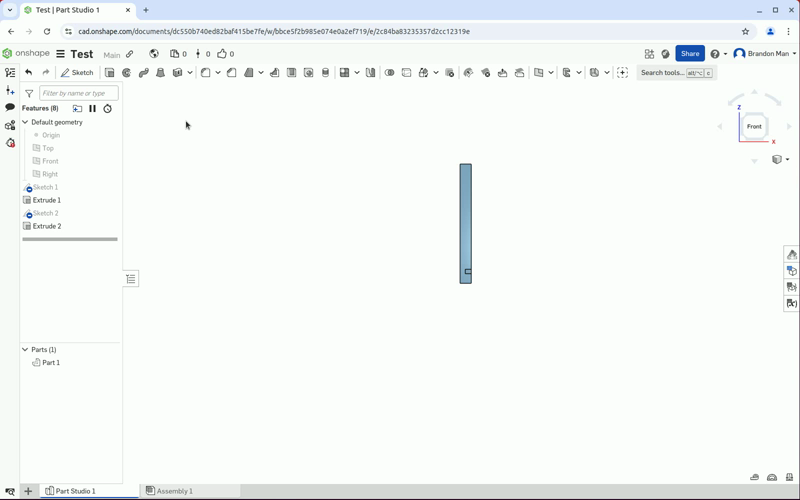
key(shift+h)
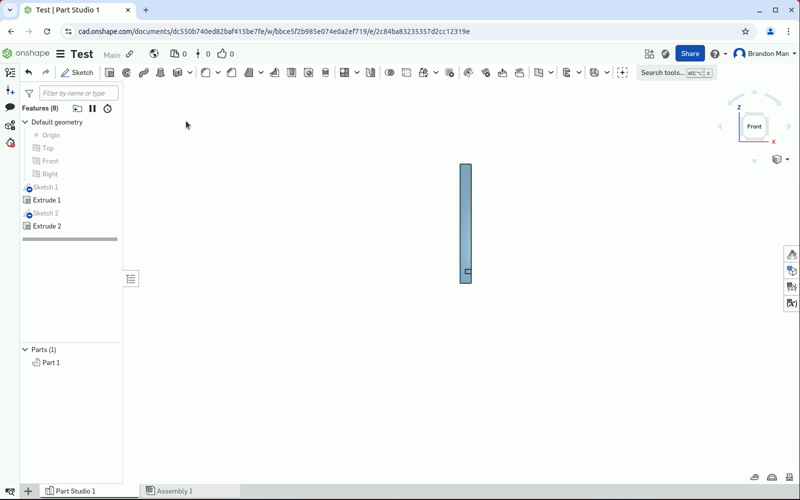
mouse_move(73, 189)
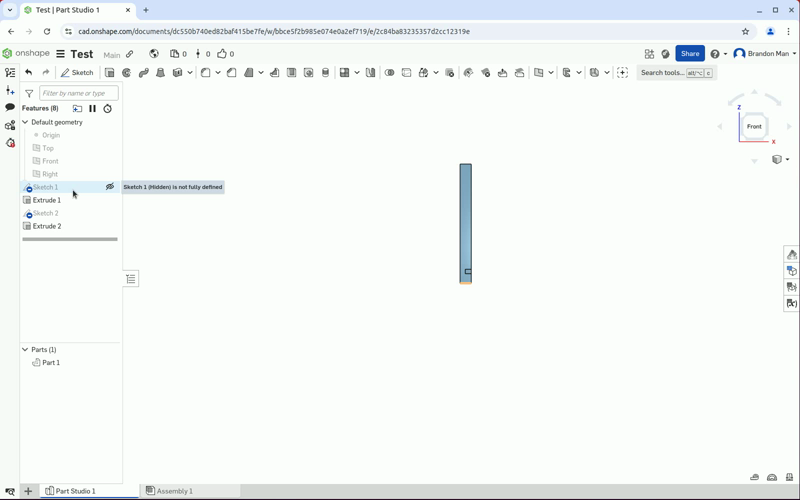
click(73, 189)
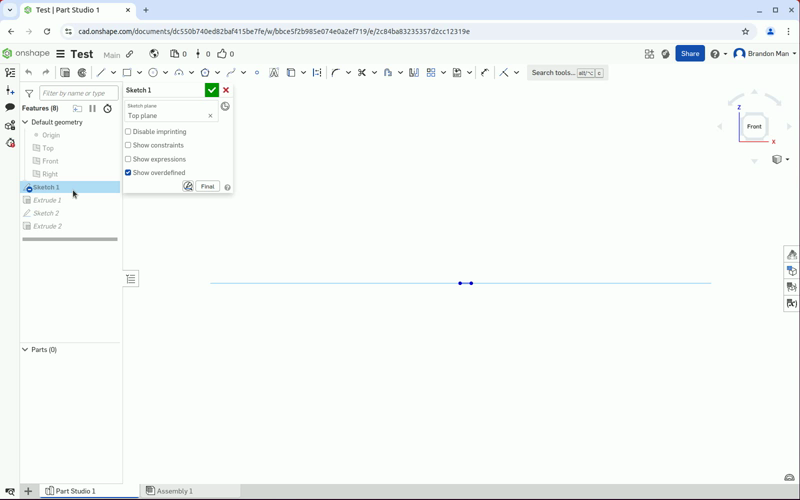
mouse_move(229, 92)
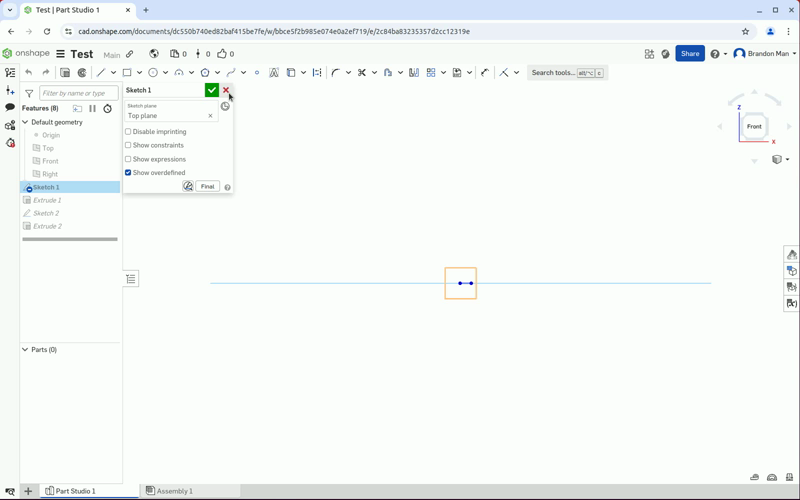
click(229, 92)
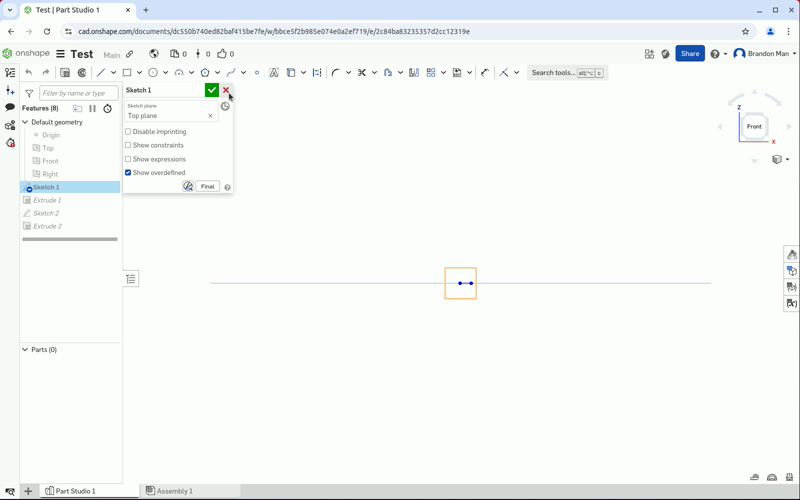
key(shift+s)
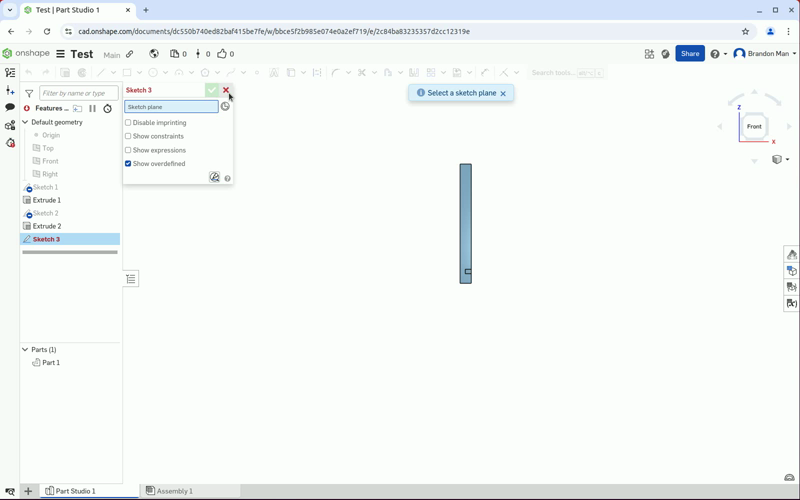
mouse_move(73, 163)
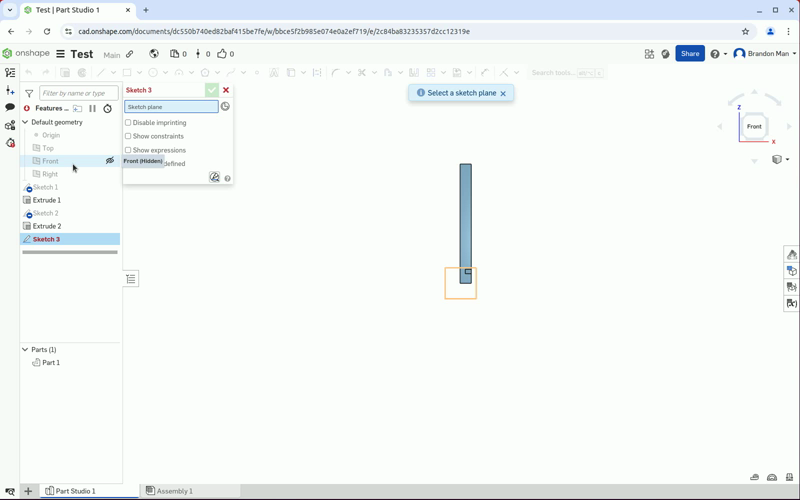
click(73, 163)
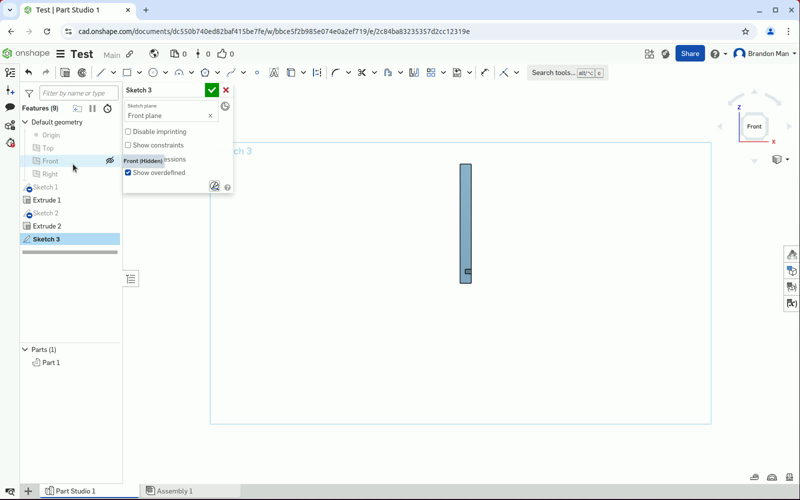
mouse_move(73, 352)
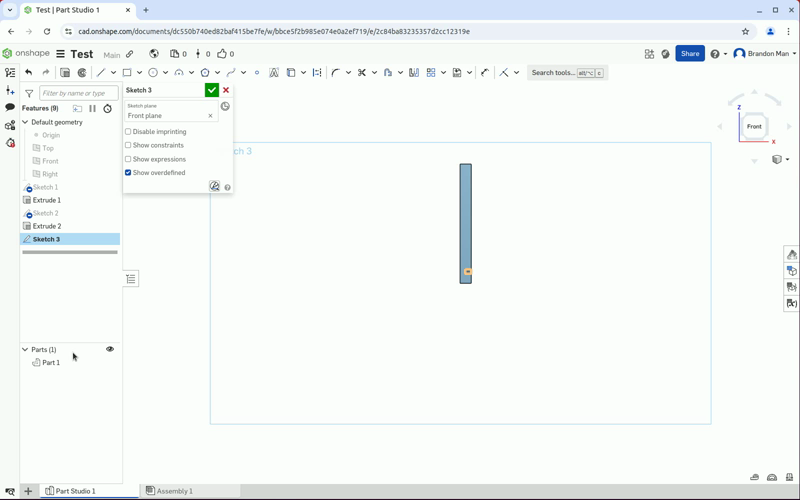
key(y)
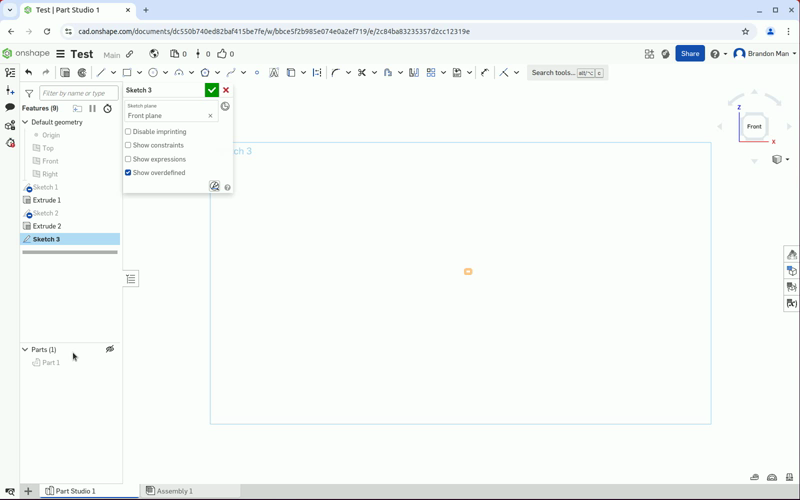
key(l)
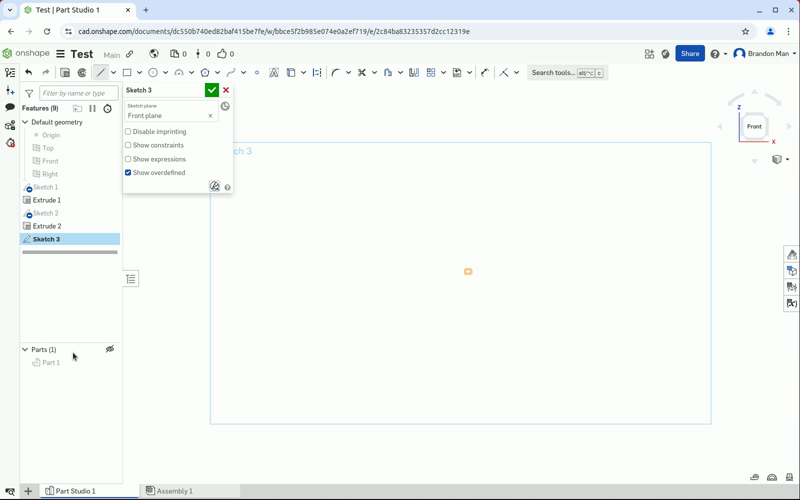
key_down(shift)
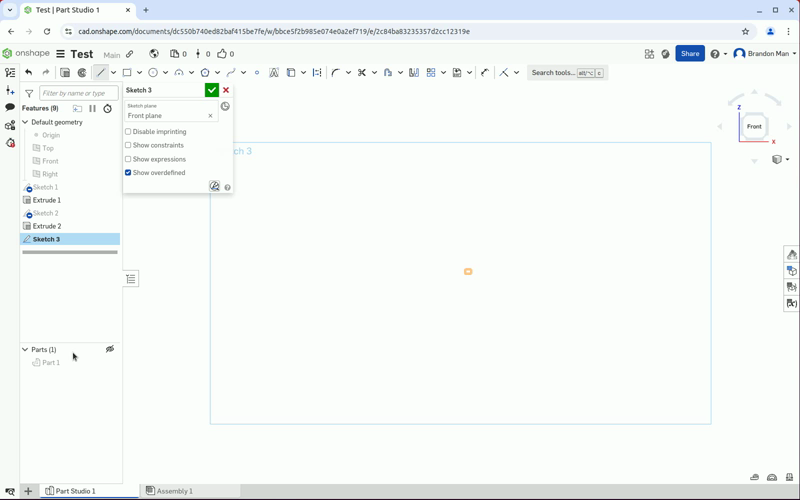
mouse_move(465, 200)
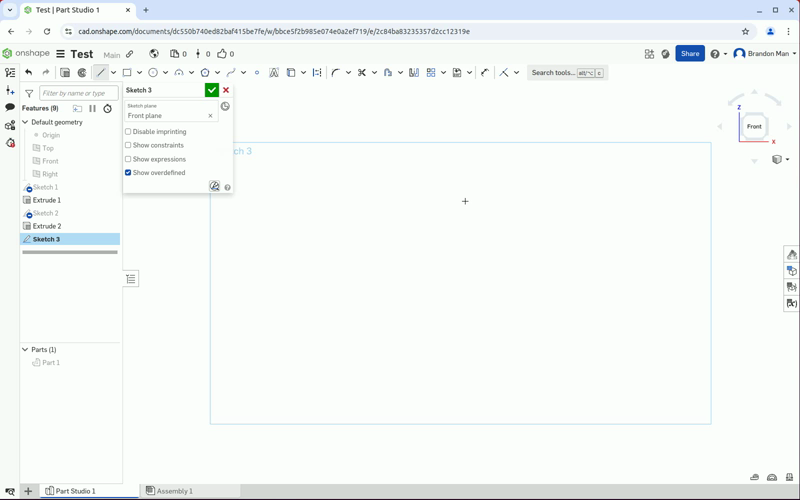
click(465, 200)
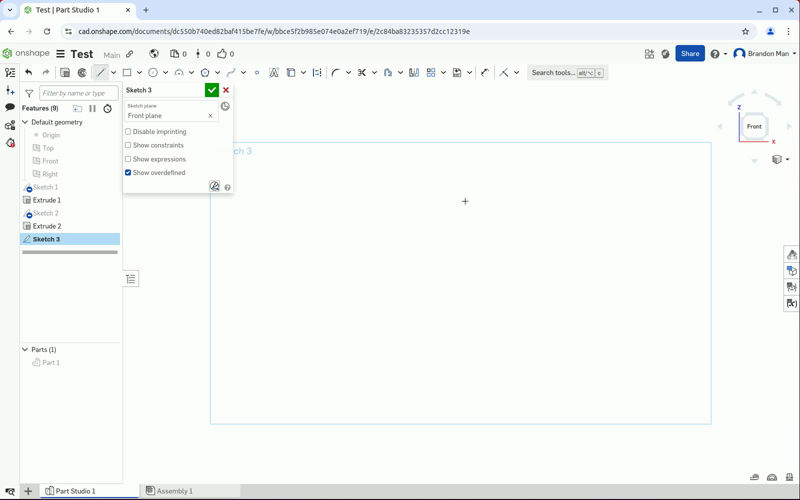
key_up(shift)
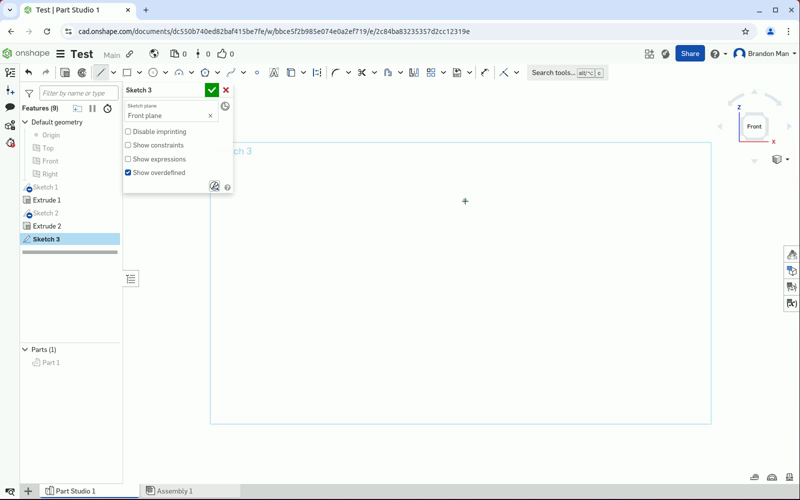
key_down(shift)
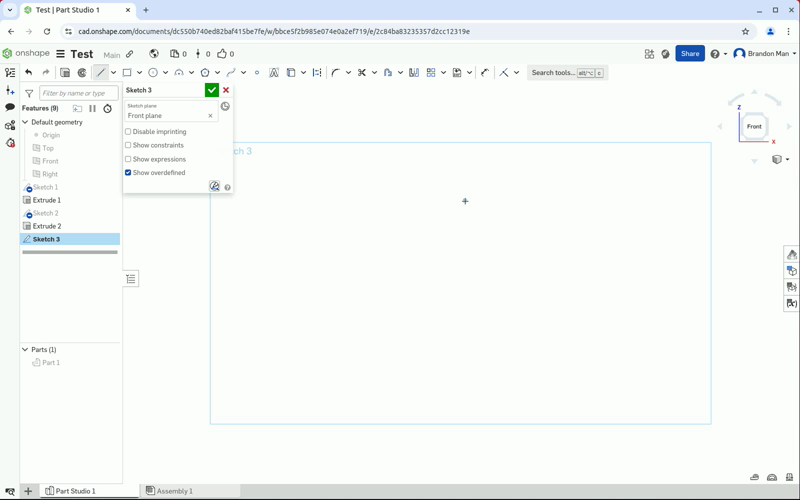
mouse_move(495, 200)
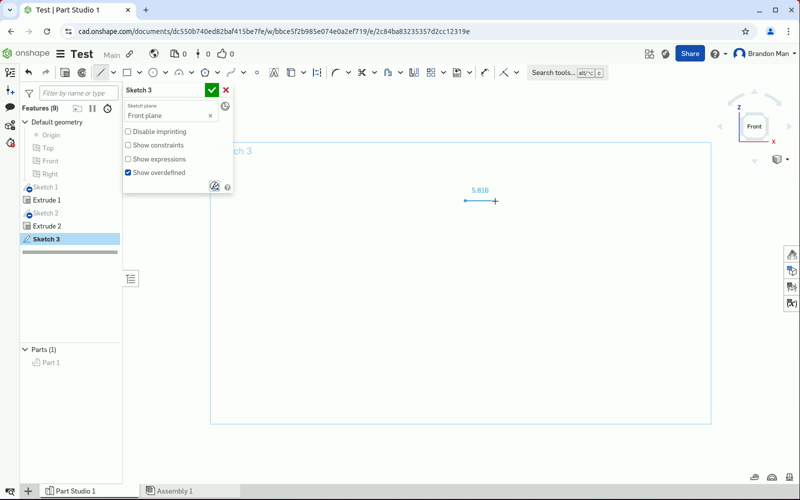
mouse_move(471, 200)
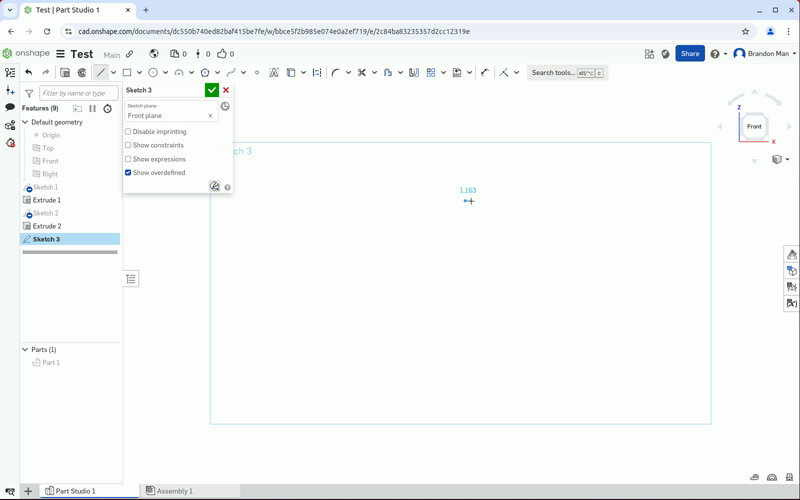
scroll(6)
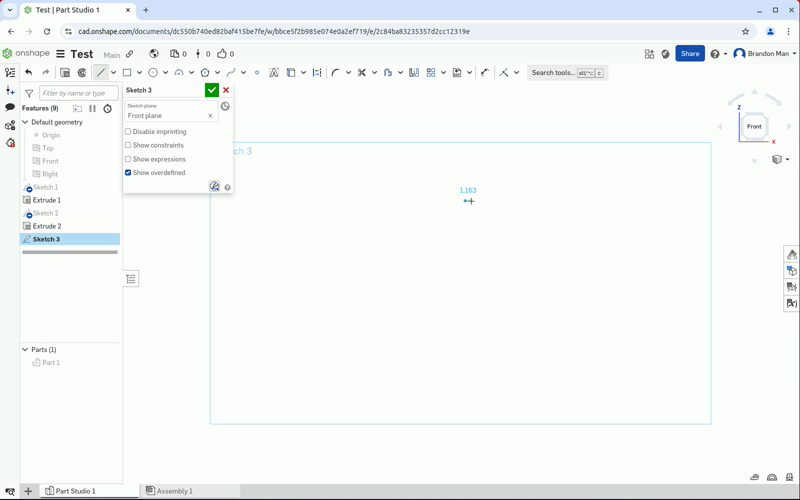
scroll(6)
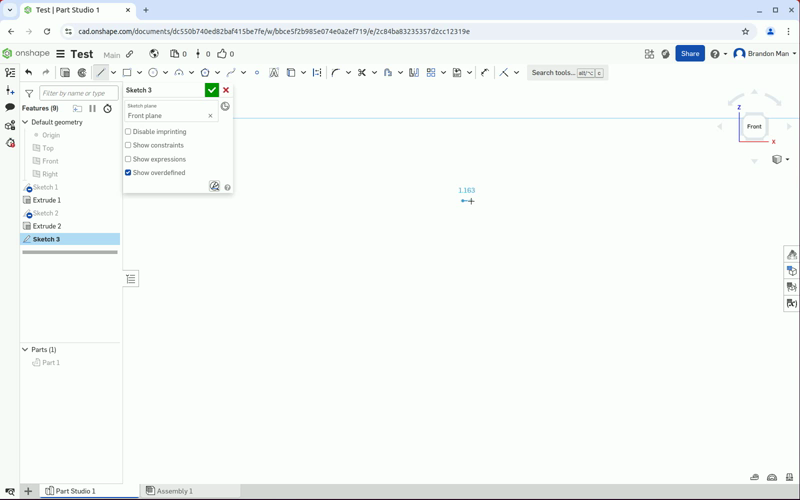
scroll(6)
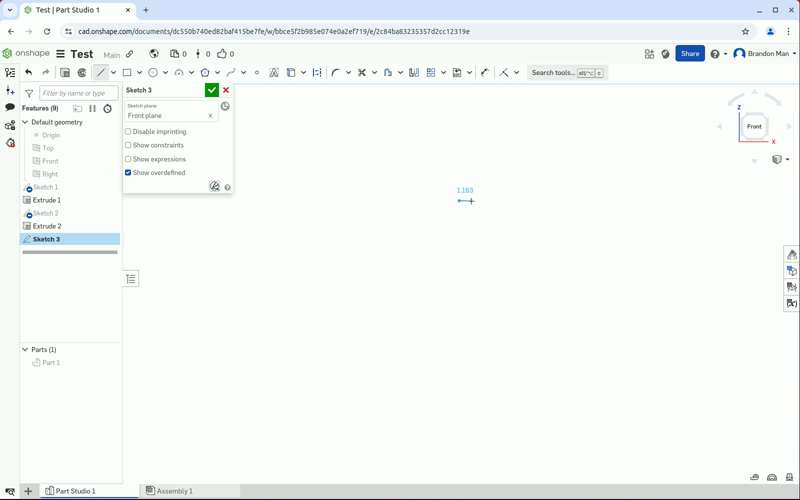
scroll(6)
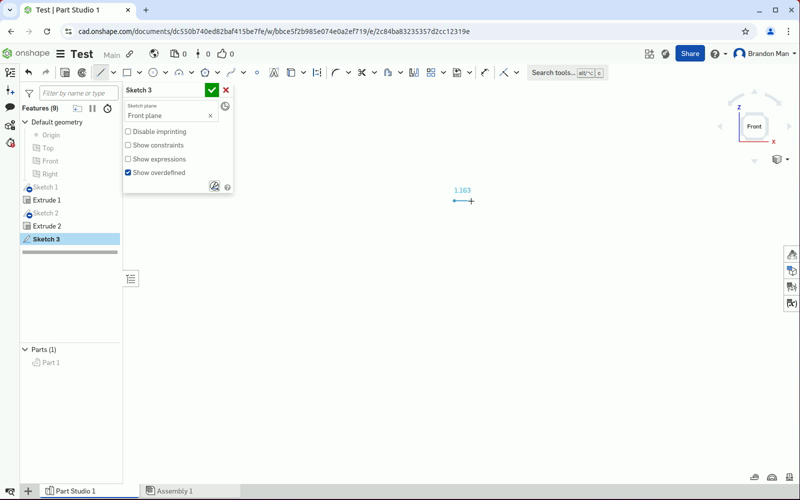
scroll(6)
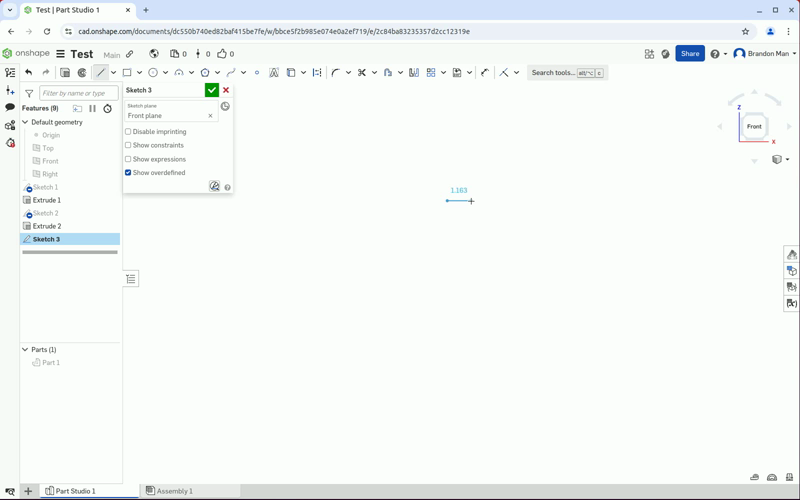
scroll(6)
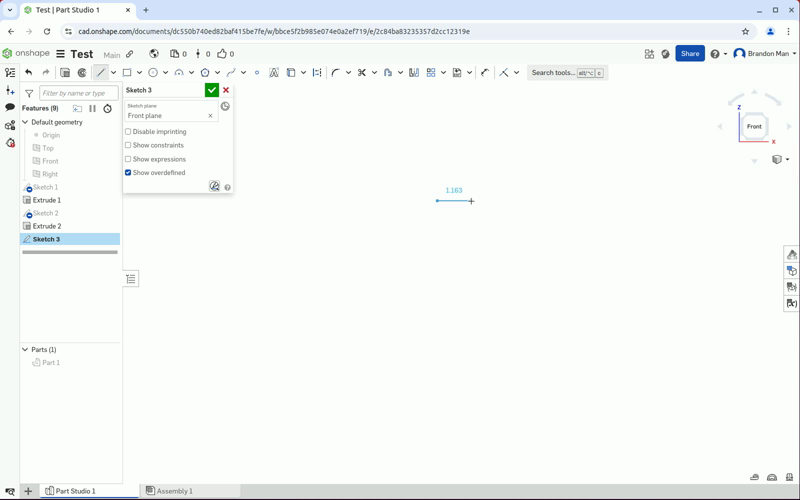
scroll(6)
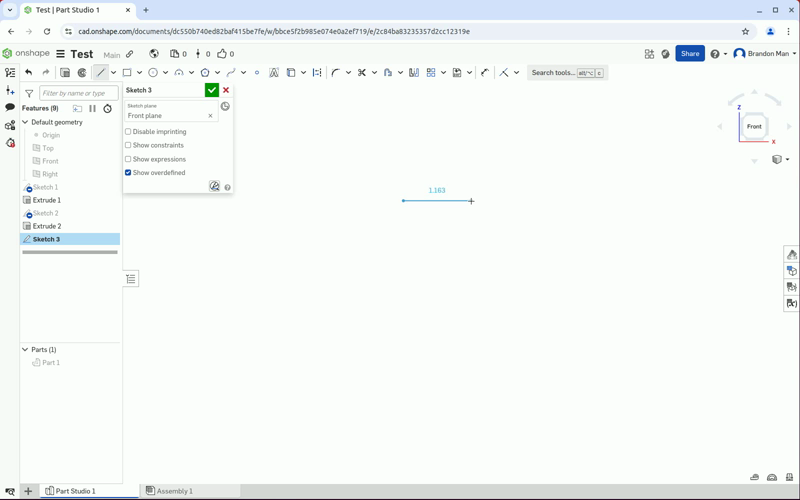
click(471, 200)
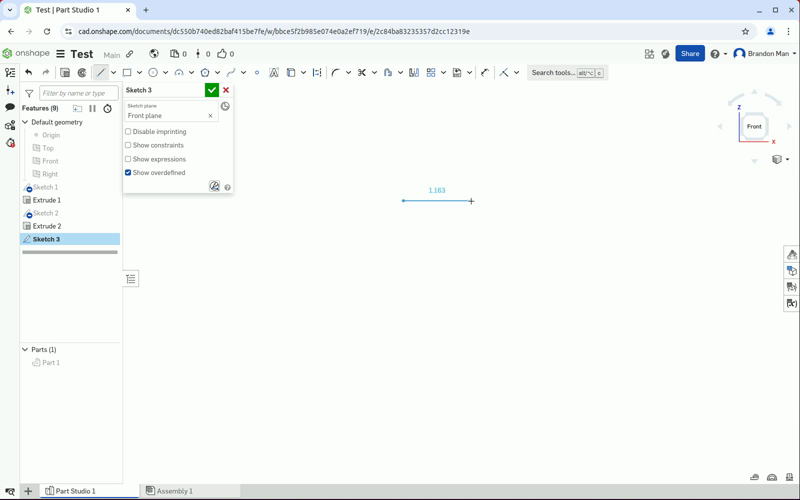
scroll(-6)
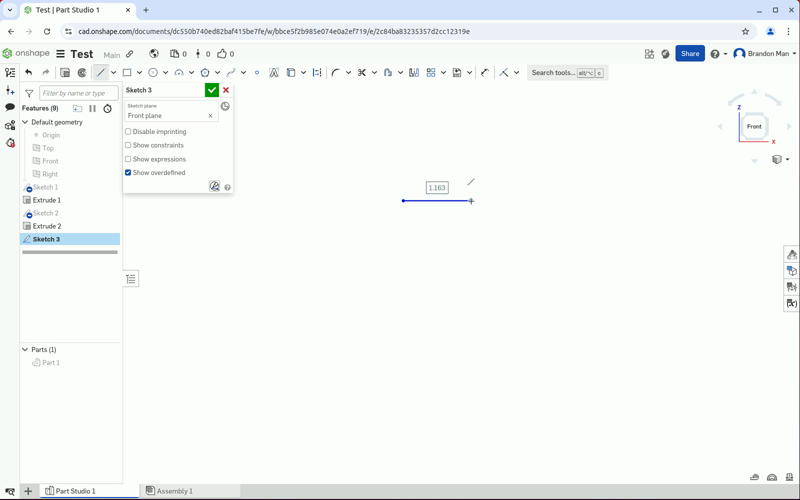
scroll(-6)
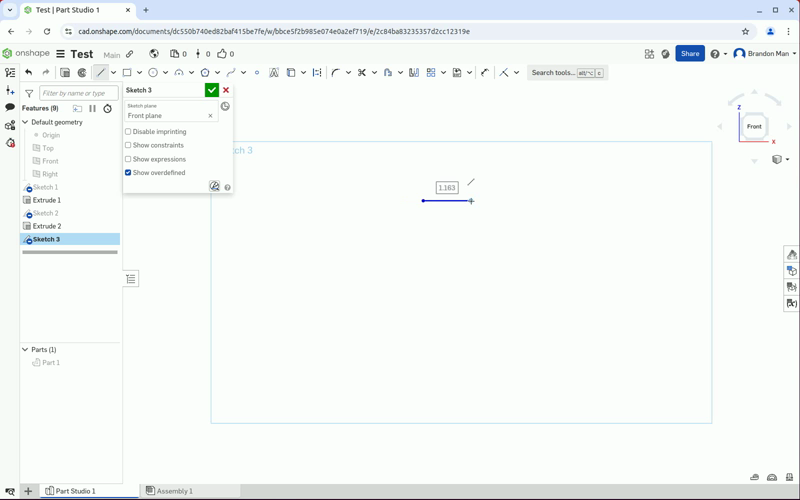
scroll(-6)
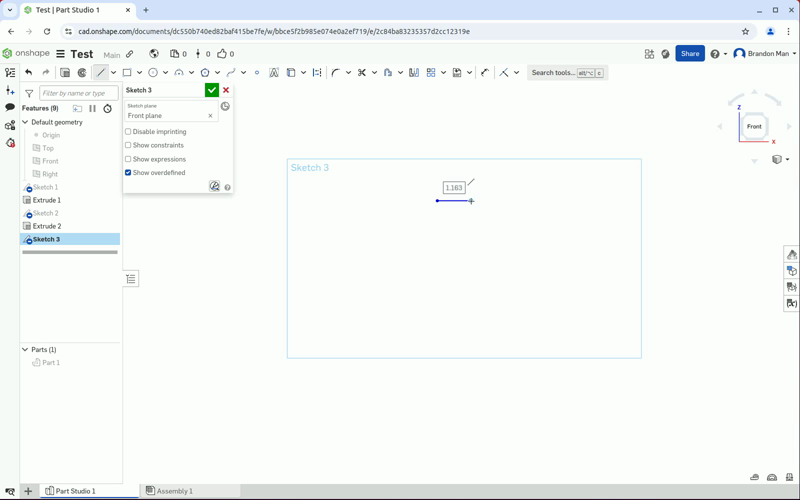
scroll(-6)
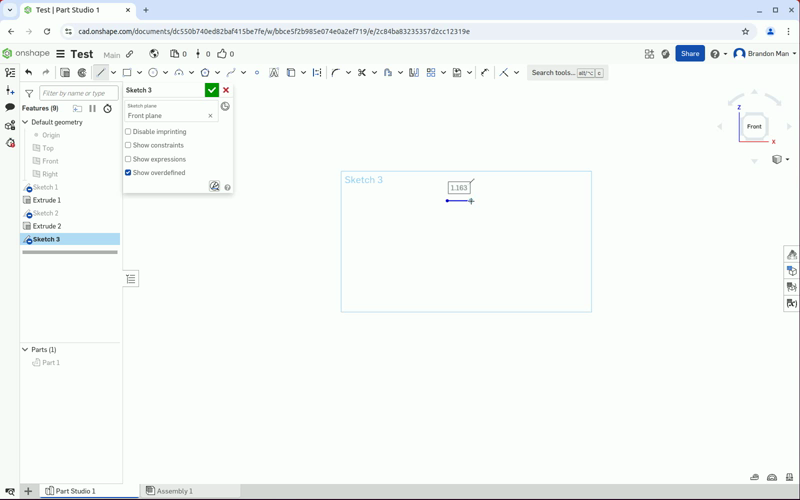
scroll(-6)
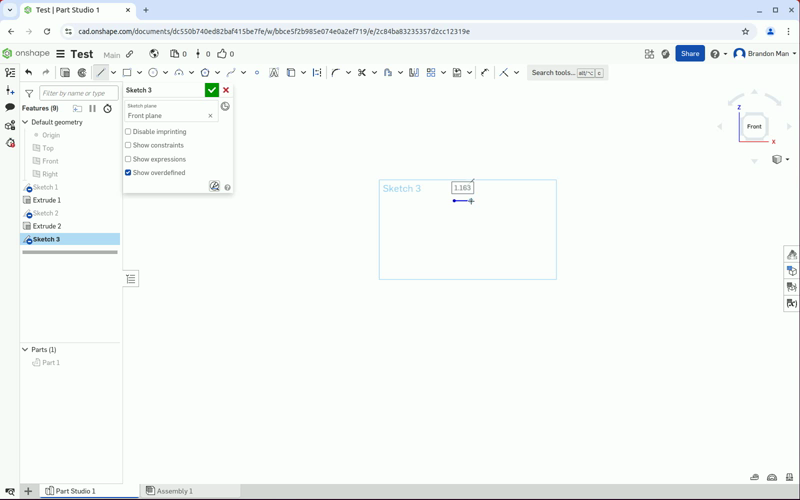
scroll(-6)
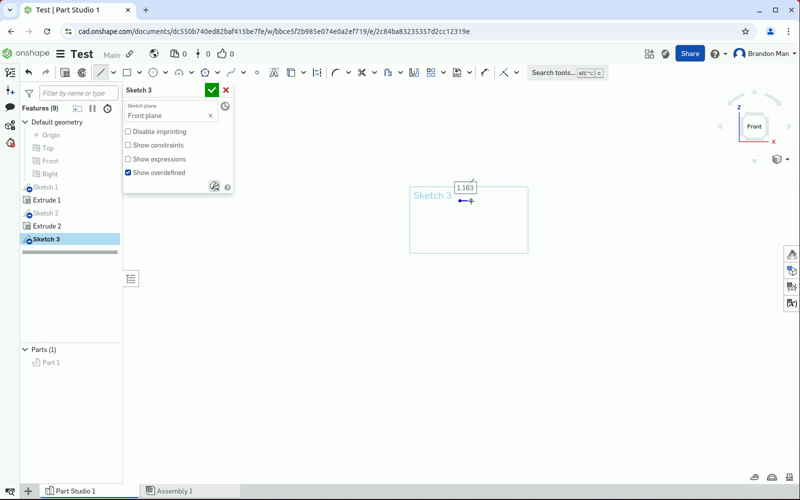
scroll(-6)
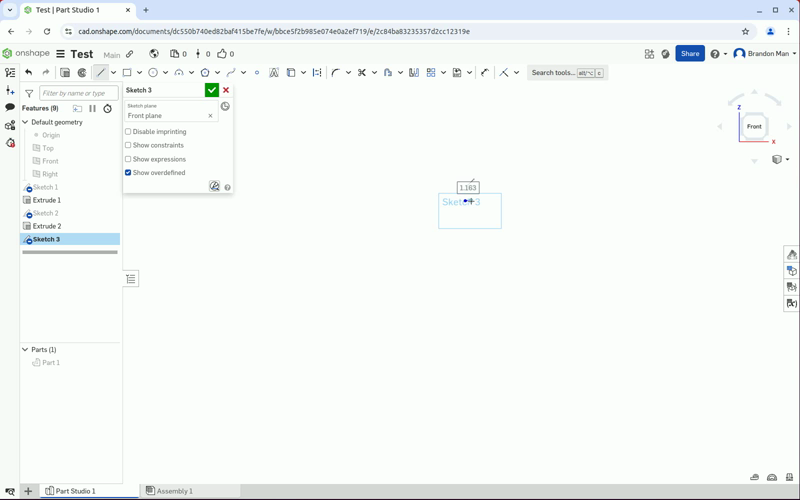
key_up(shift)
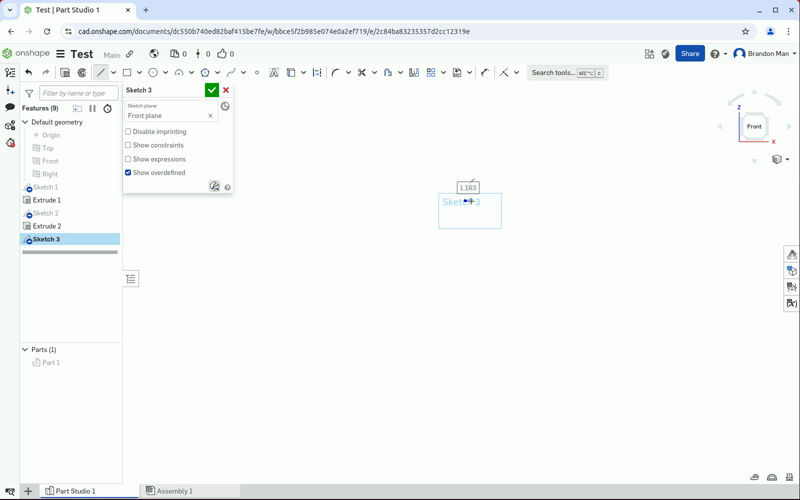
key_down(shift)
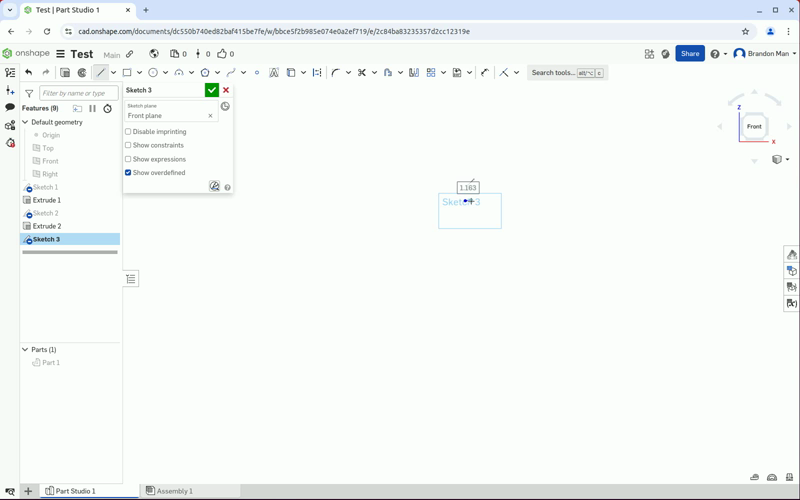
mouse_move(501, 200)
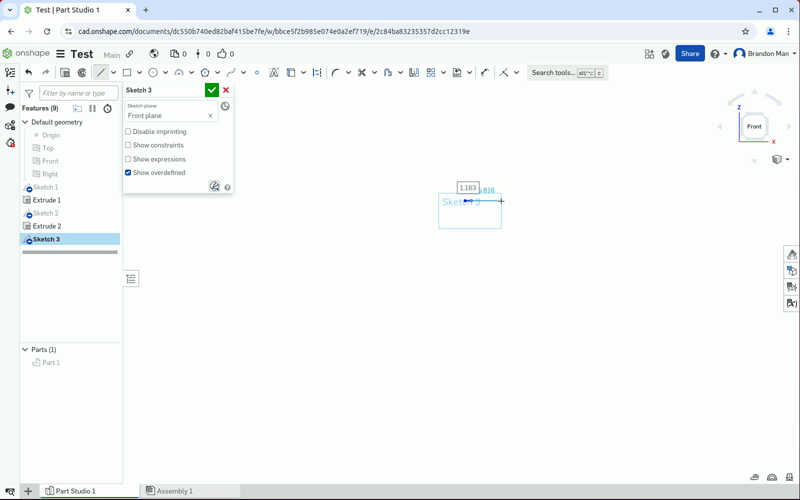
mouse_move(471, 196)
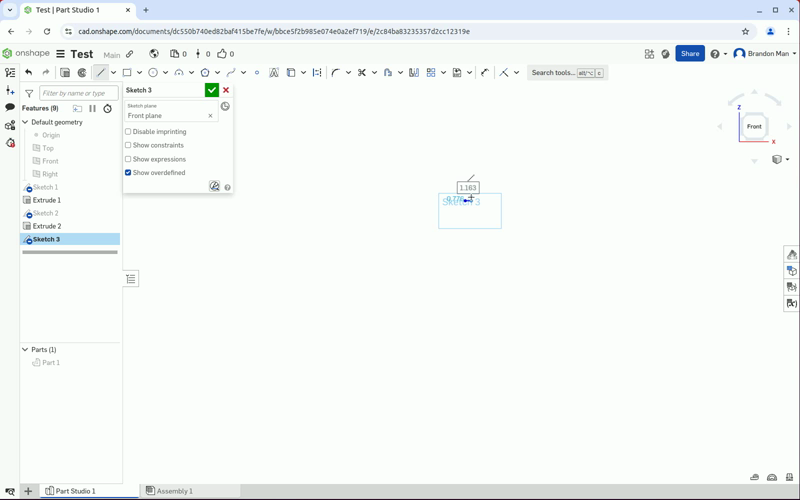
scroll(6)
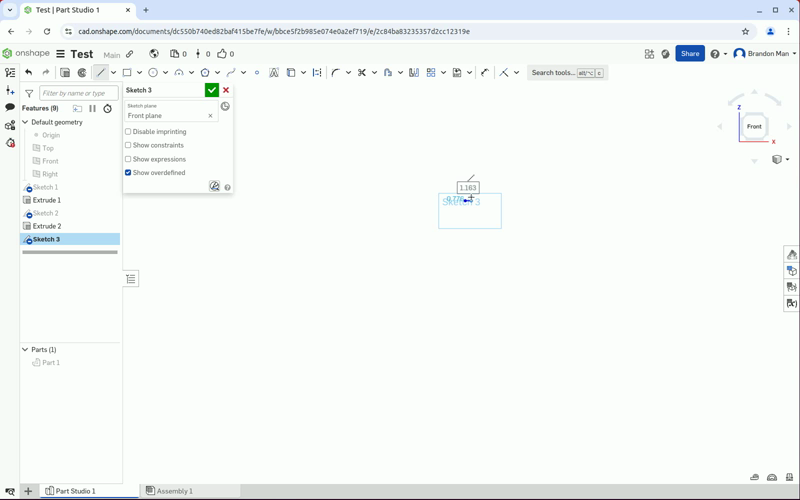
scroll(6)
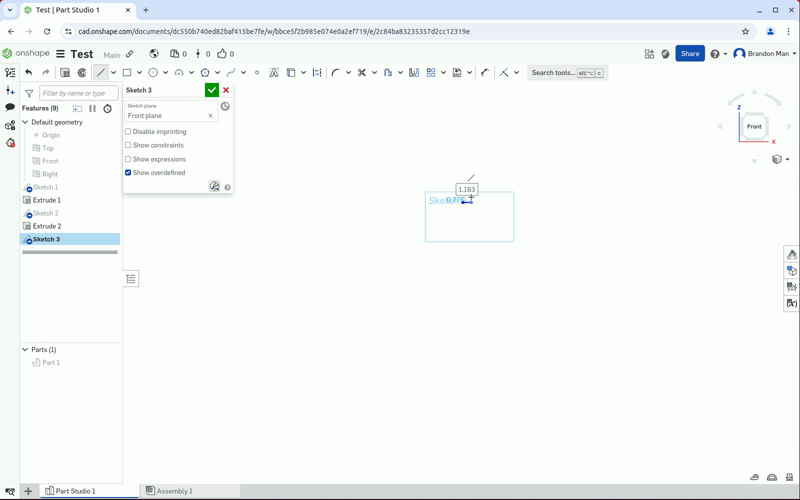
scroll(6)
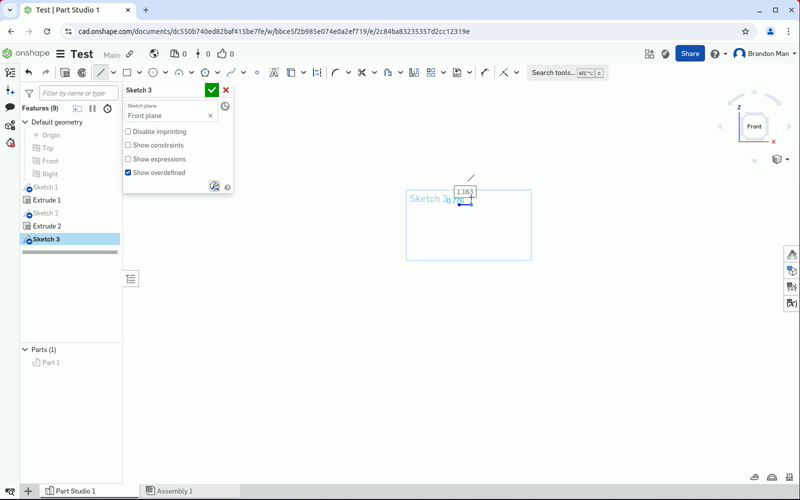
scroll(6)
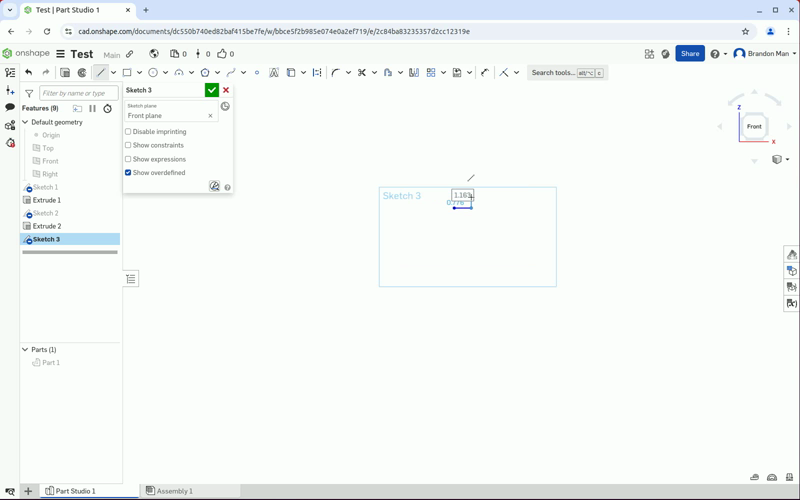
scroll(6)
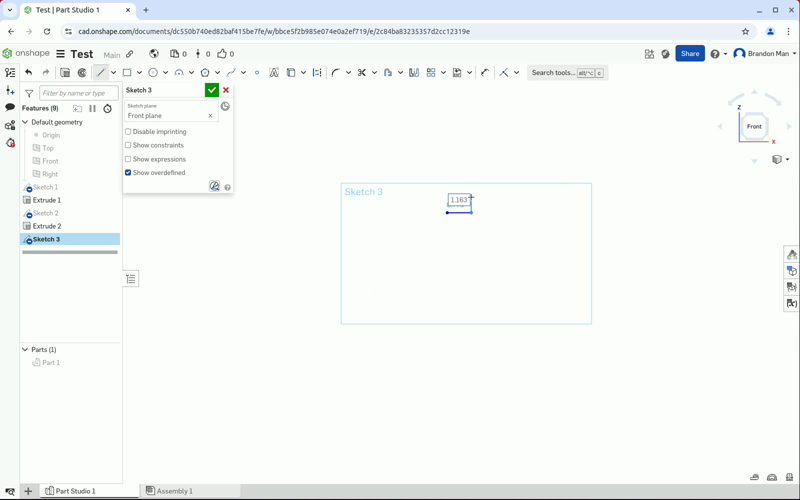
scroll(6)
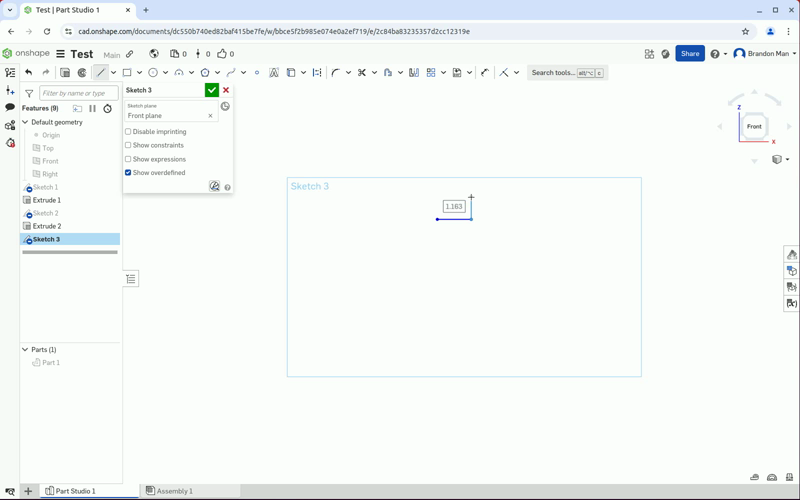
scroll(6)
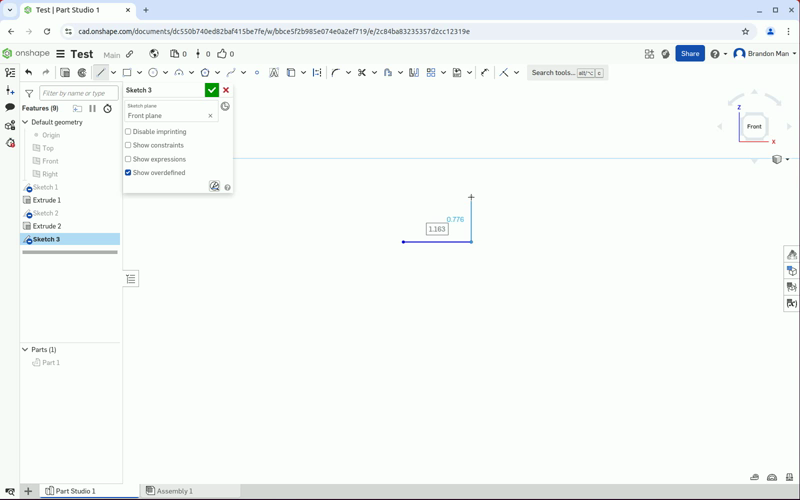
click(471, 196)
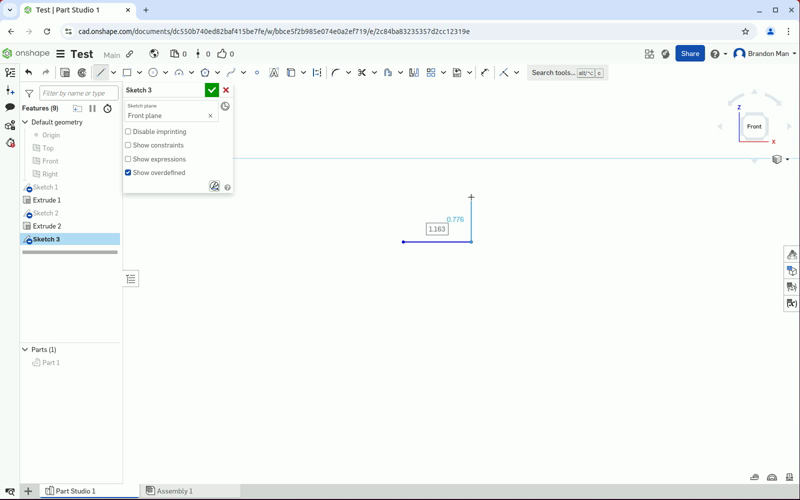
scroll(-6)
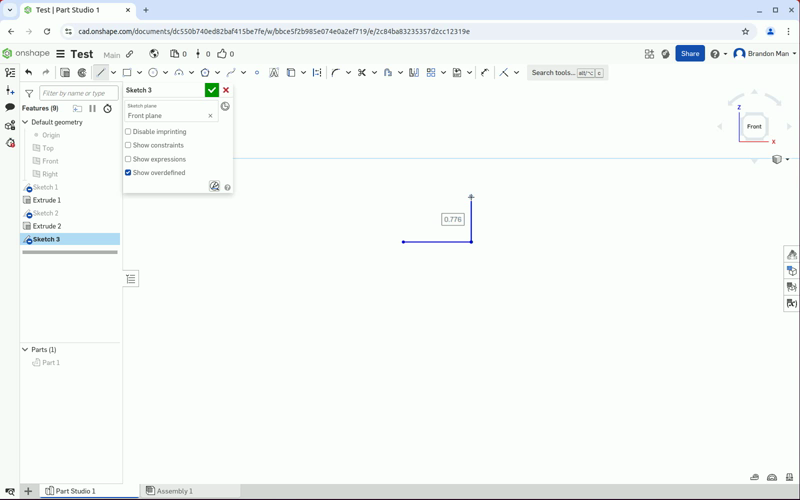
scroll(-6)
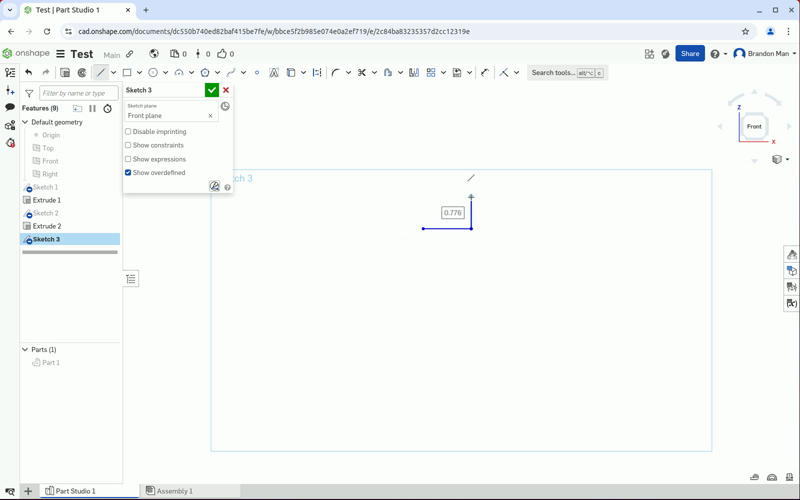
scroll(-6)
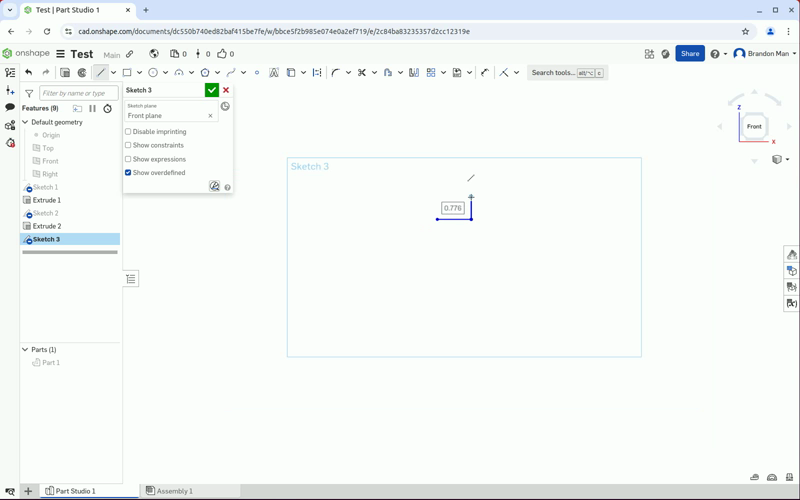
scroll(-6)
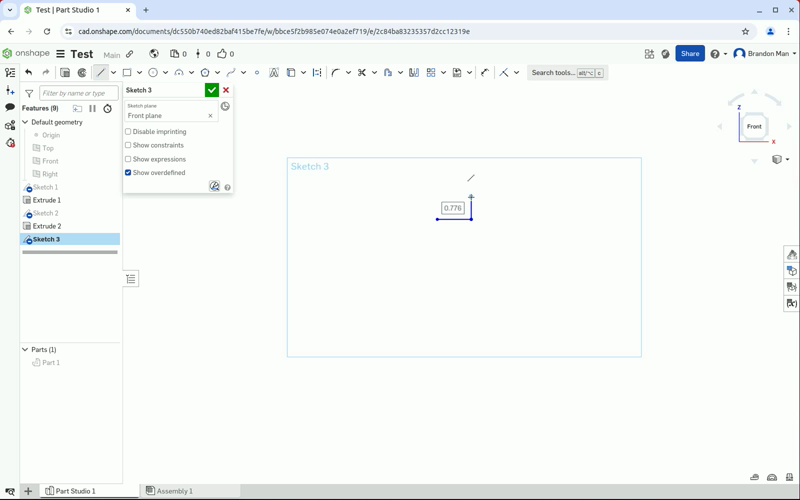
scroll(-6)
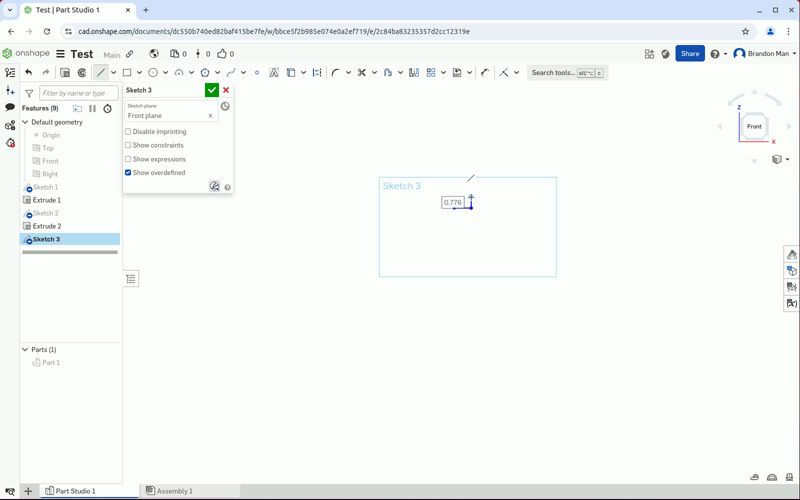
scroll(-6)
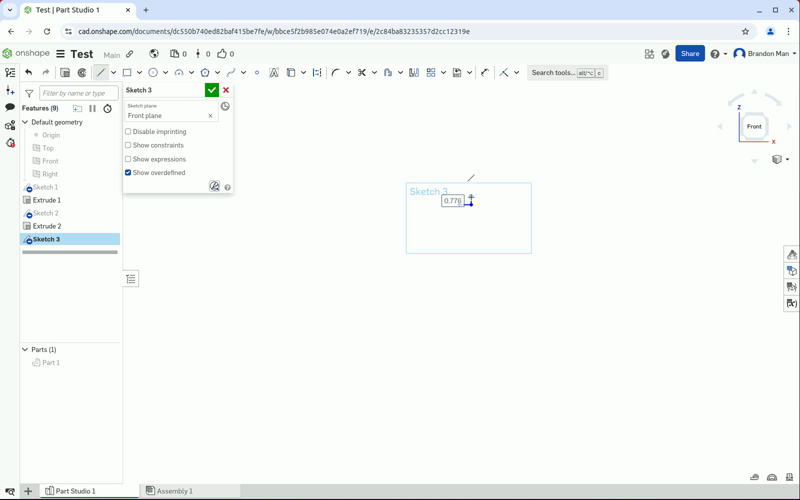
scroll(-6)
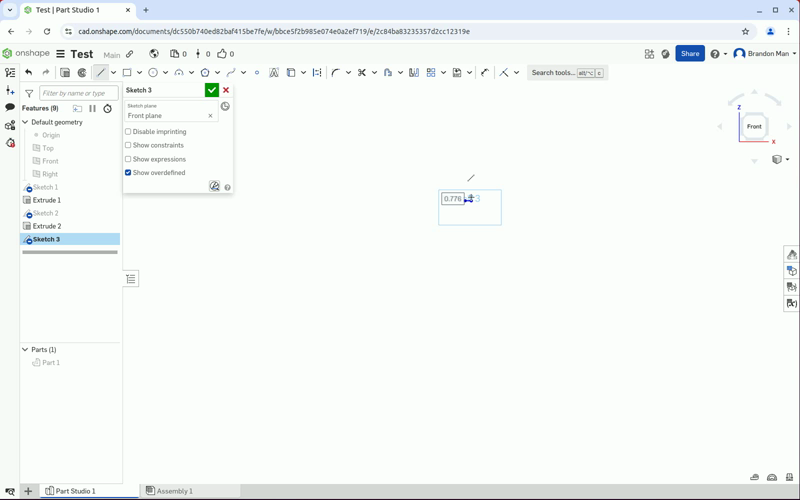
key_up(shift)
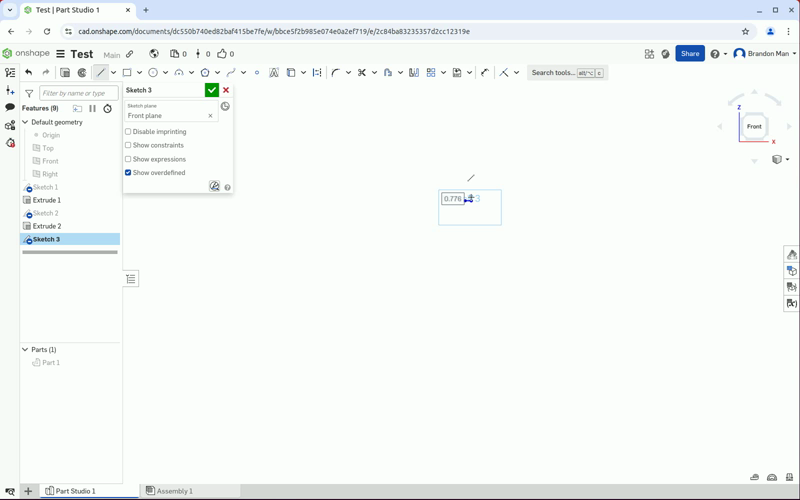
key_down(shift)
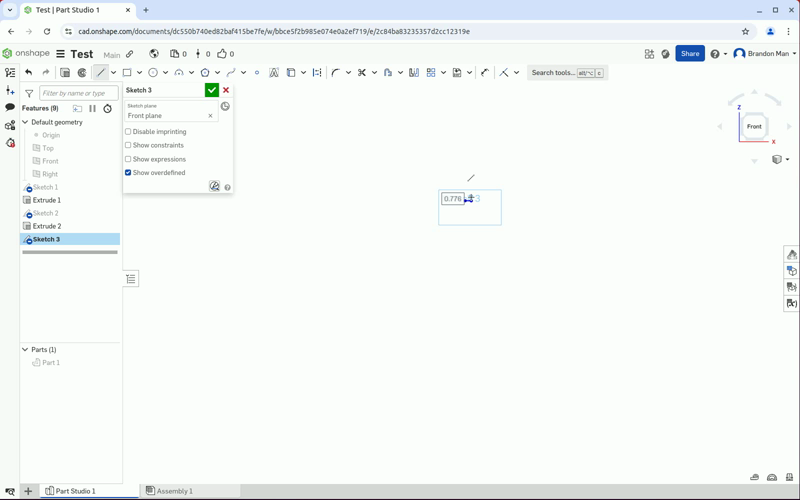
mouse_move(501, 196)
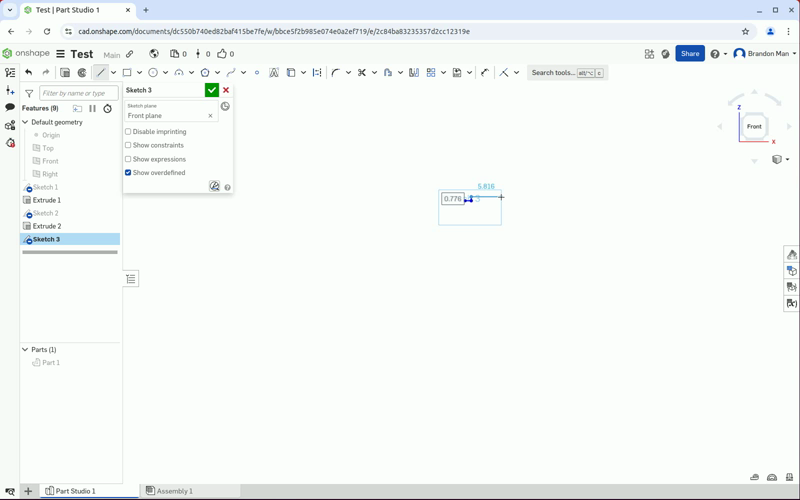
mouse_move(465, 196)
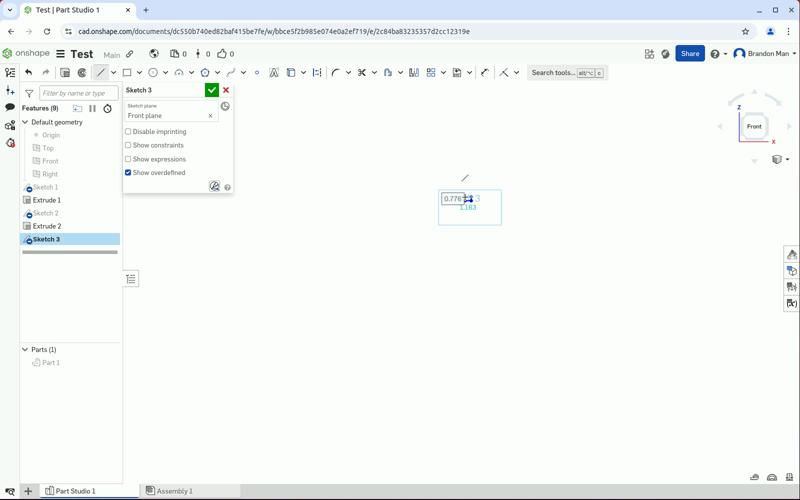
scroll(6)
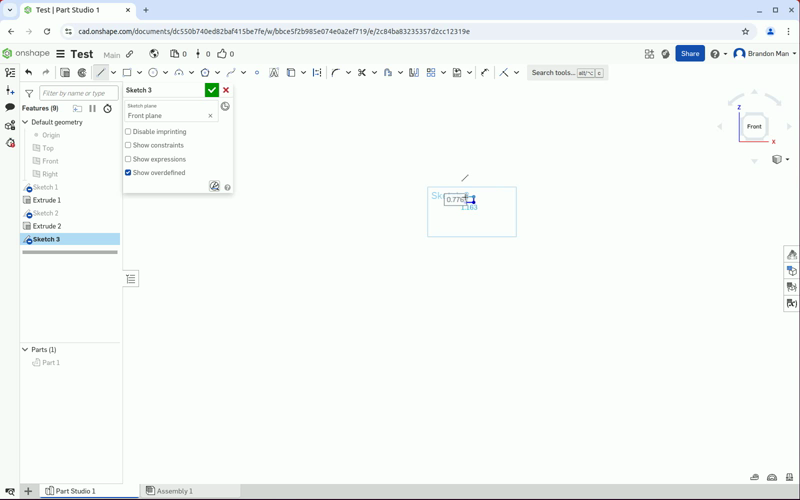
scroll(6)
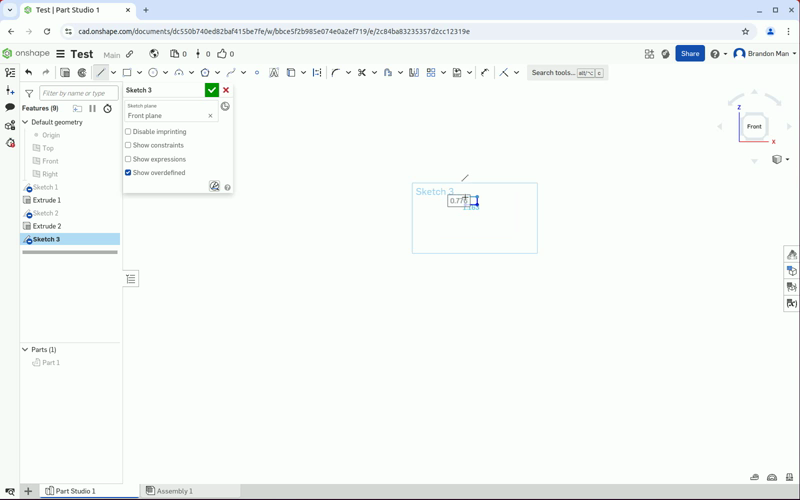
scroll(6)
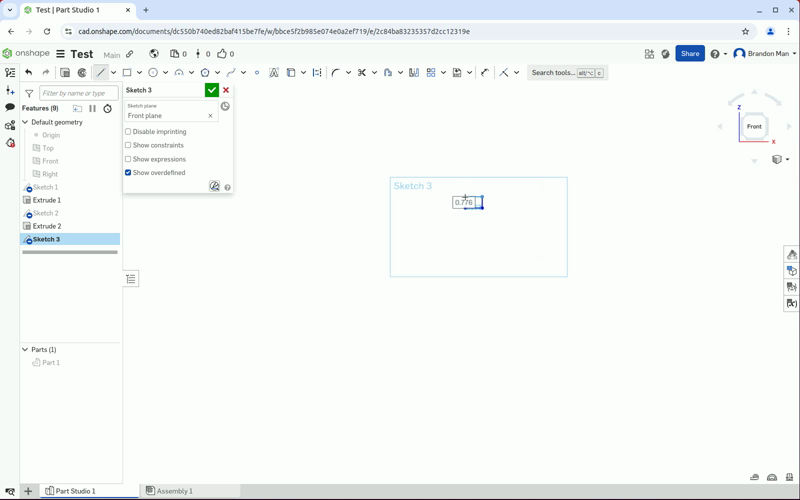
scroll(6)
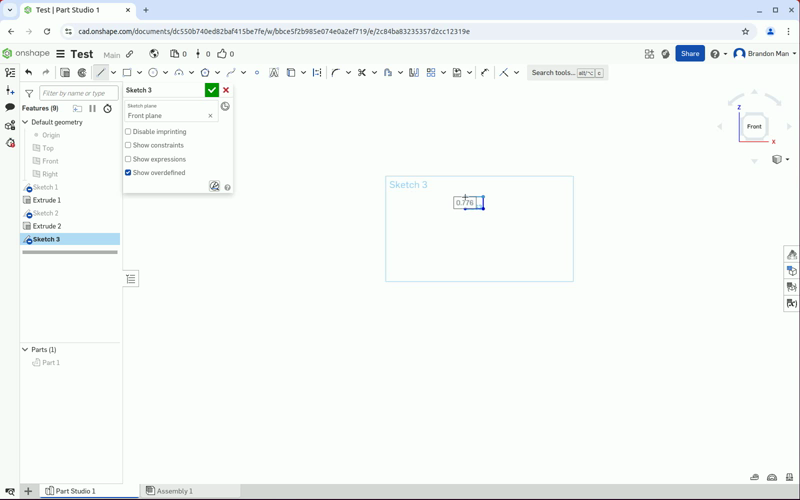
scroll(6)
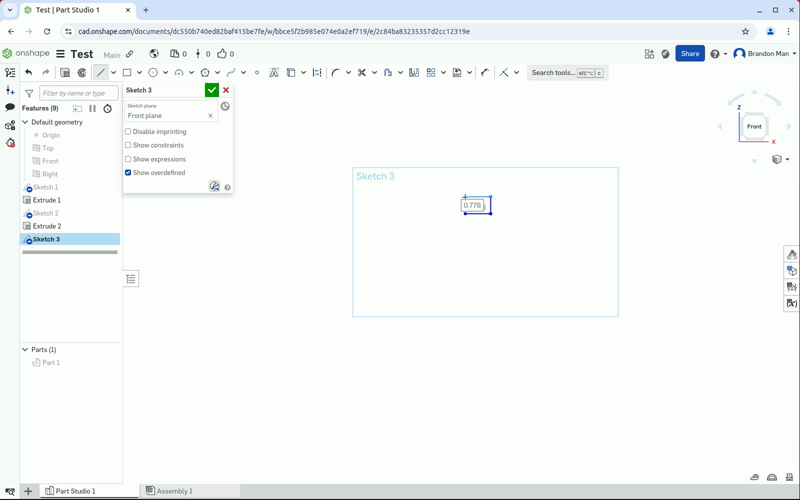
scroll(6)
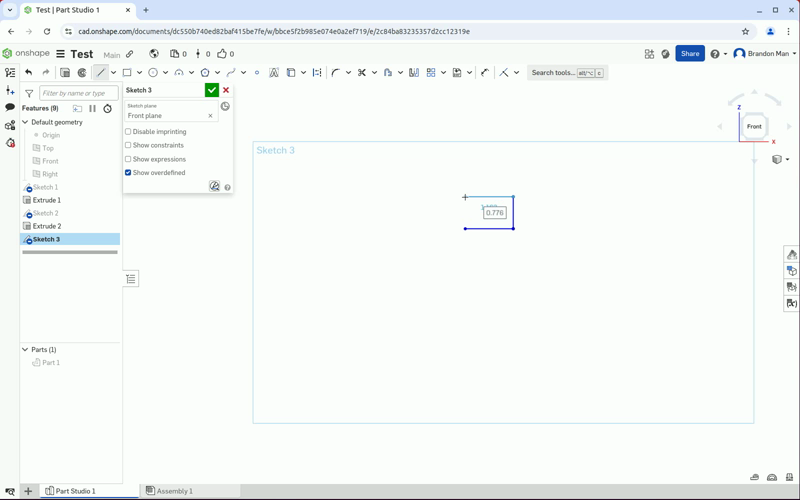
scroll(6)
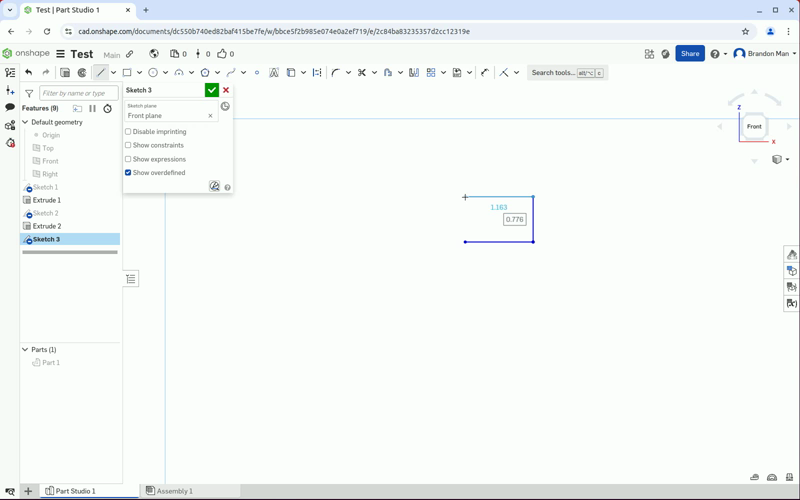
click(465, 196)
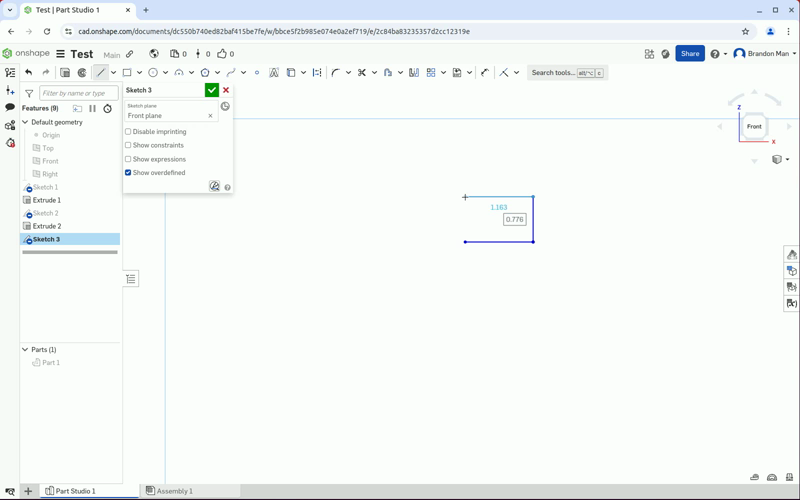
scroll(-6)
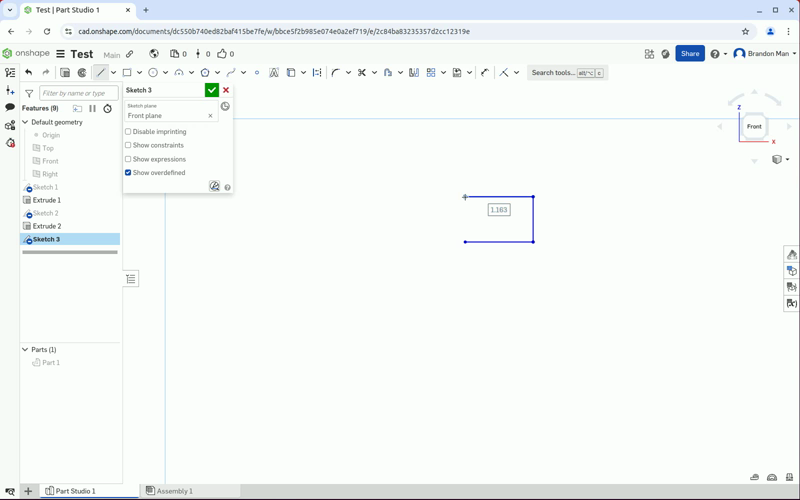
scroll(-6)
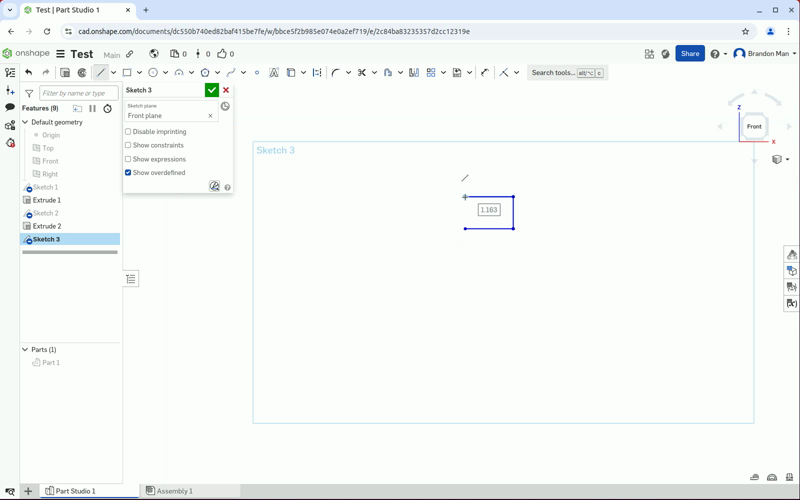
scroll(-6)
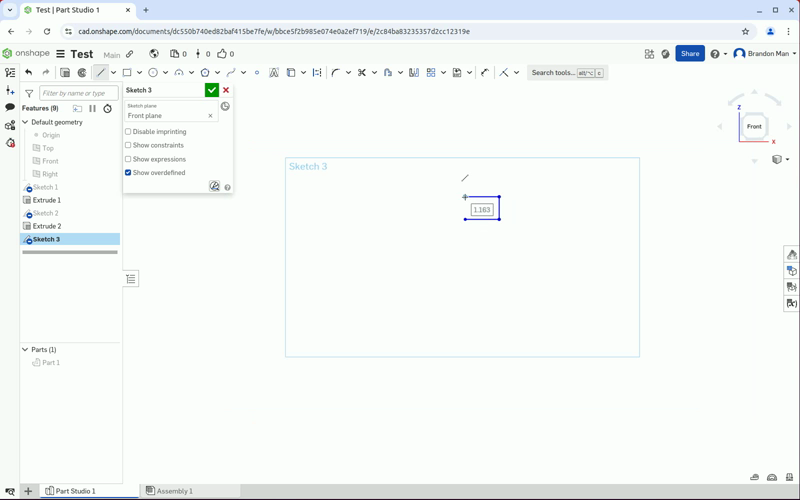
scroll(-6)
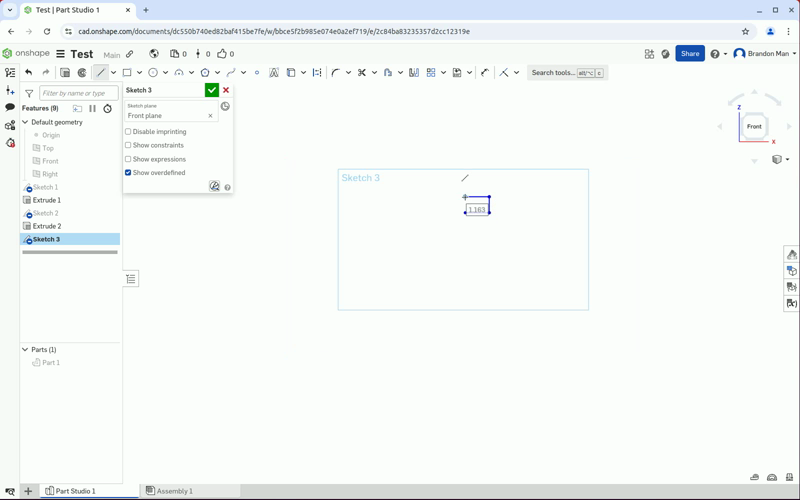
scroll(-6)
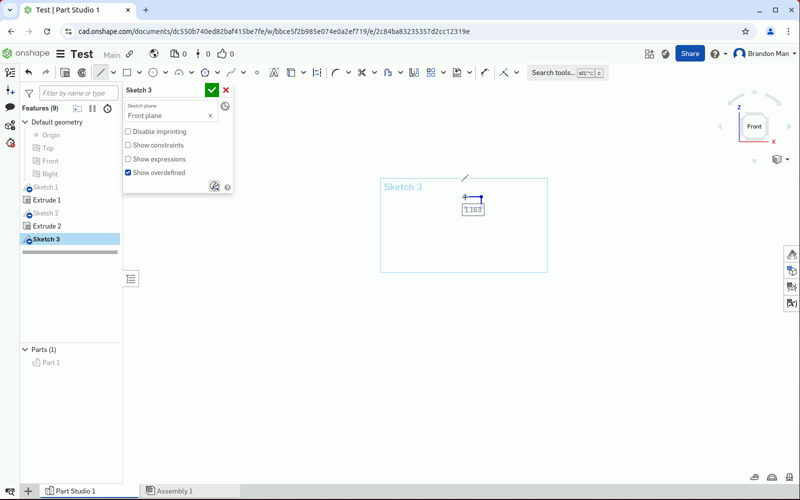
scroll(-6)
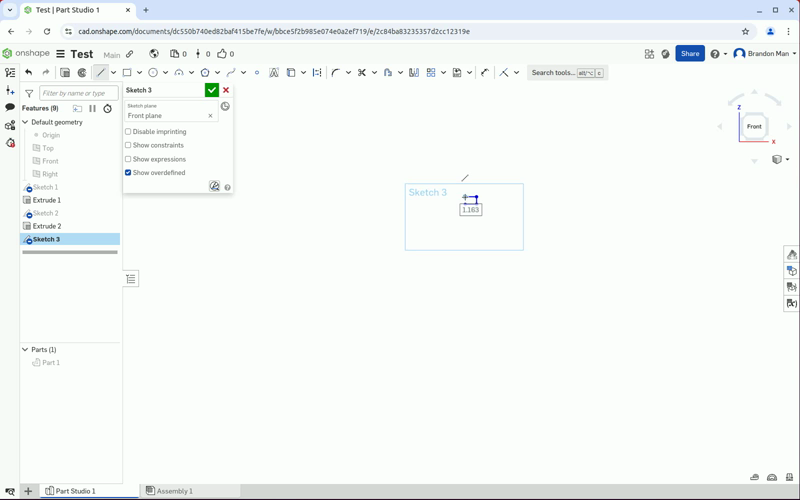
scroll(-6)
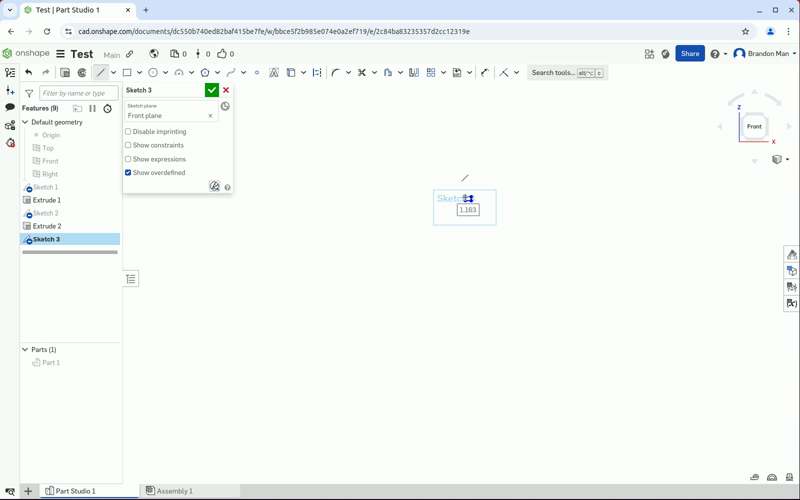
key_up(shift)
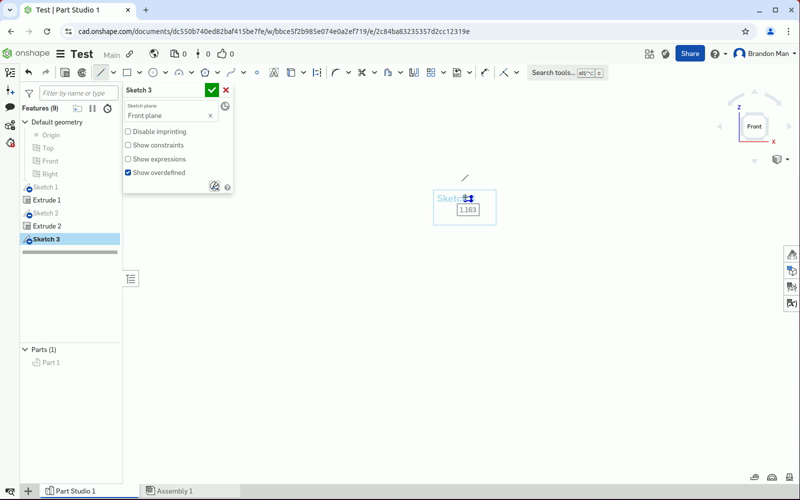
mouse_move(495, 196)
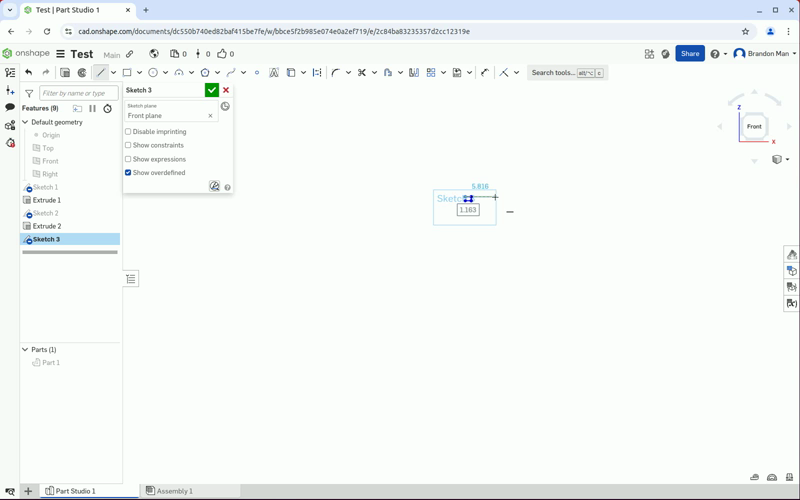
key_down(shift)
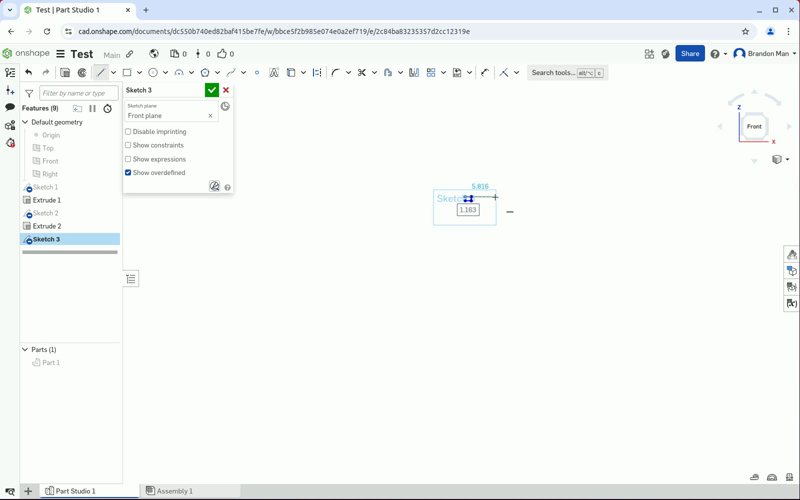
mouse_move(465, 200)
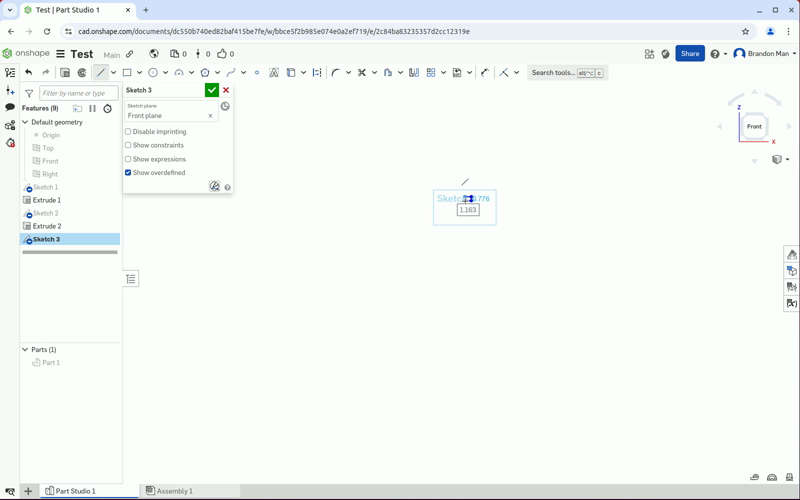
scroll(6)
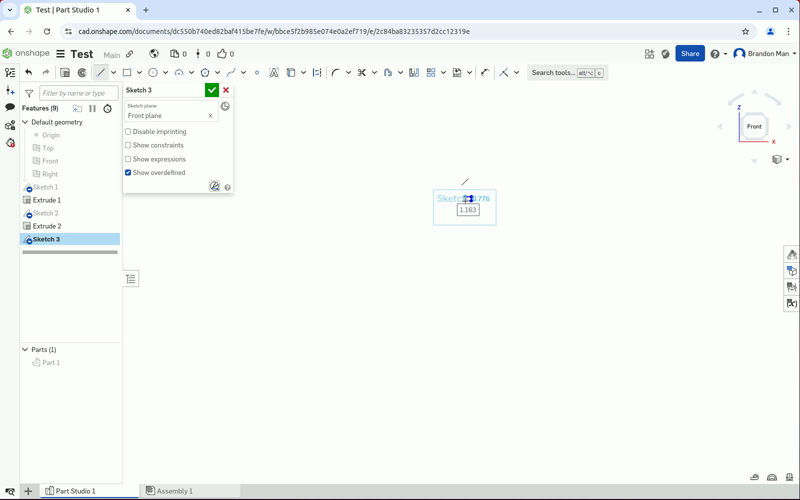
scroll(6)
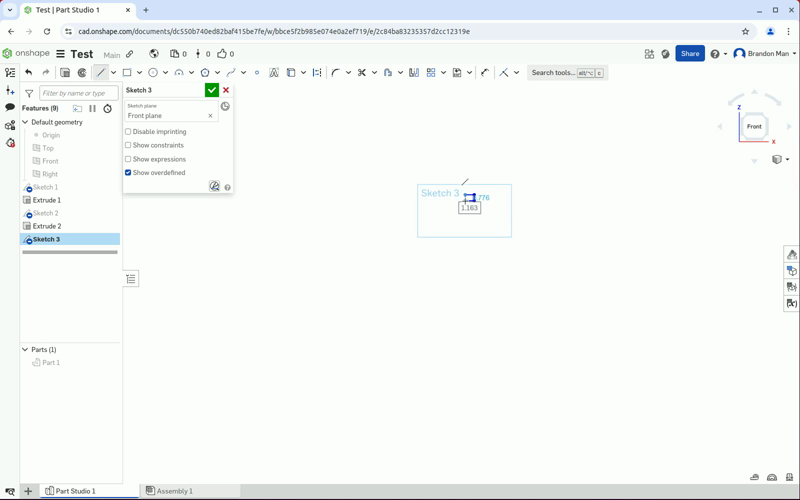
scroll(6)
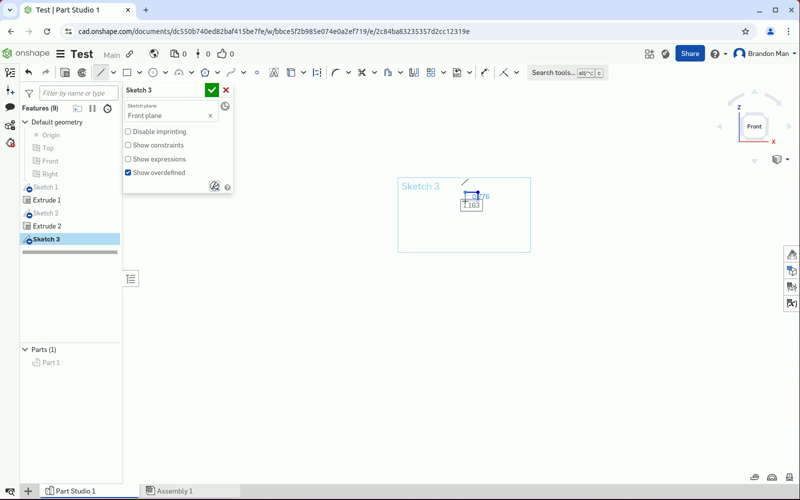
scroll(6)
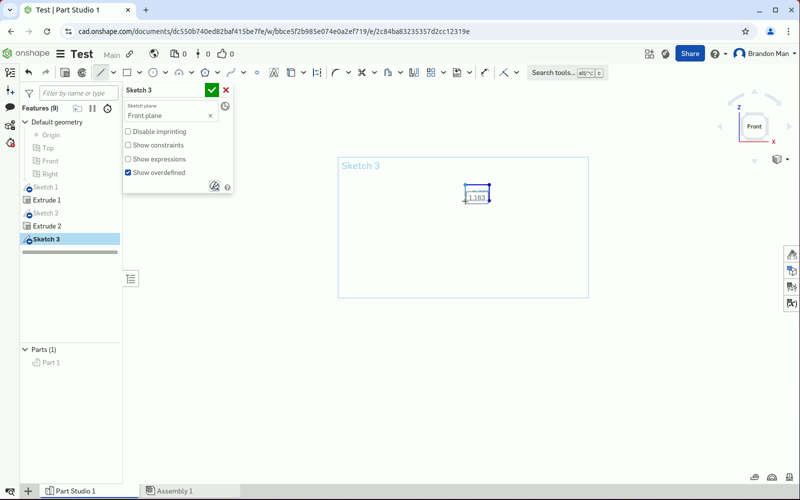
scroll(6)
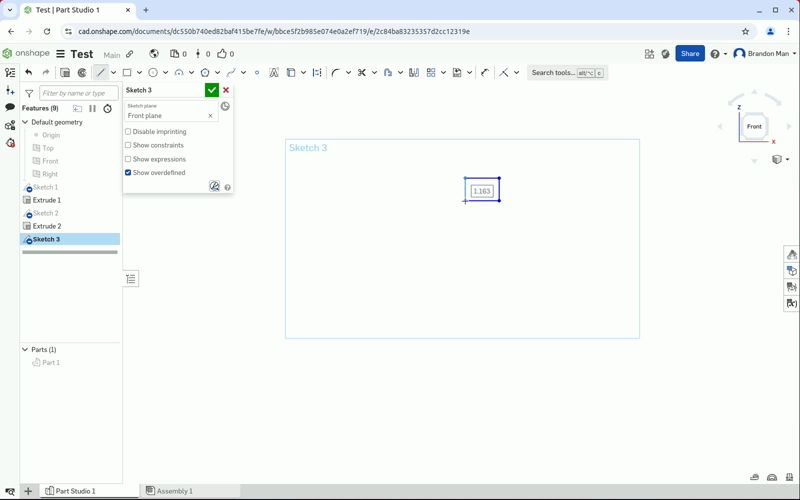
scroll(6)
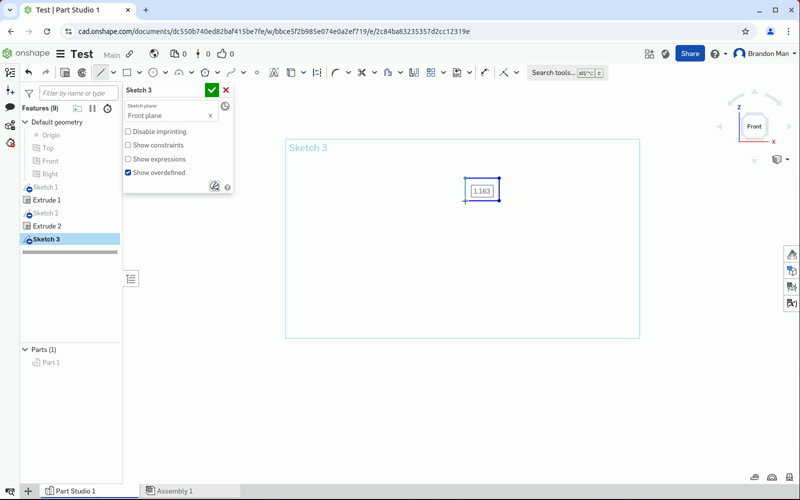
scroll(6)
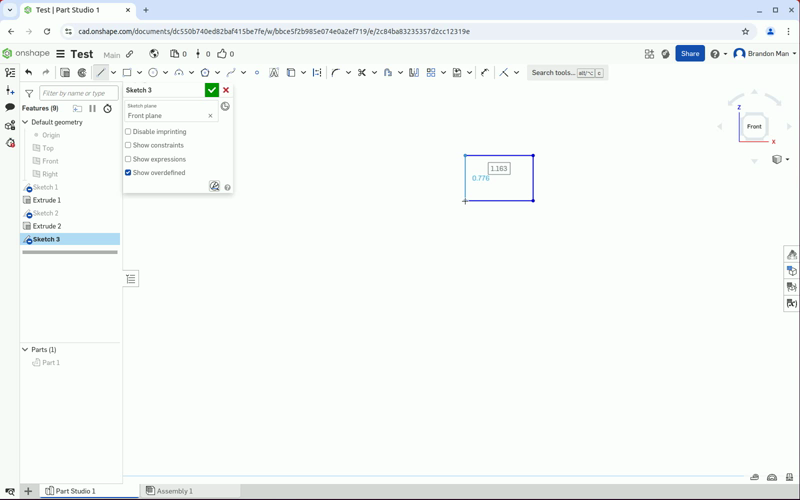
key_up(shift)
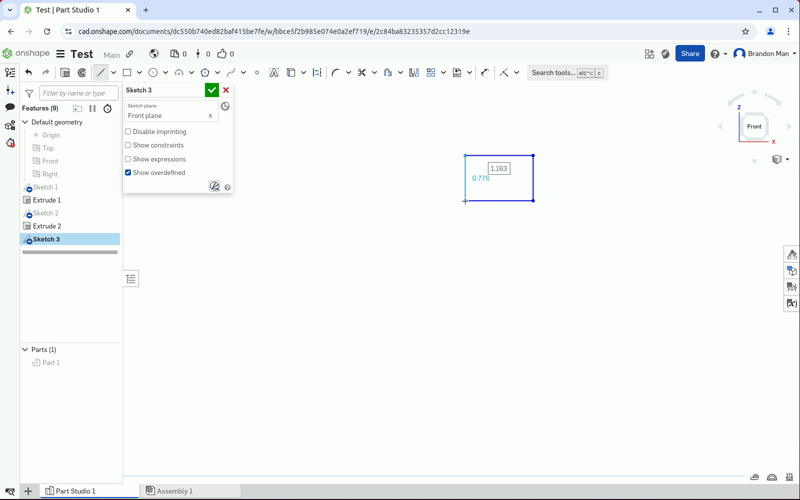
click(465, 200)
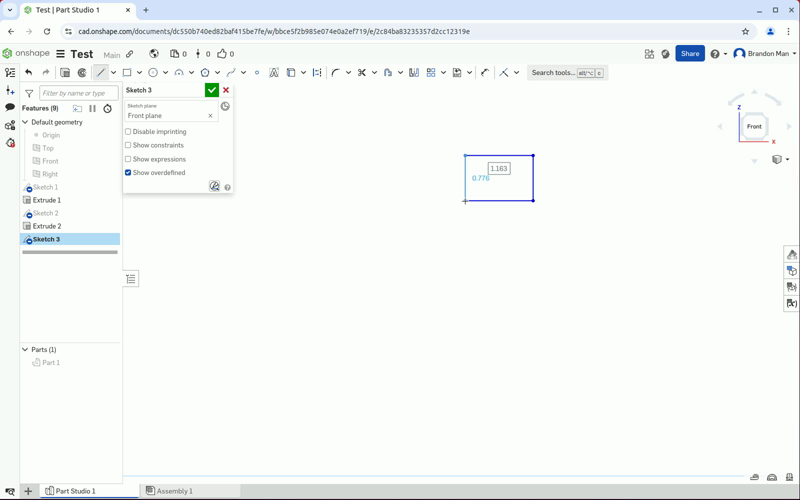
scroll(-6)
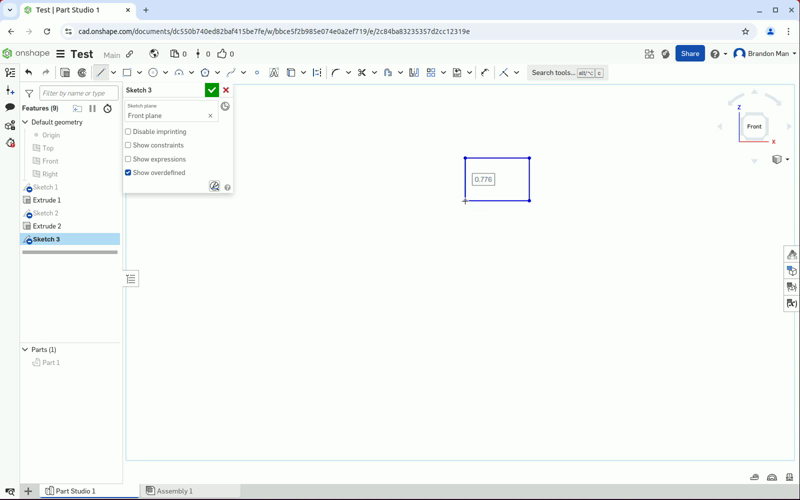
scroll(-6)
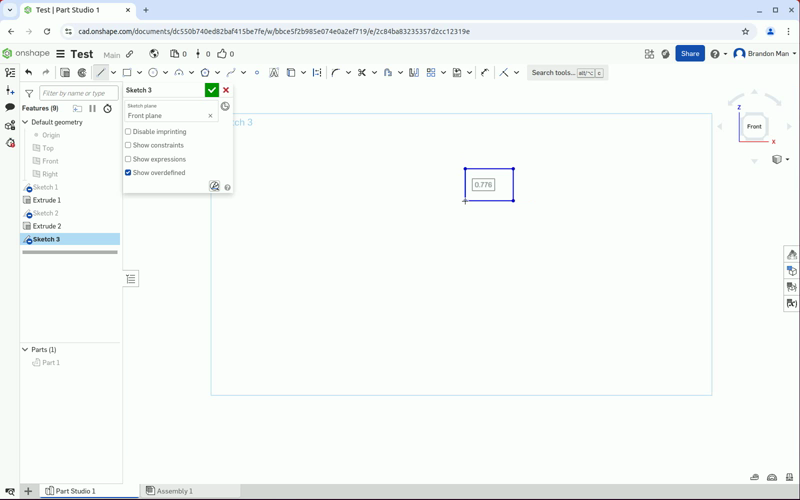
scroll(-6)
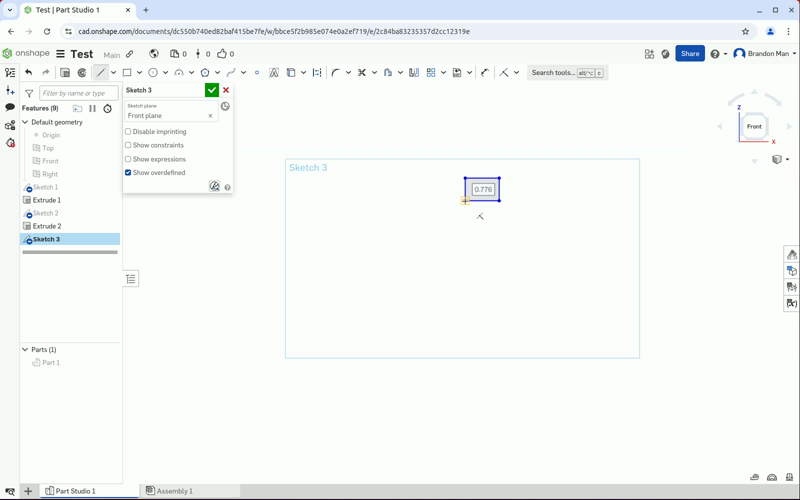
scroll(-6)
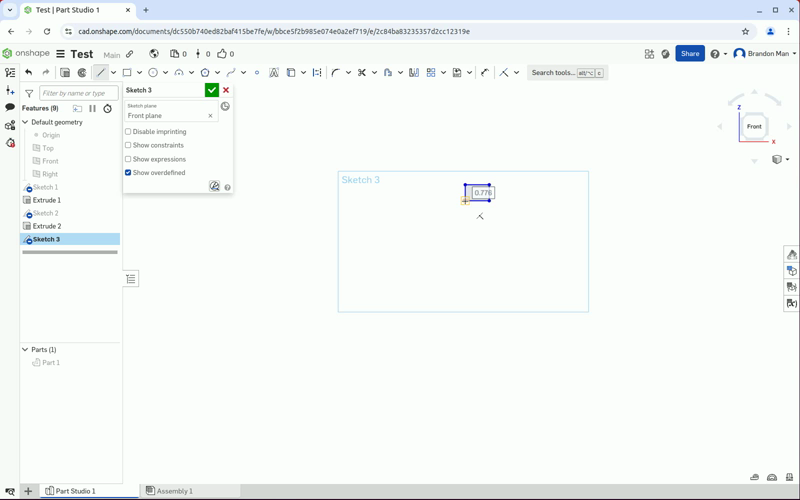
scroll(-6)
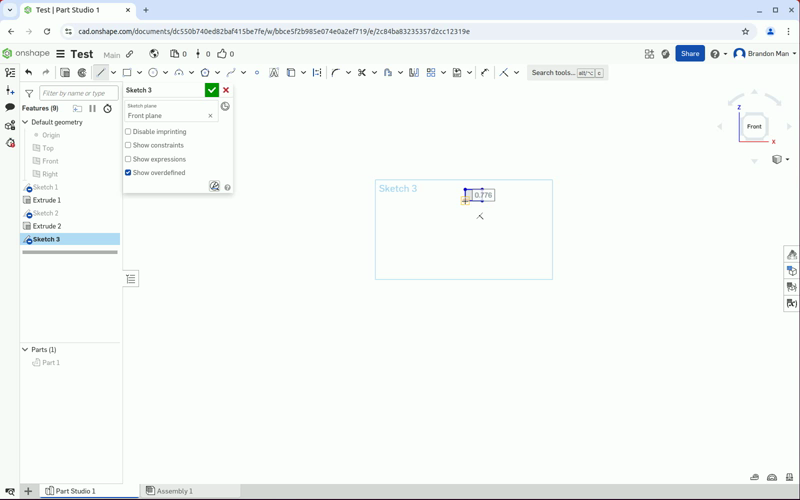
scroll(-6)
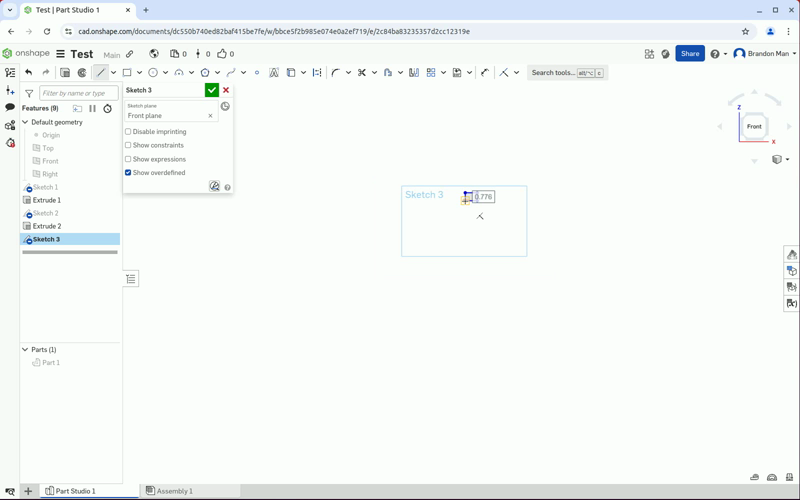
scroll(-6)
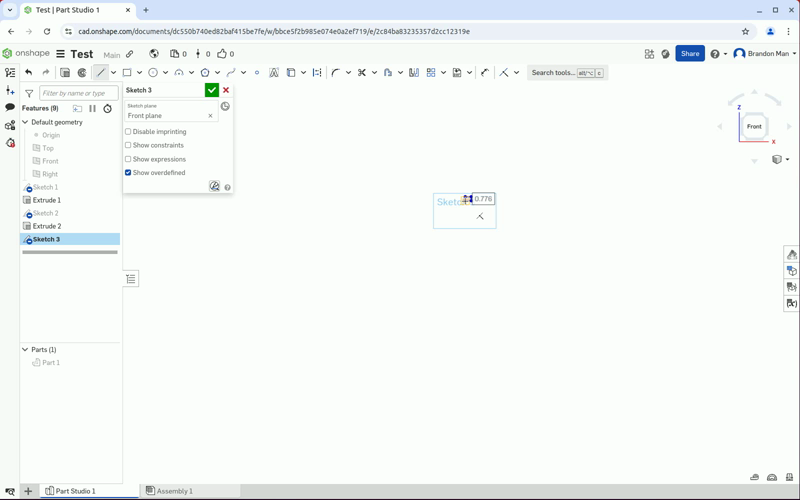
key(esc)
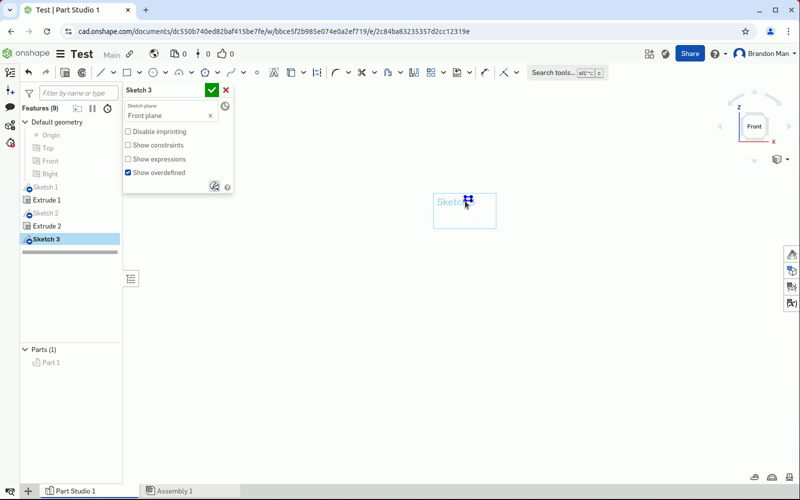
mouse_move(468, 200)
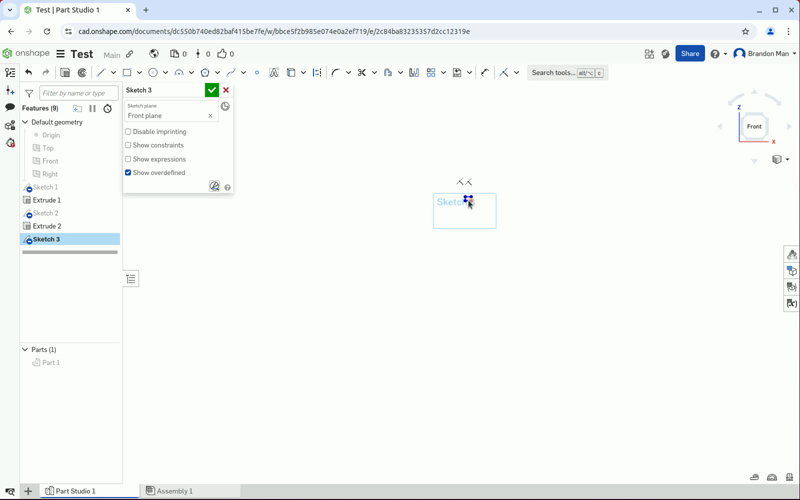
scroll(6)
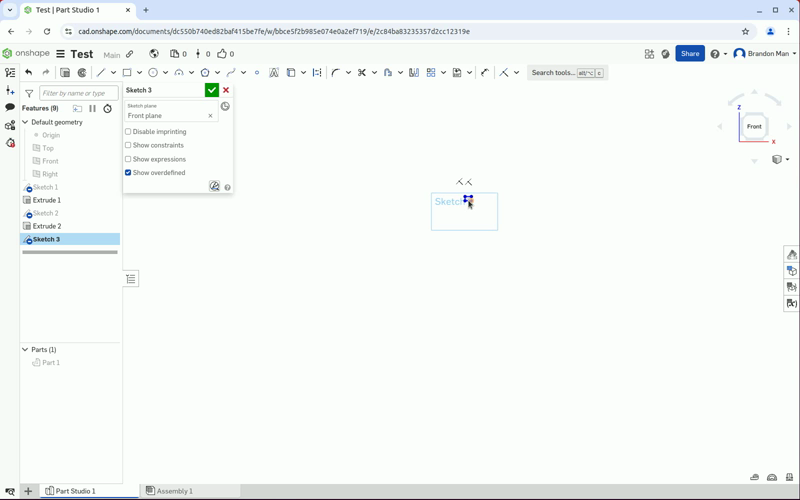
scroll(6)
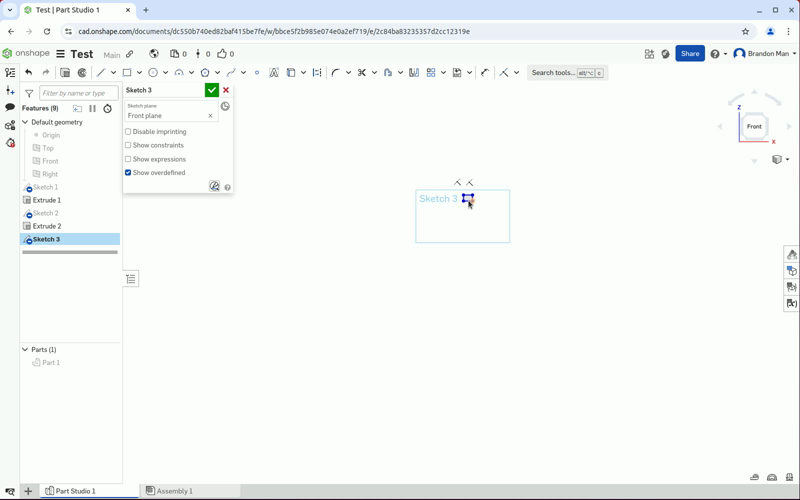
scroll(6)
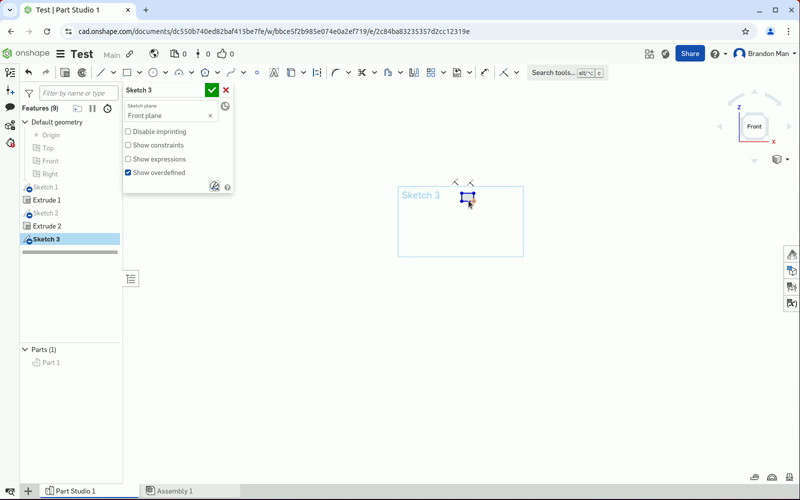
scroll(6)
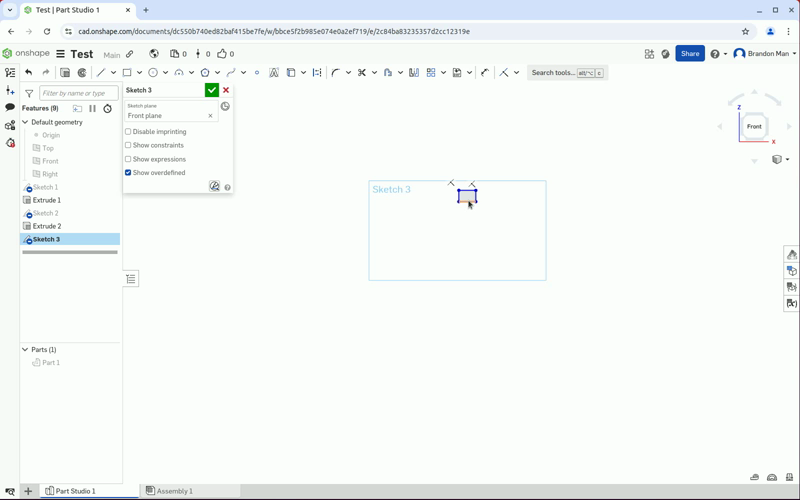
scroll(6)
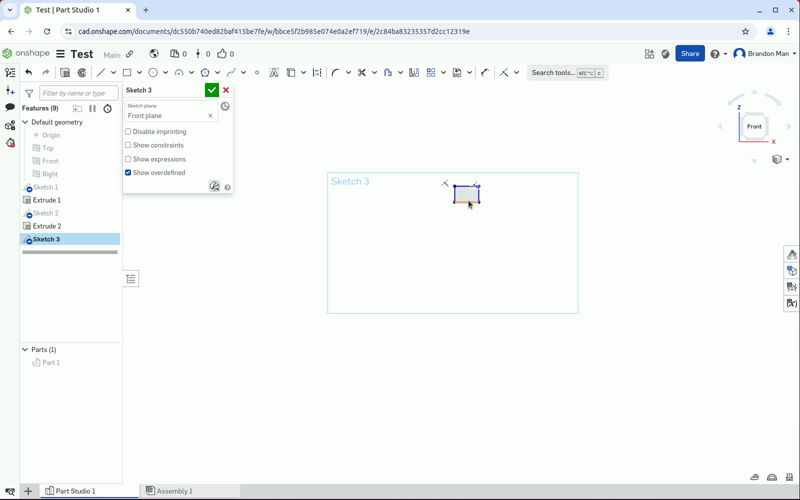
scroll(6)
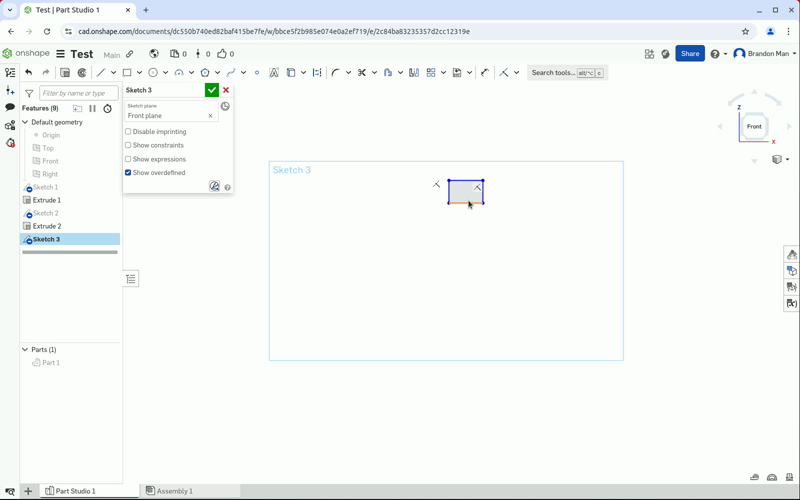
scroll(6)
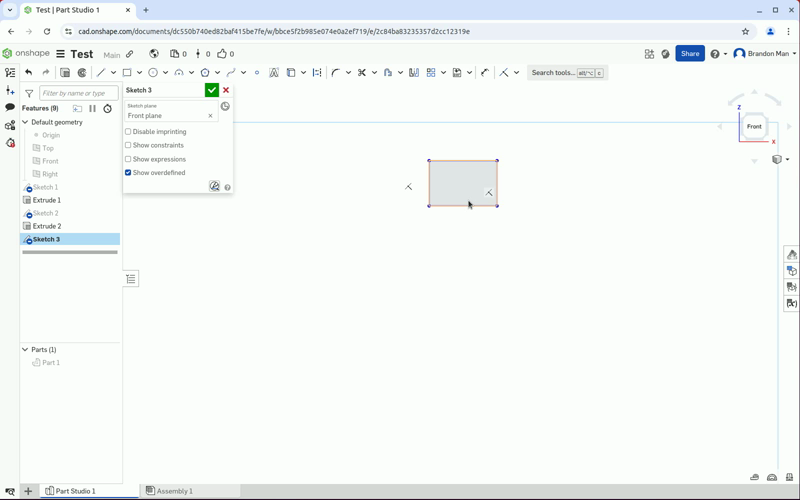
click(468, 200)
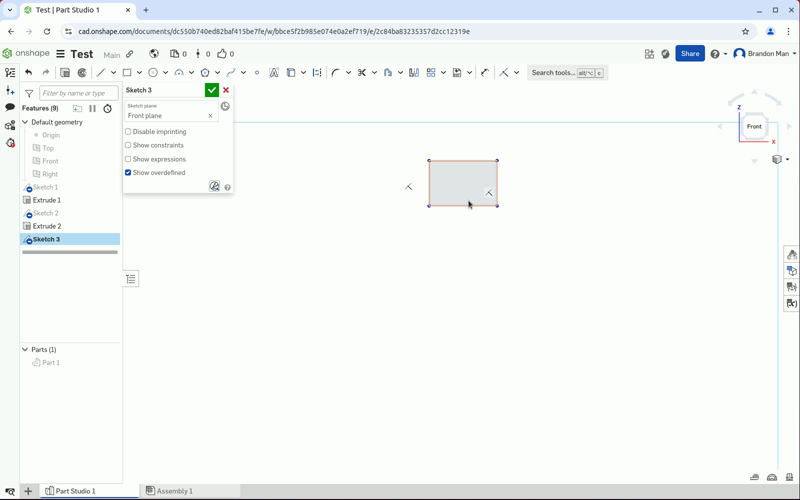
scroll(-6)
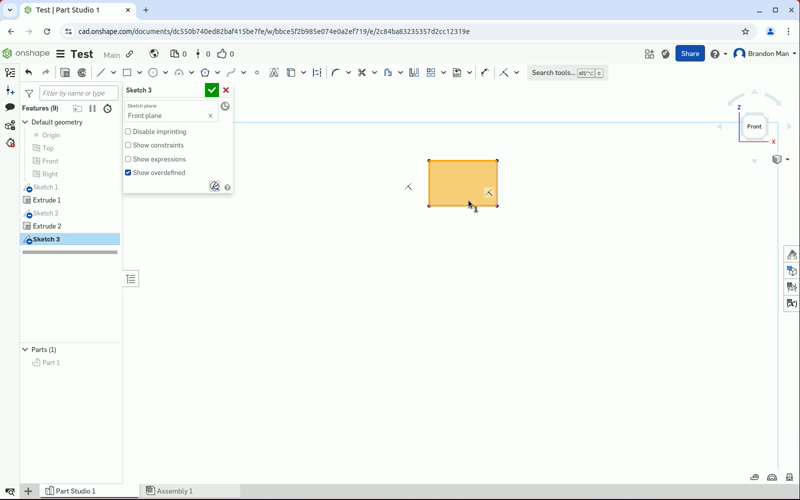
scroll(-6)
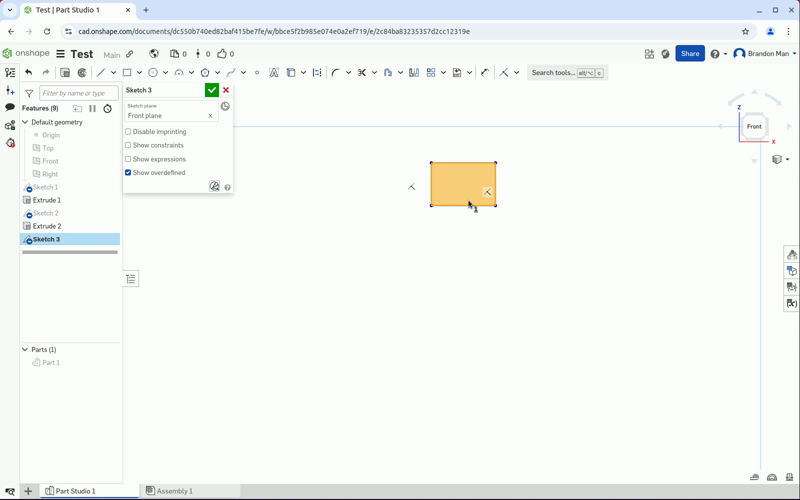
scroll(-6)
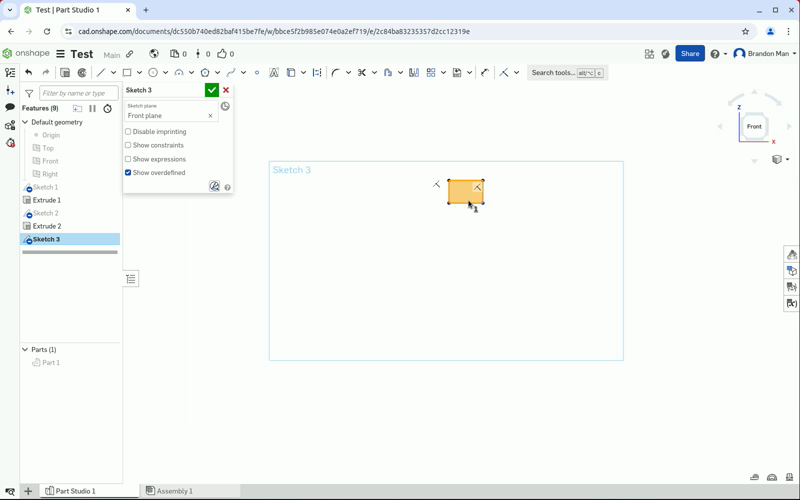
scroll(-6)
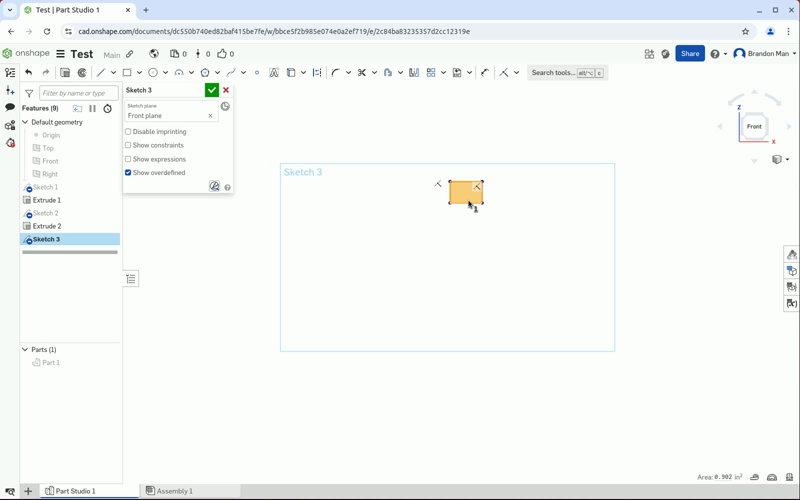
scroll(-6)
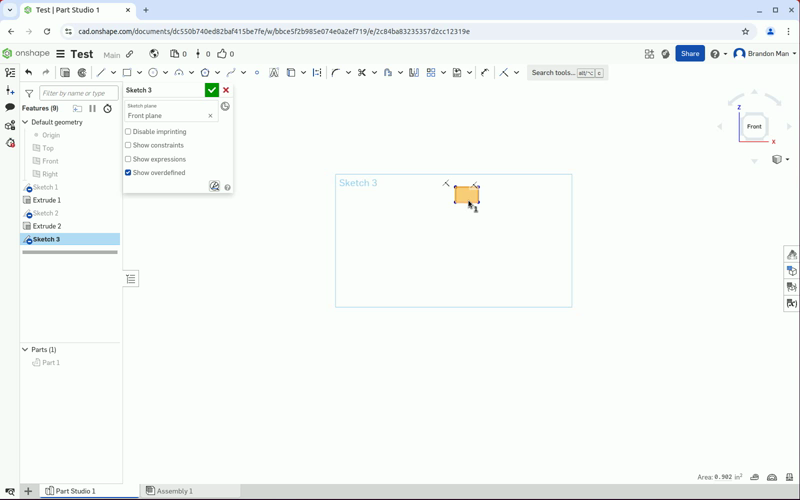
scroll(-6)
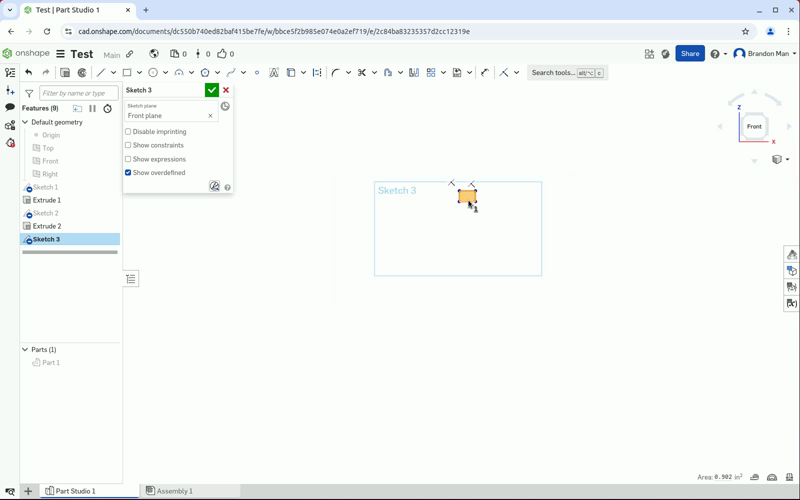
scroll(-6)
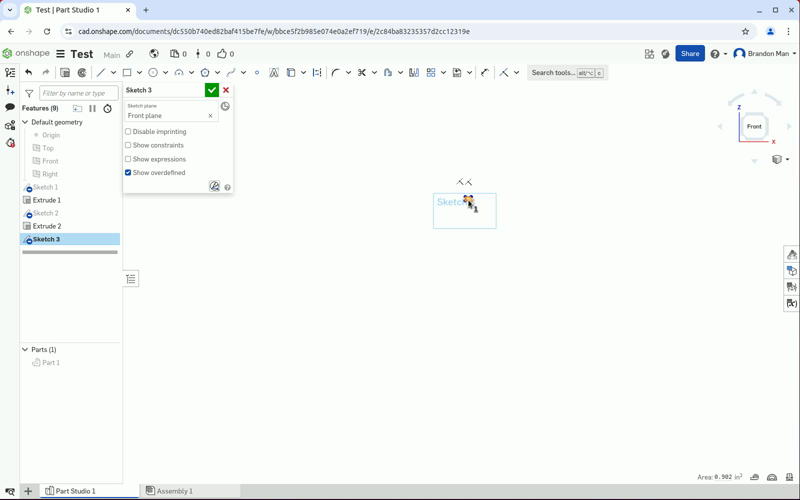
mouse_move(73, 352)
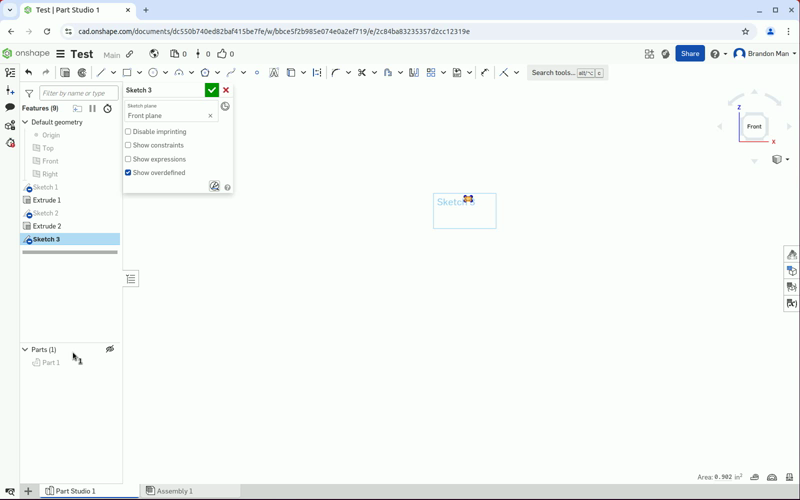
key(shift+y)
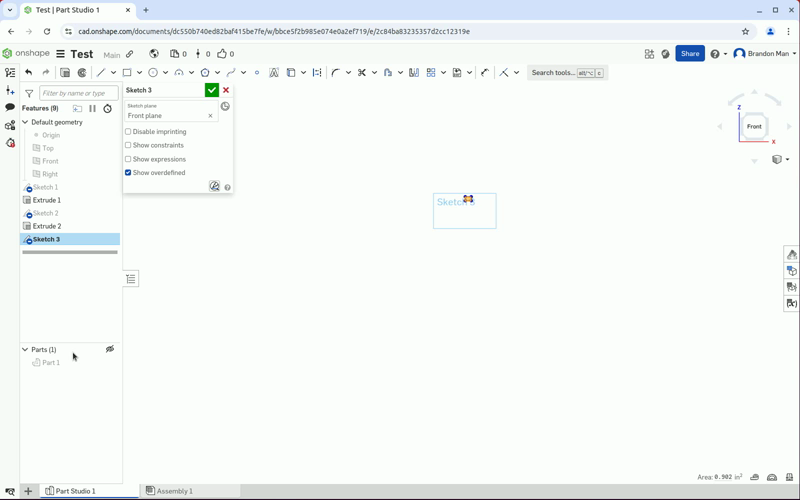
key(shift+e)
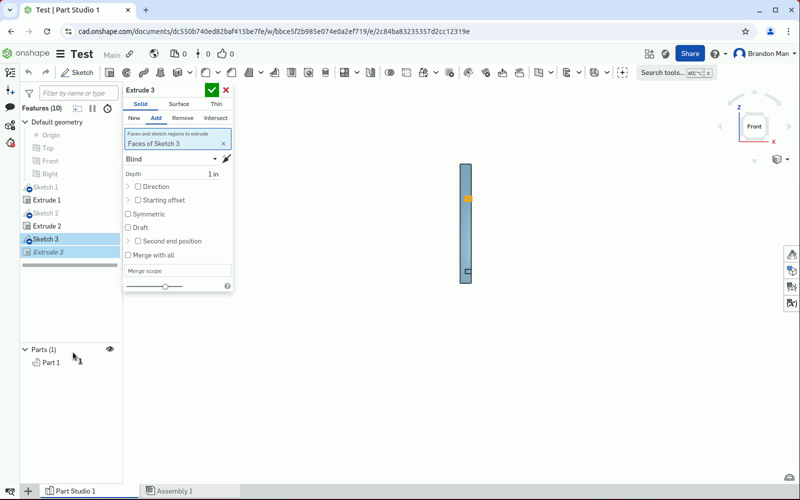
mouse_move(143, 106)
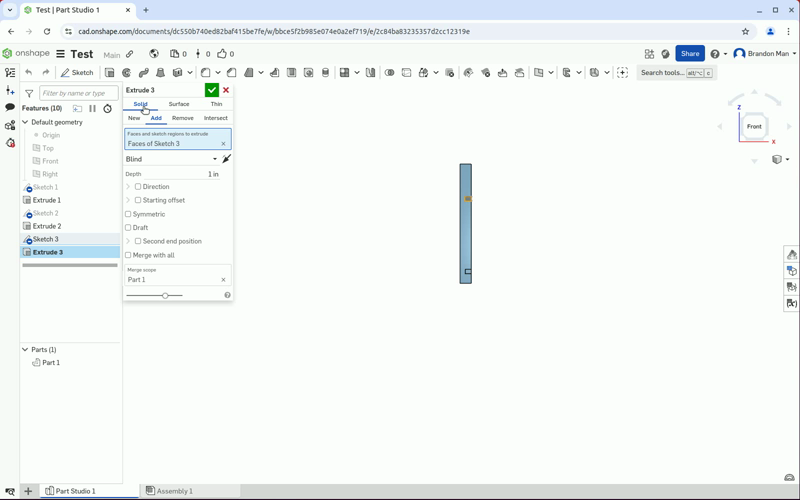
click(143, 106)
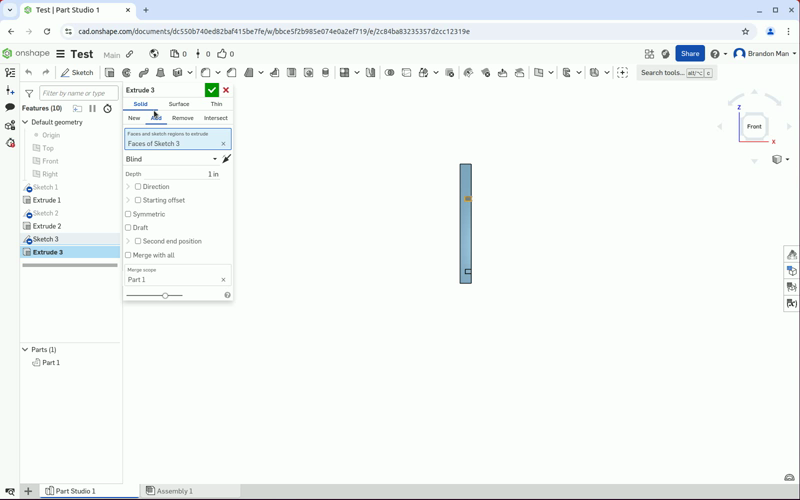
mouse_move(186, 120)
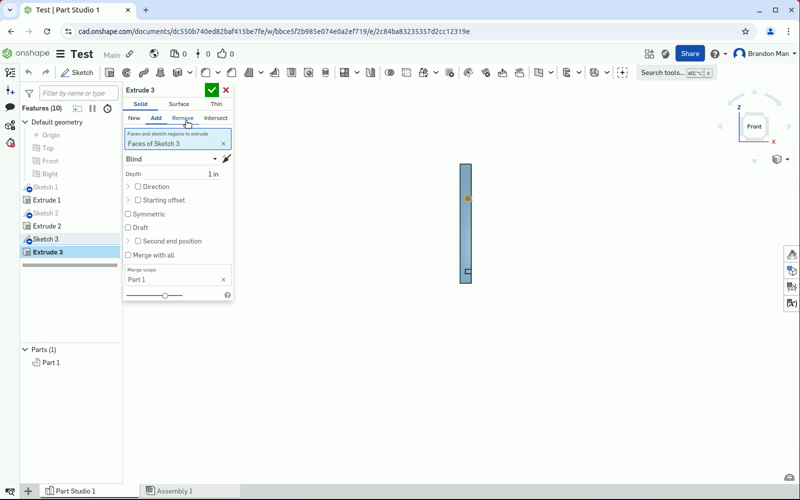
click(186, 120)
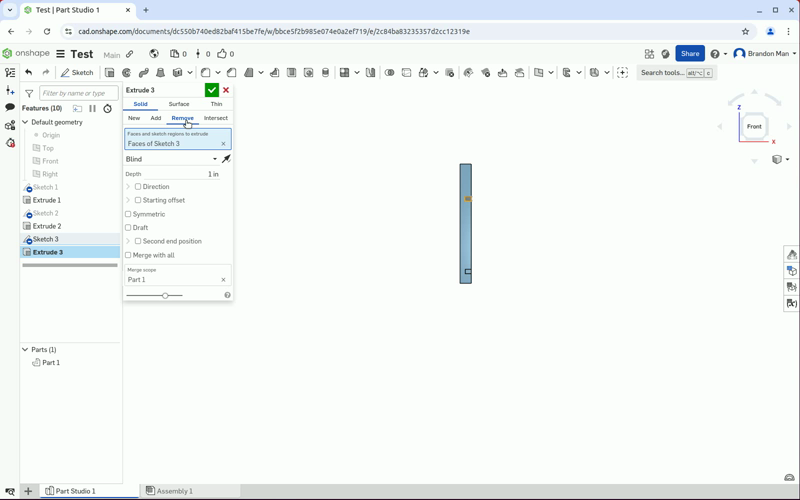
key(tab, 4)
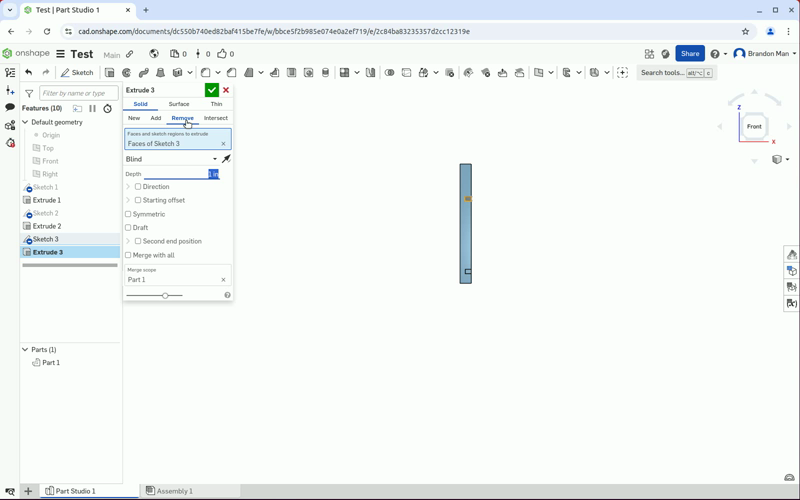
text(0.963)
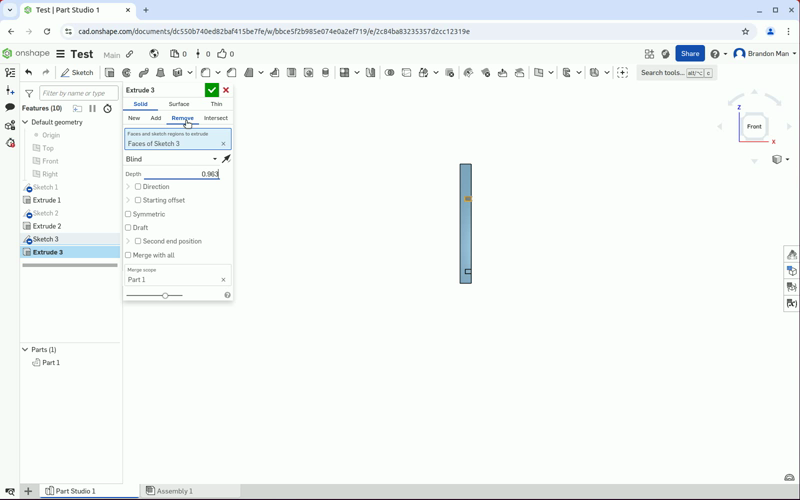
key(tab, 6)
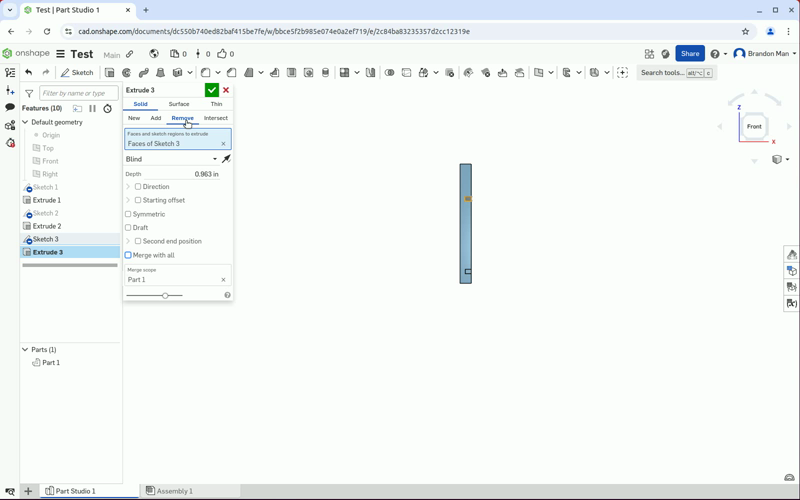
key(space)
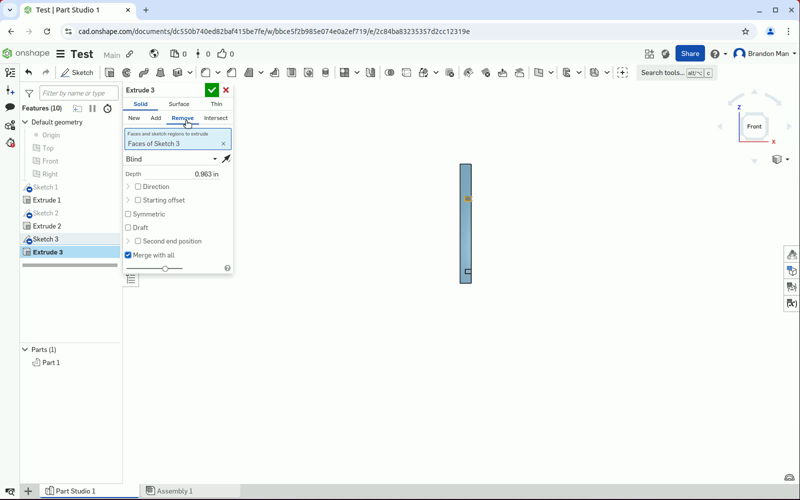
key(enter)
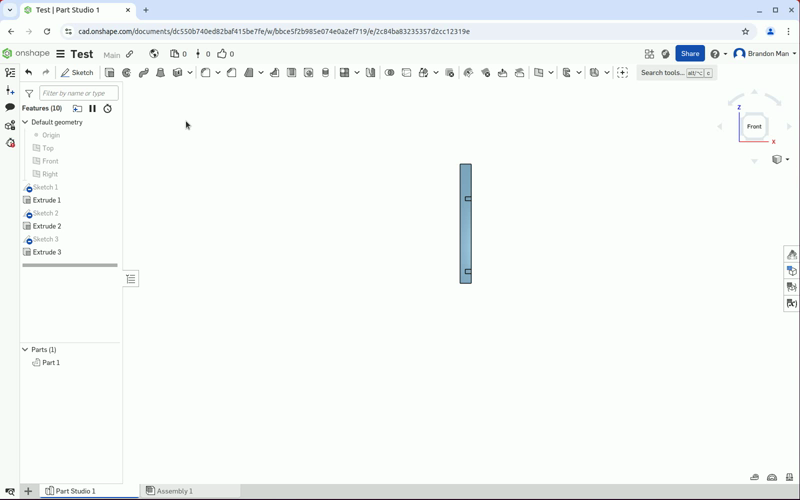
key(shift+h)
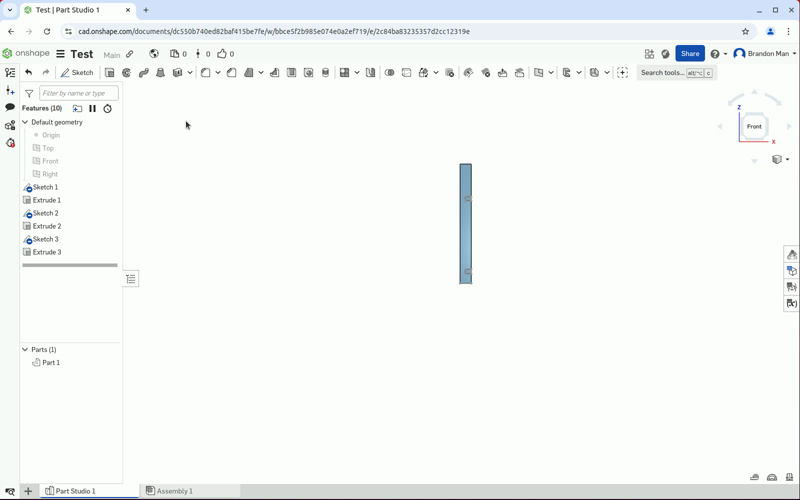
key(shift+h)
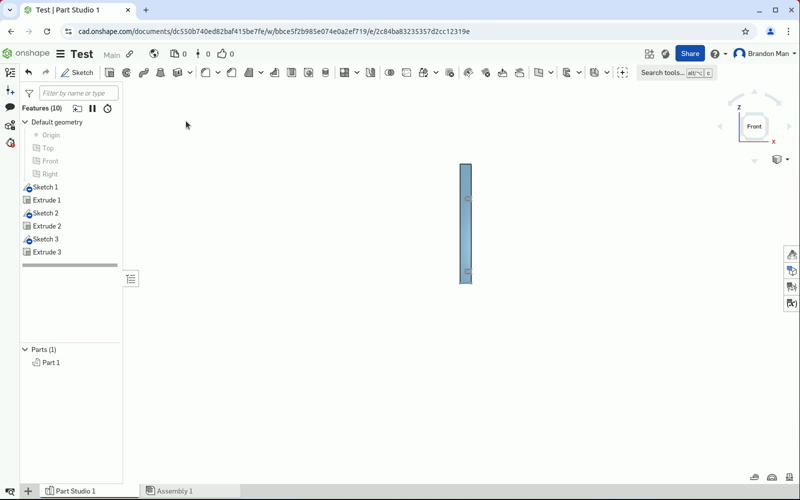
key(shift+7)
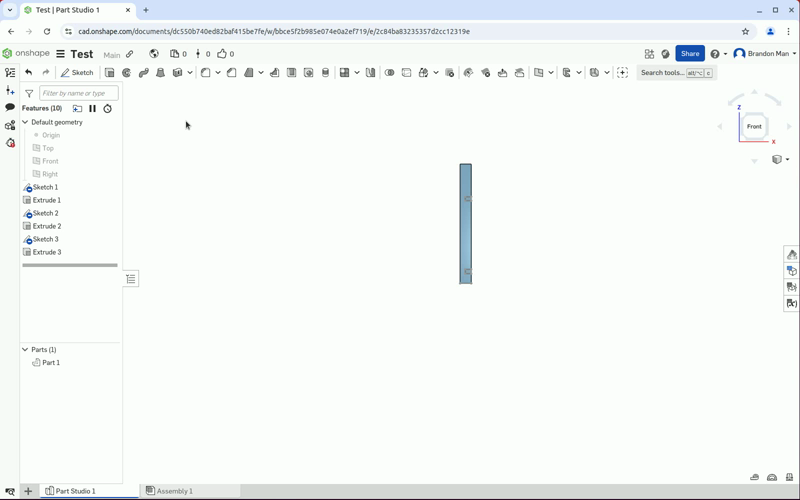
key(left, 2)
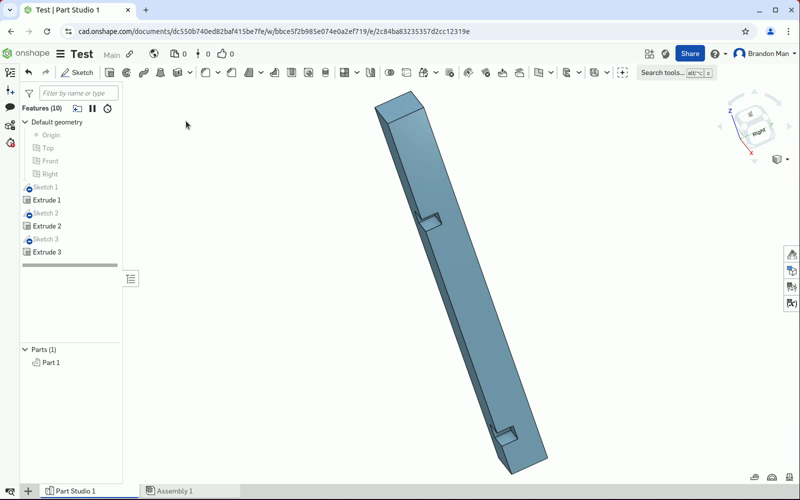
key(down, 2)
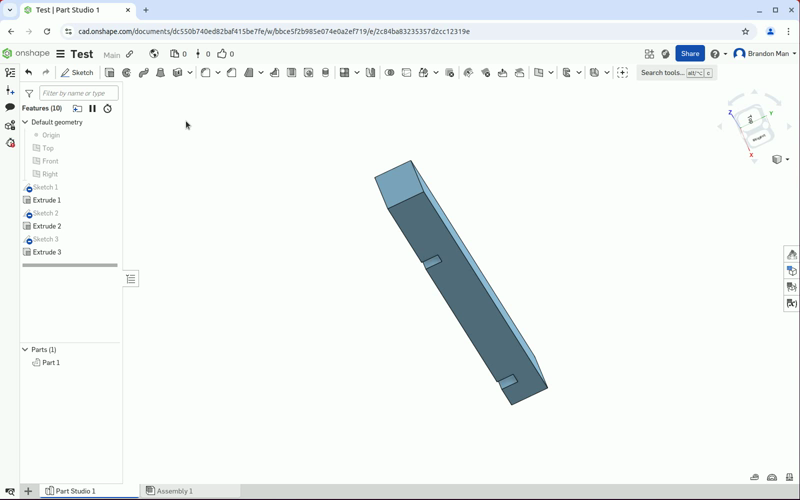
key(up, 2)
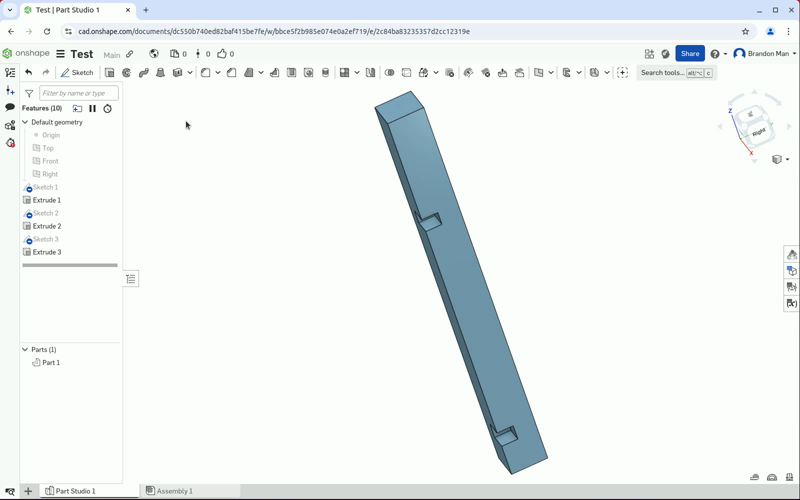
key(right, 2)
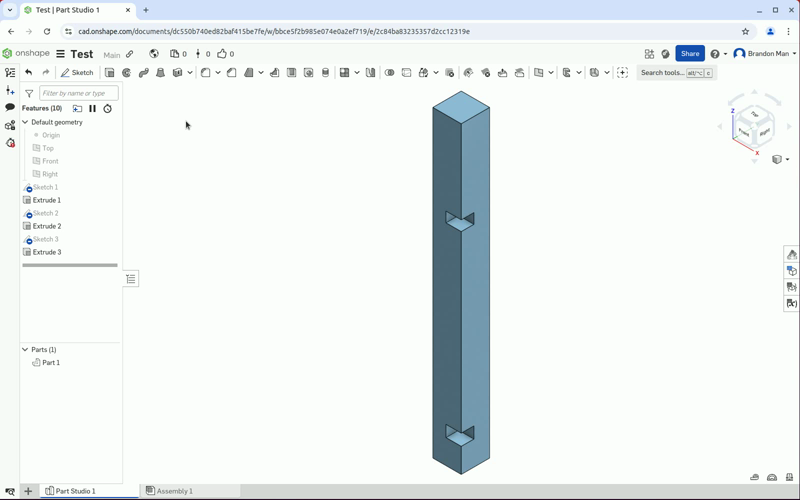
mouse_move(73, 189)
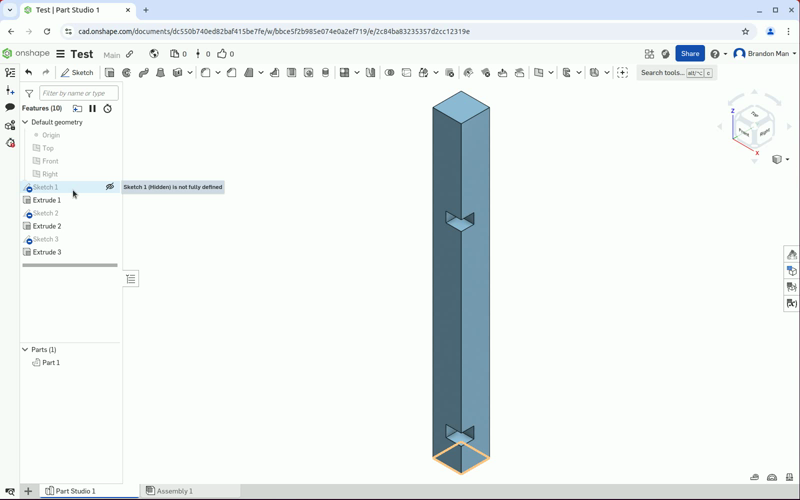
click(73, 189)